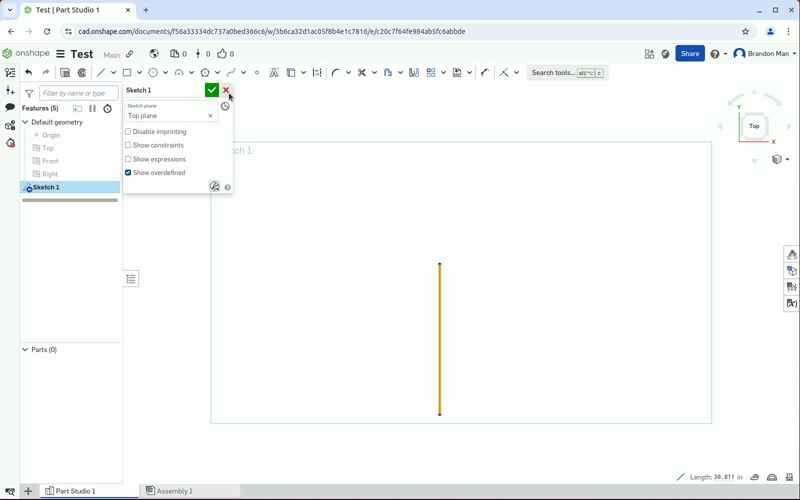
key(shift+h)
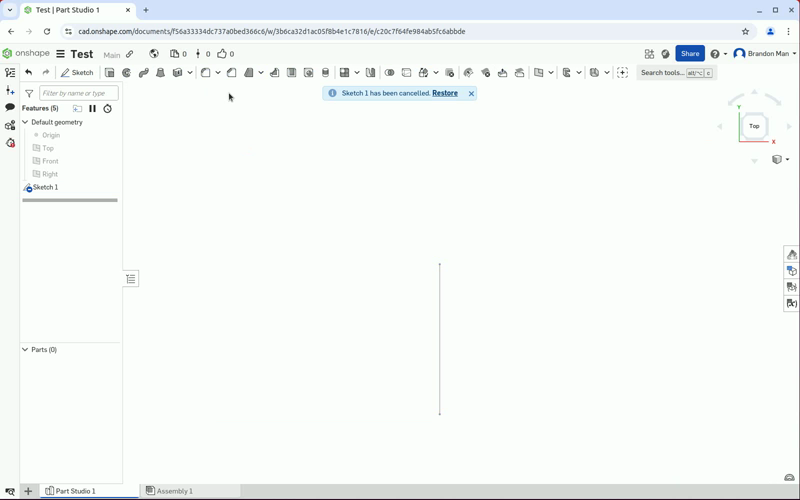
key(shift+s)
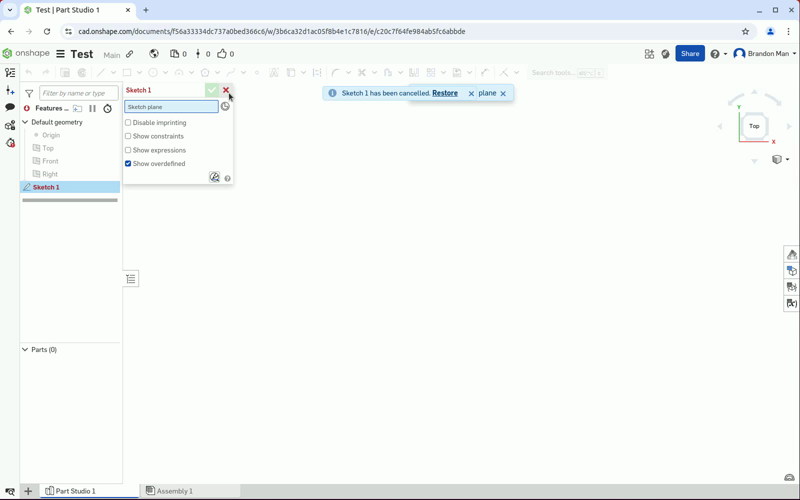
mouse_move(73, 150)
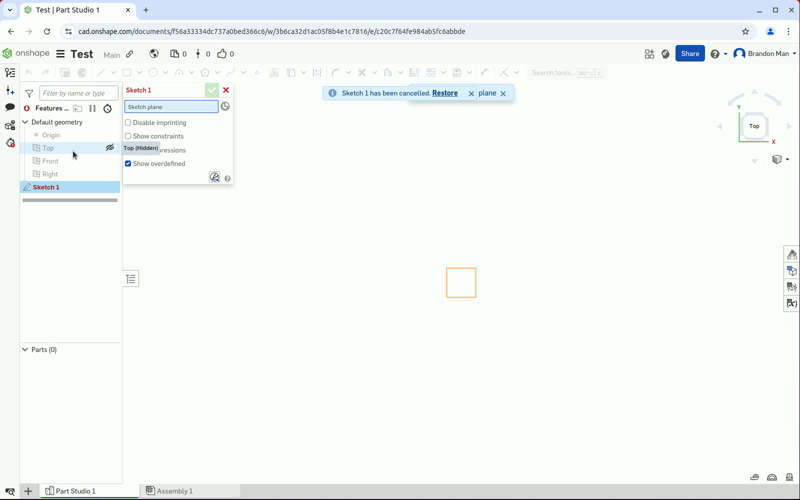
click(73, 150)
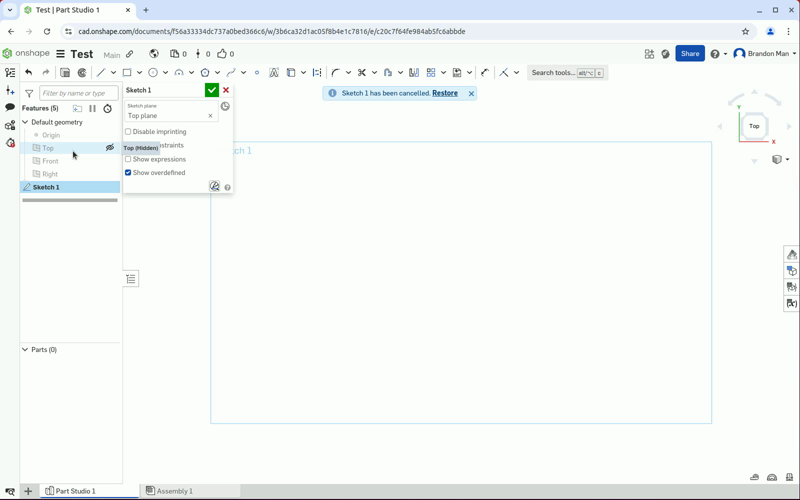
mouse_move(73, 352)
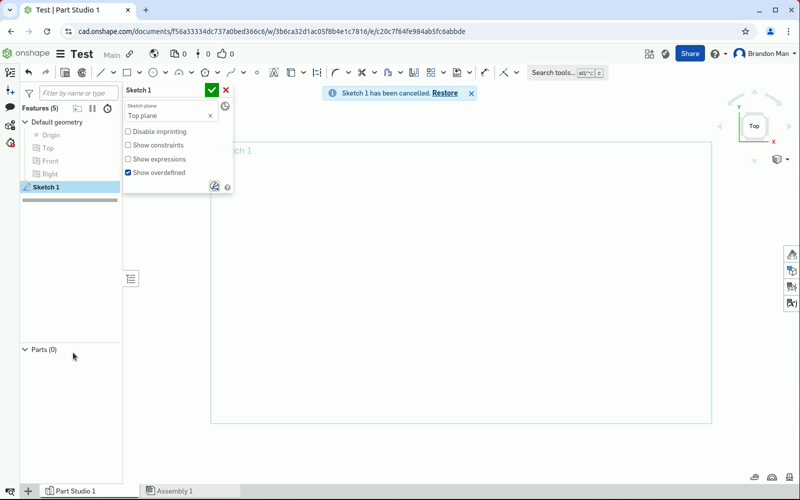
key(y)
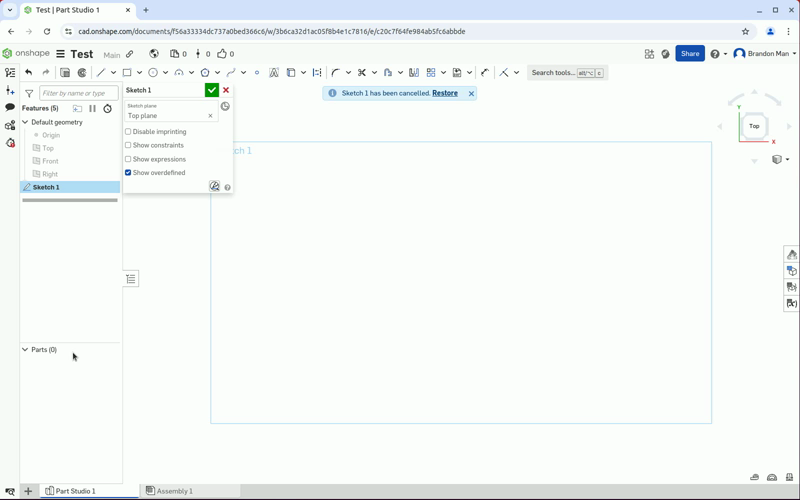
key(c)
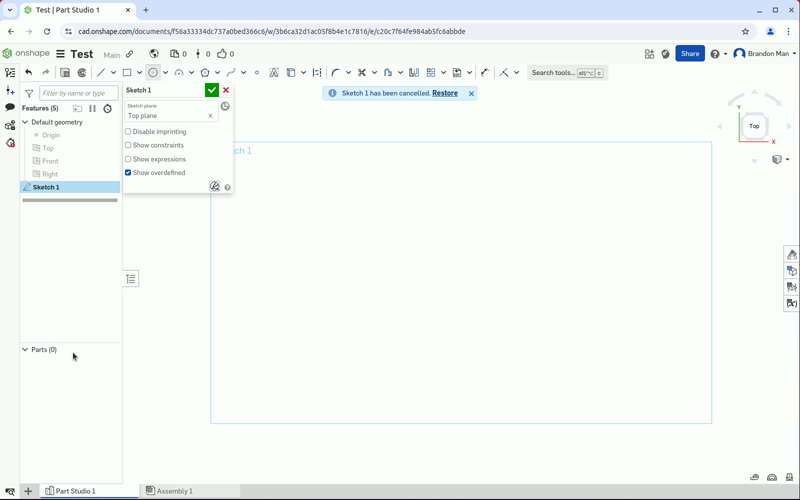
key_down(shift)
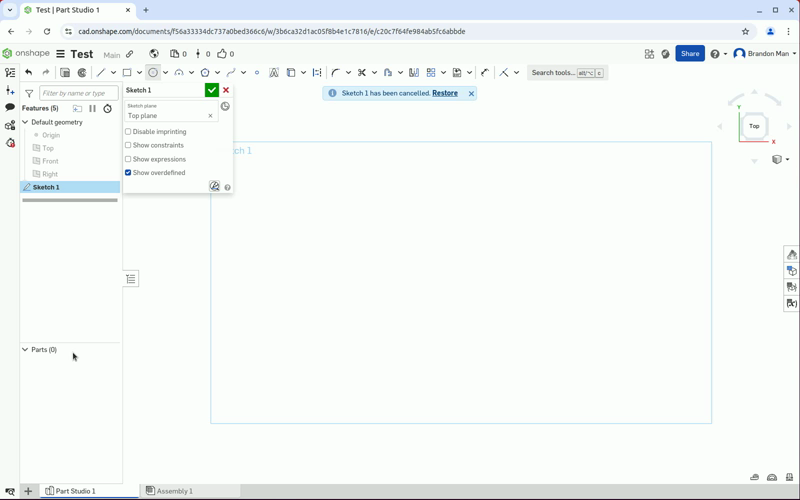
mouse_move(368, 270)
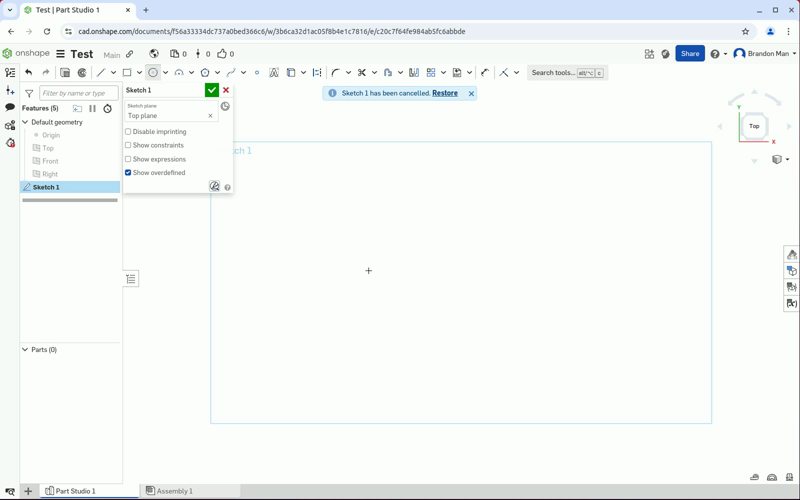
click(368, 270)
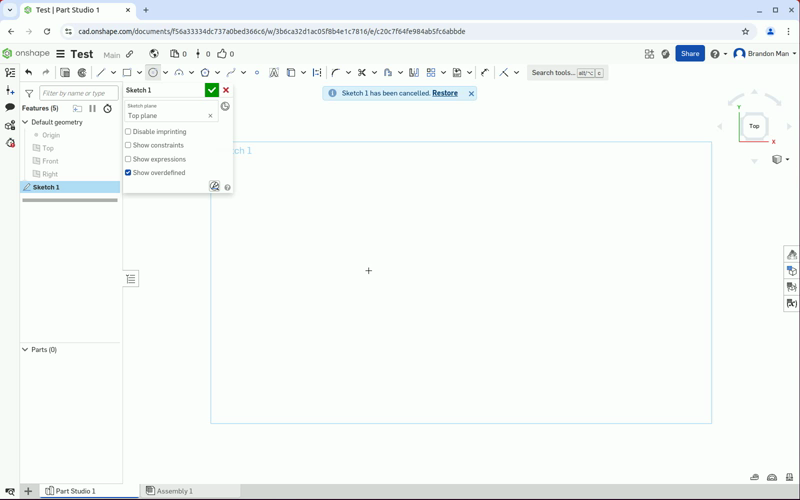
key_up(shift)
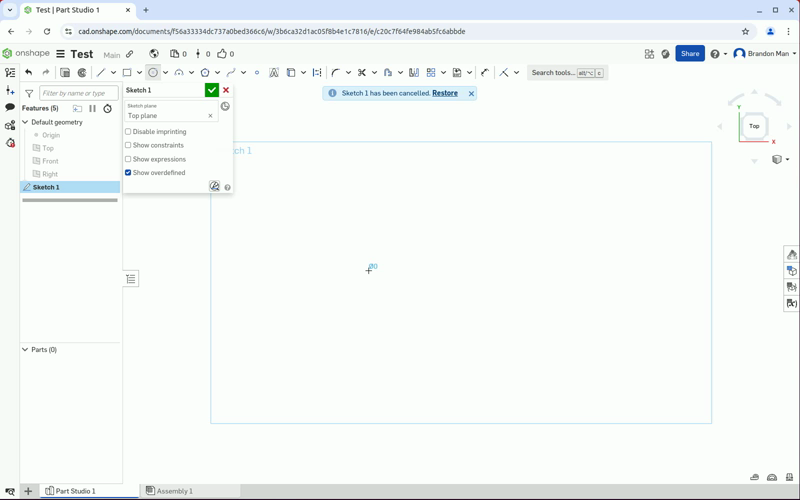
mouse_move(388, 270)
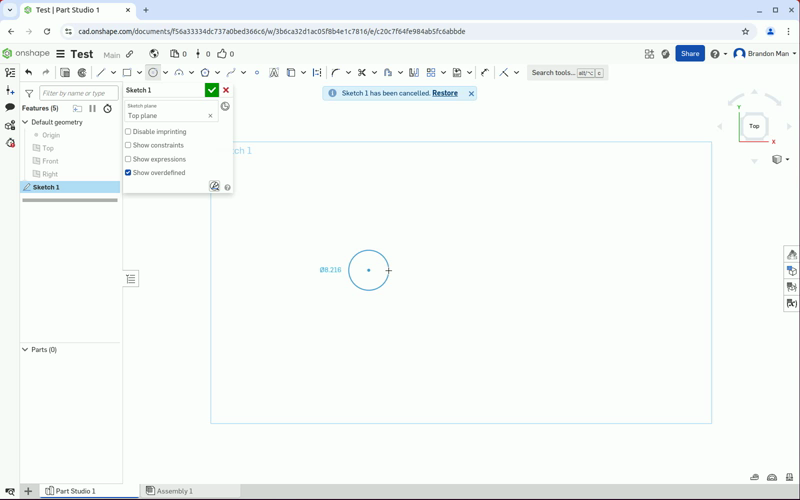
click(388, 270)
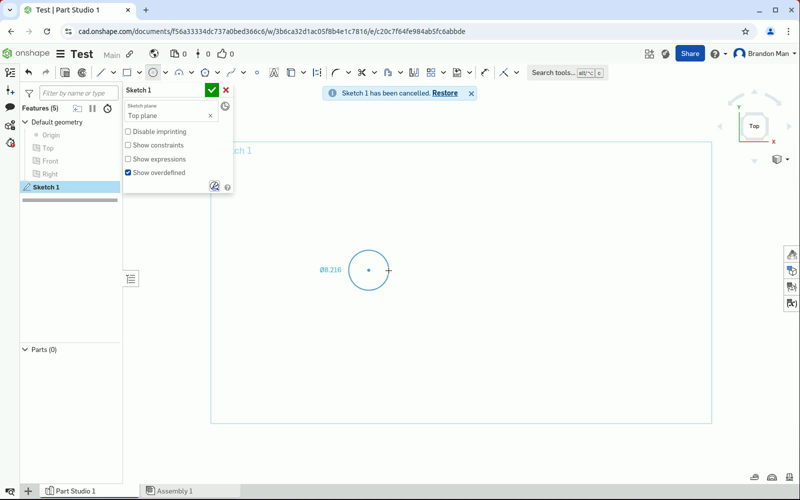
key(esc)
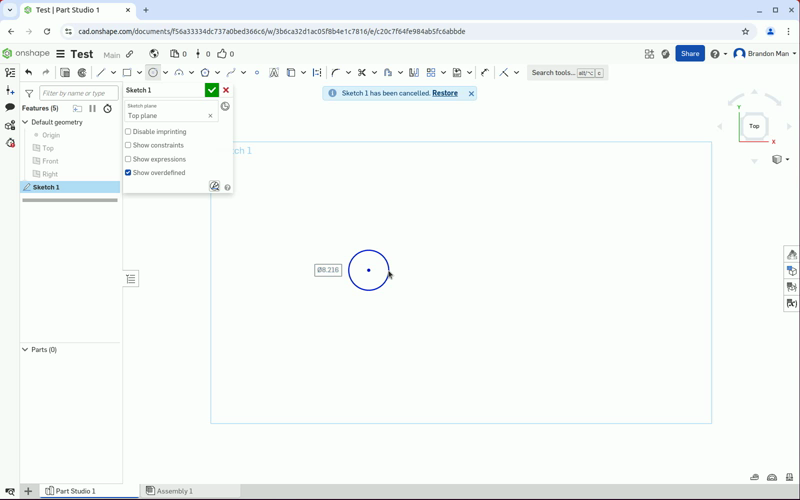
key(c)
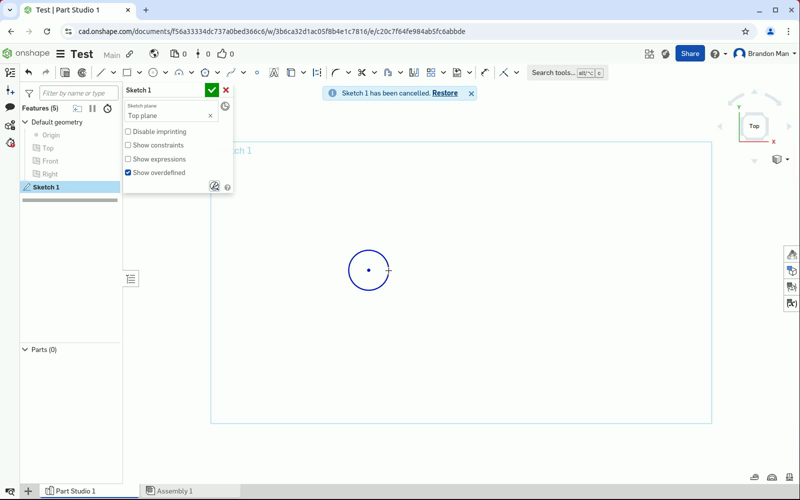
key_down(shift)
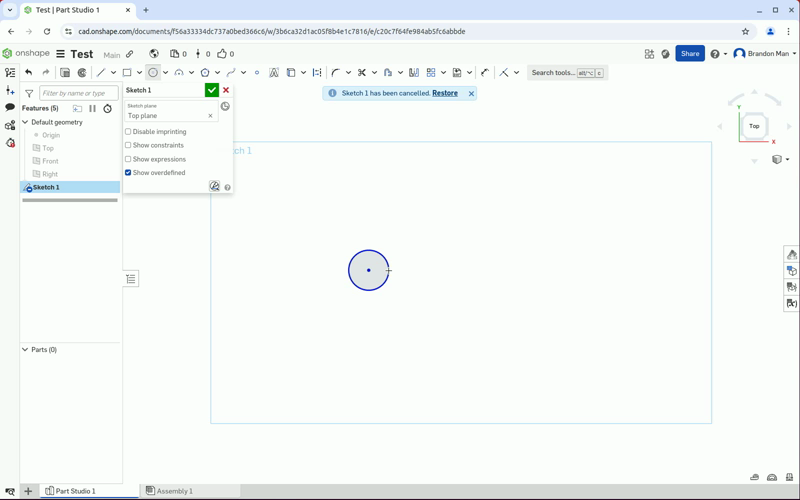
mouse_move(368, 270)
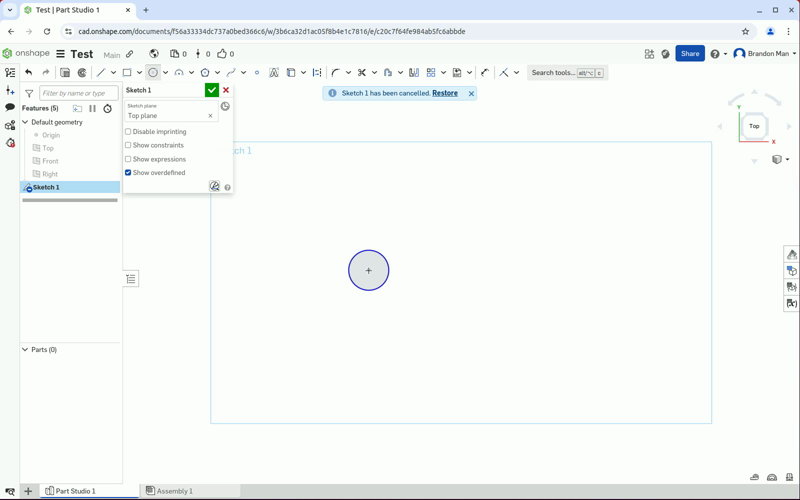
click(368, 270)
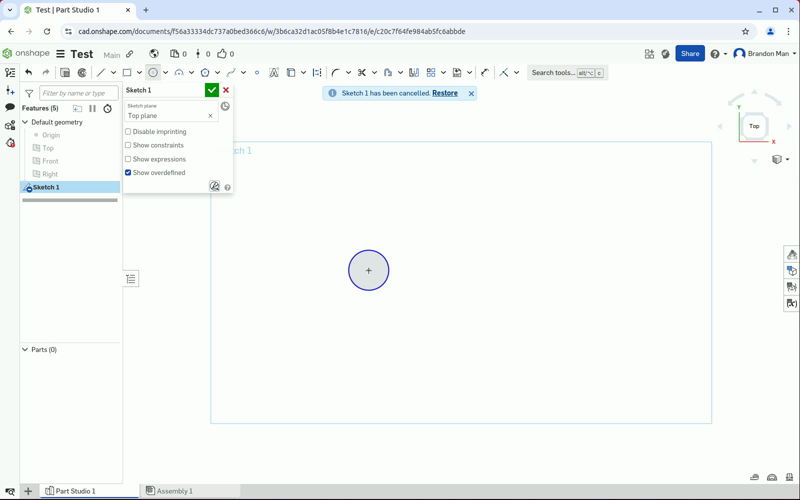
key_up(shift)
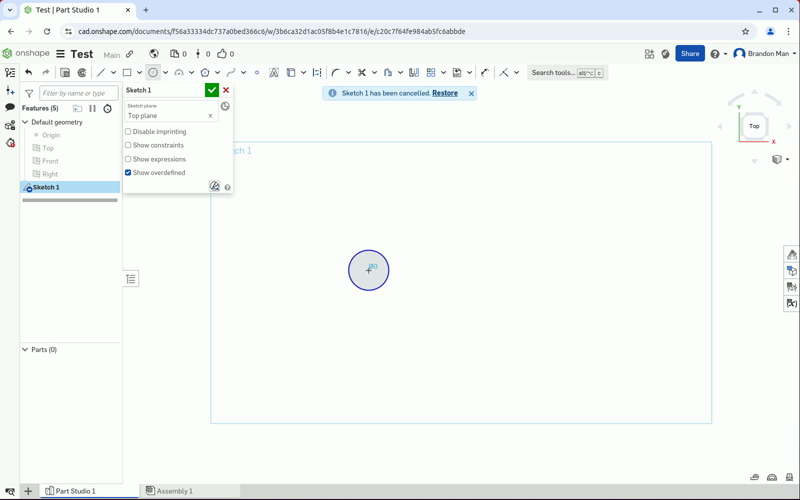
mouse_move(380, 270)
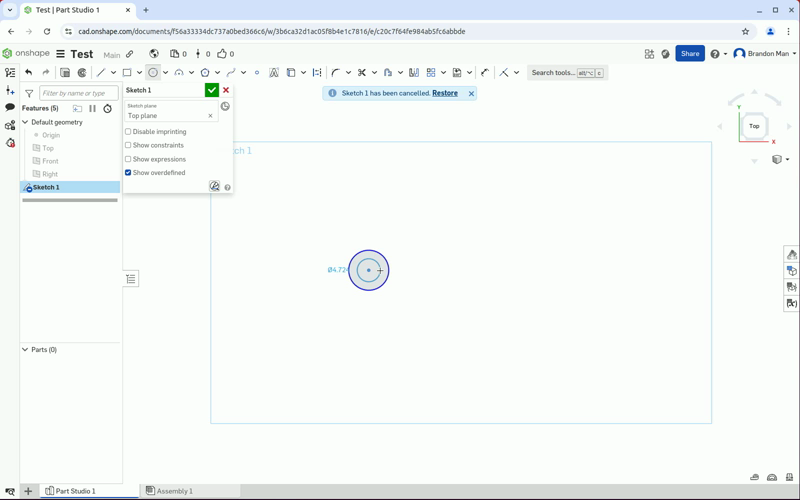
click(380, 270)
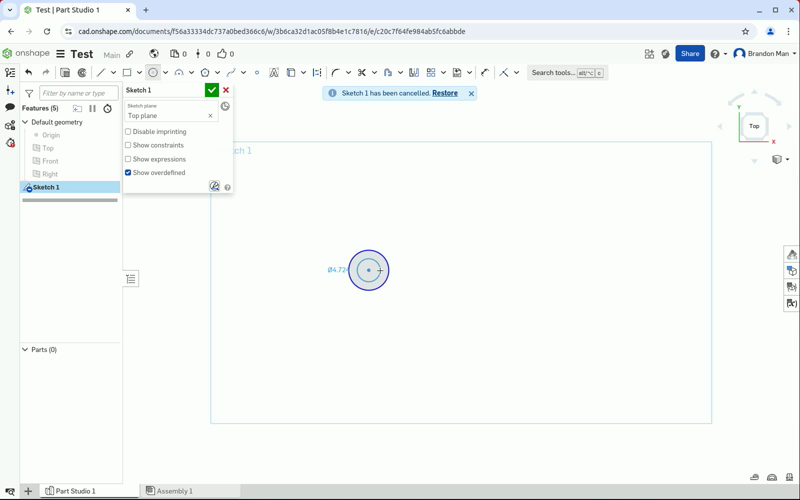
key(esc)
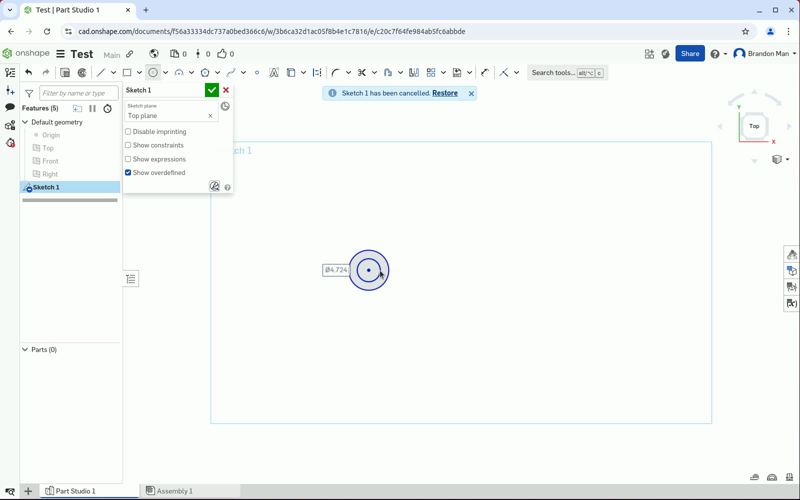
mouse_move(381, 262)
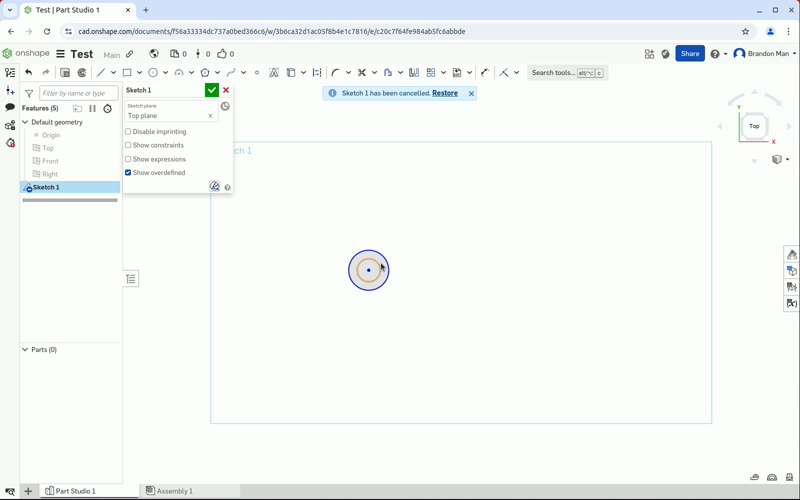
scroll(6)
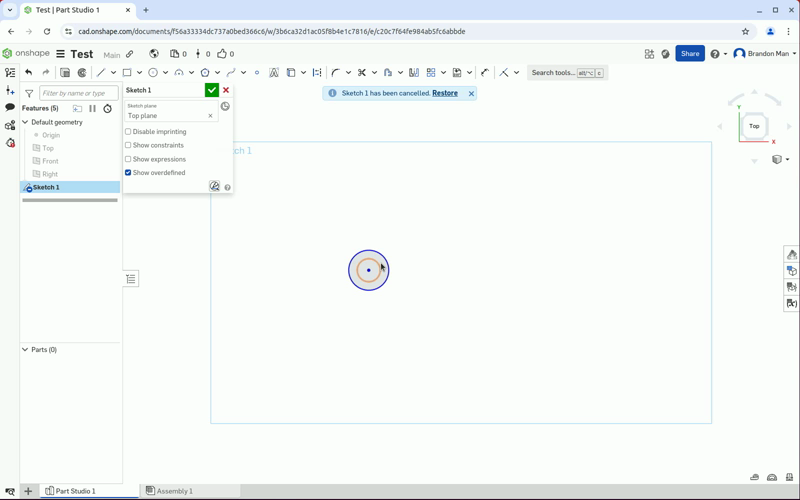
scroll(6)
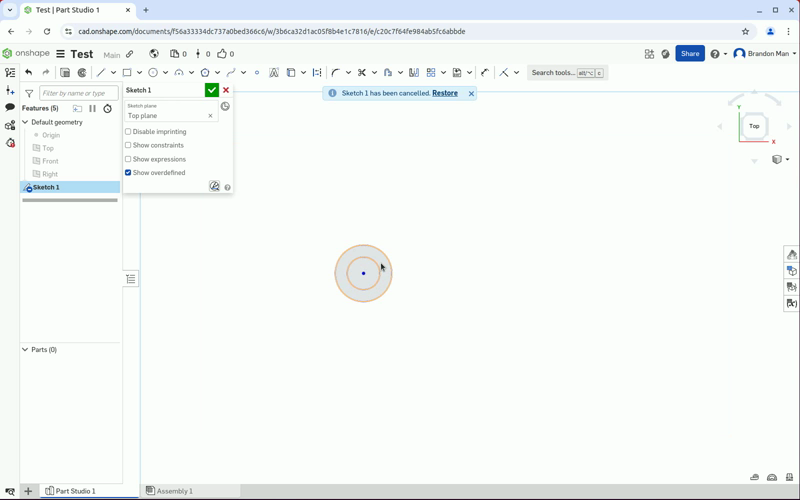
scroll(6)
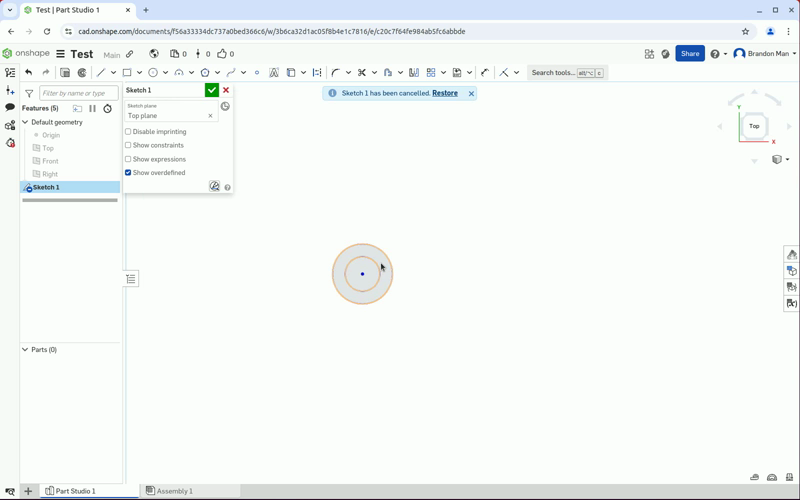
scroll(6)
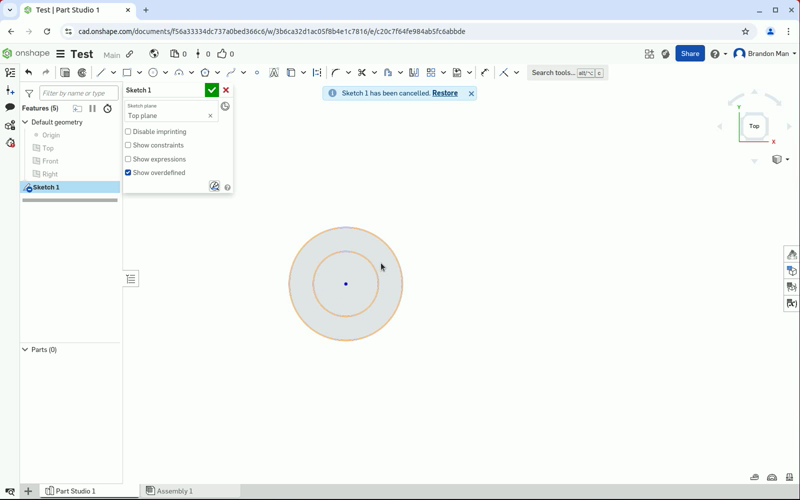
scroll(6)
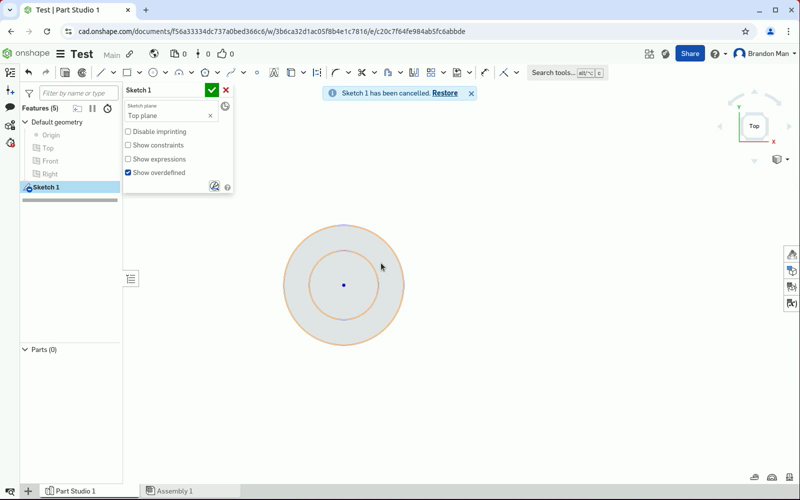
scroll(6)
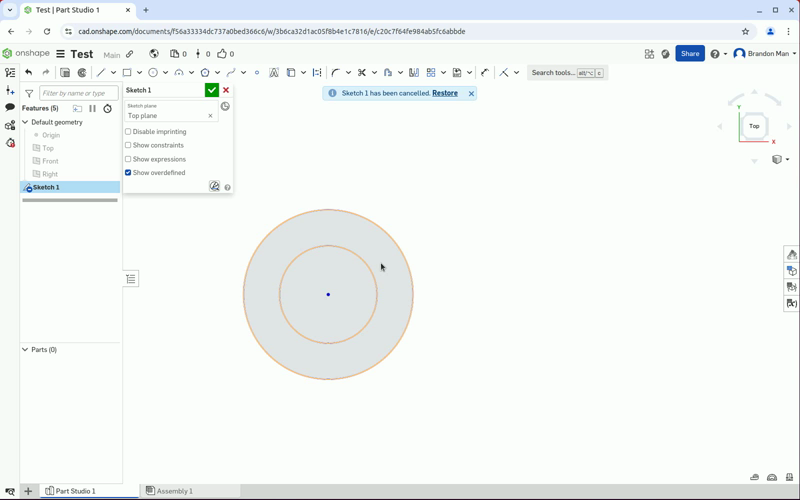
scroll(6)
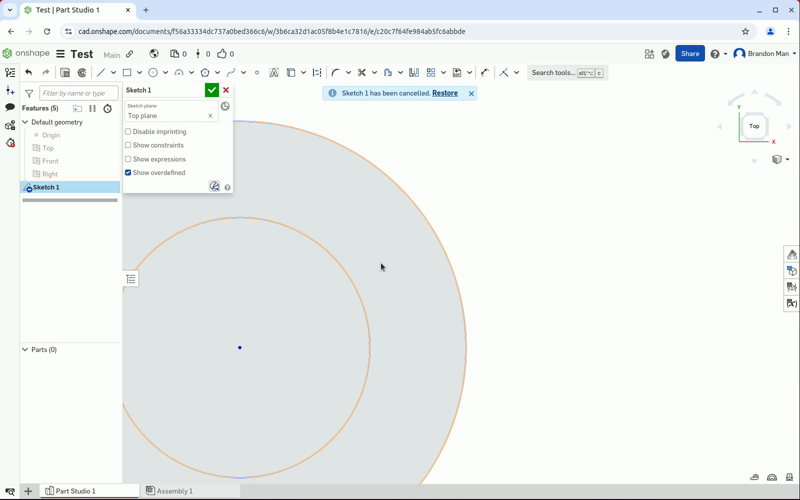
click(381, 262)
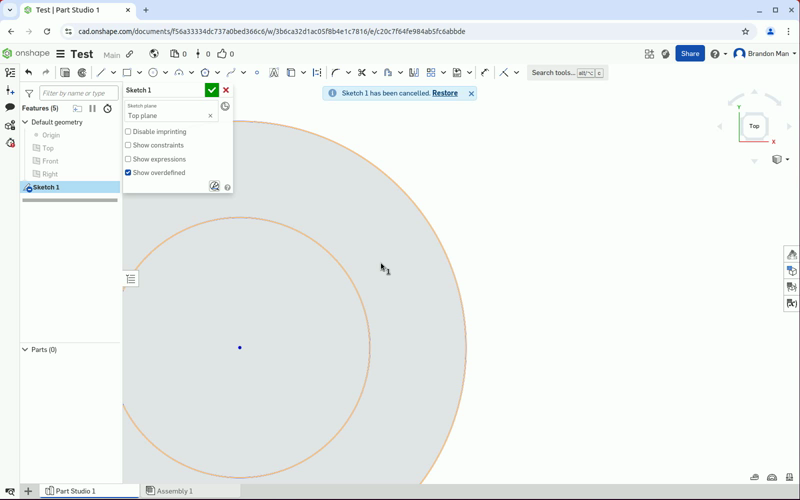
scroll(-6)
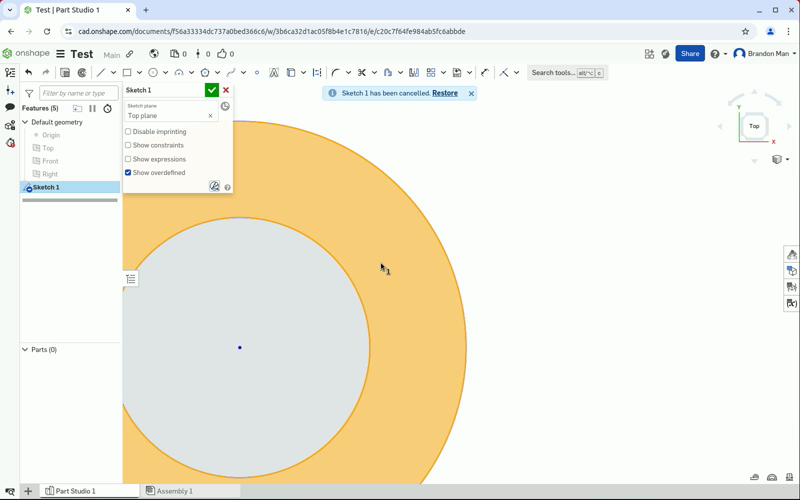
scroll(-6)
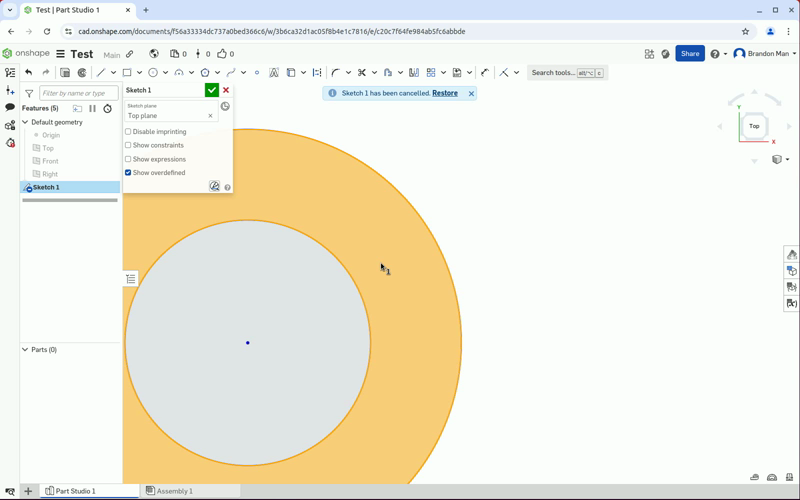
scroll(-6)
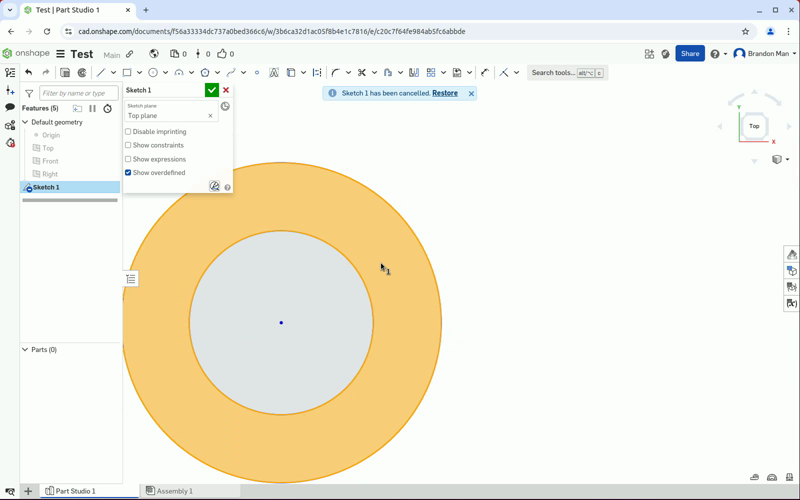
scroll(-6)
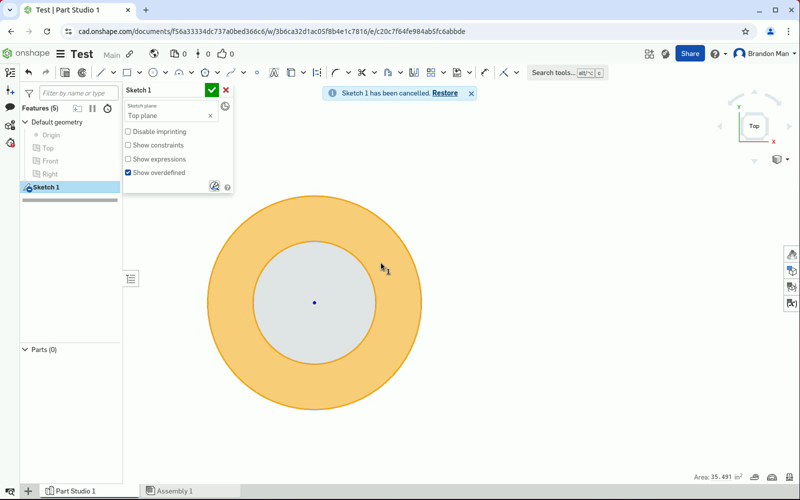
scroll(-6)
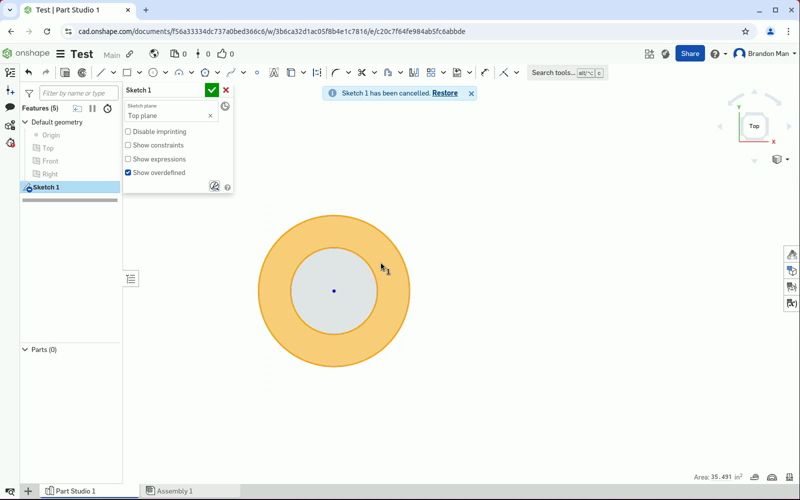
scroll(-6)
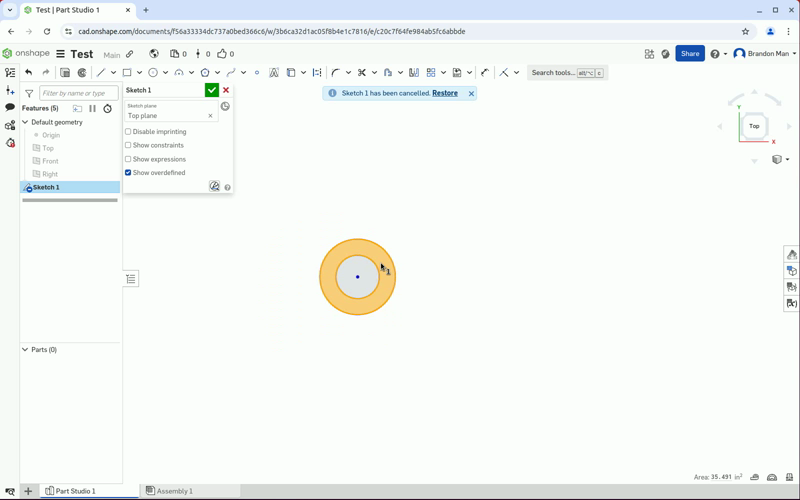
scroll(-6)
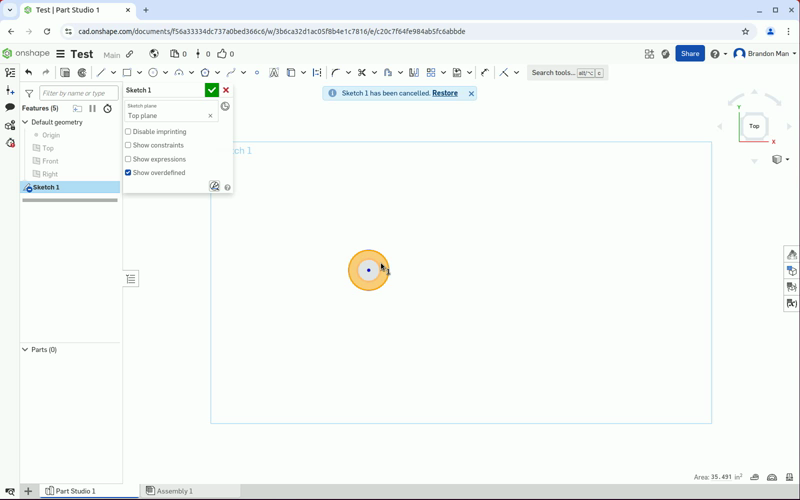
mouse_move(73, 352)
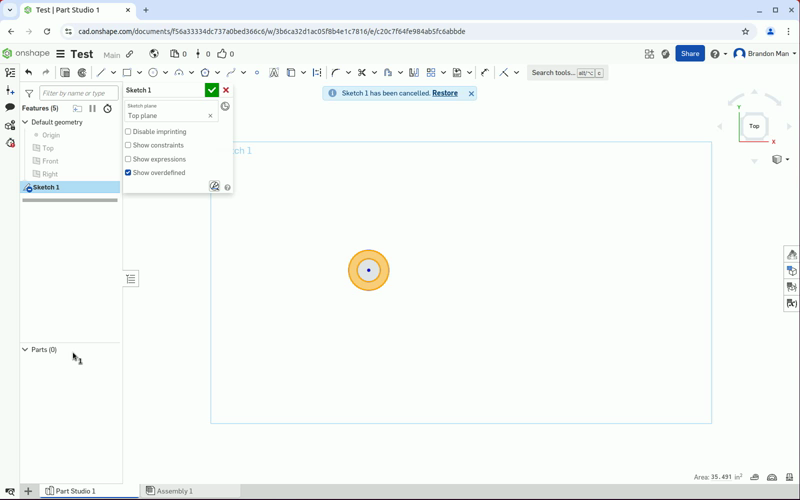
key(shift+y)
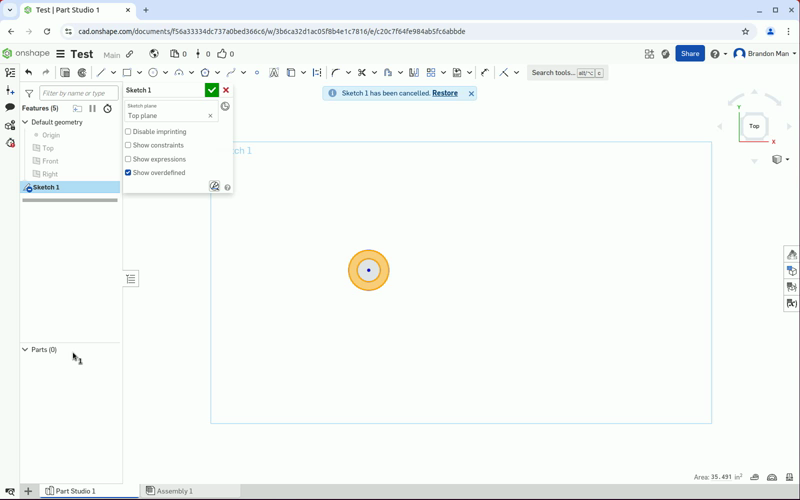
key(shift+e)
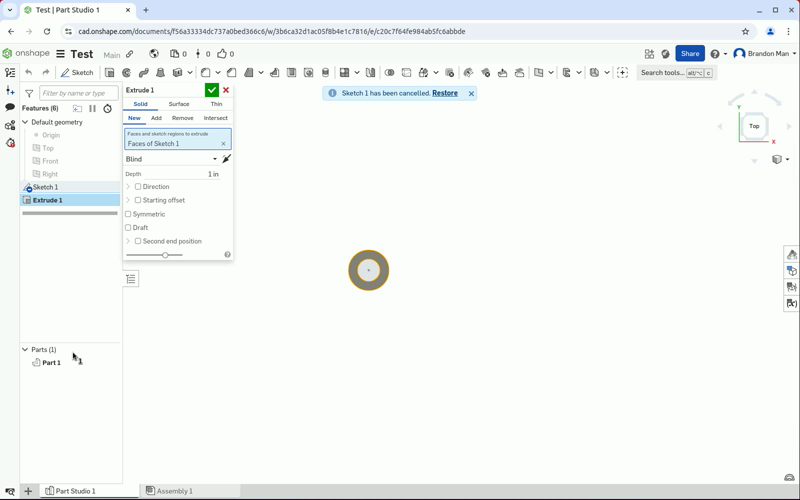
mouse_move(143, 106)
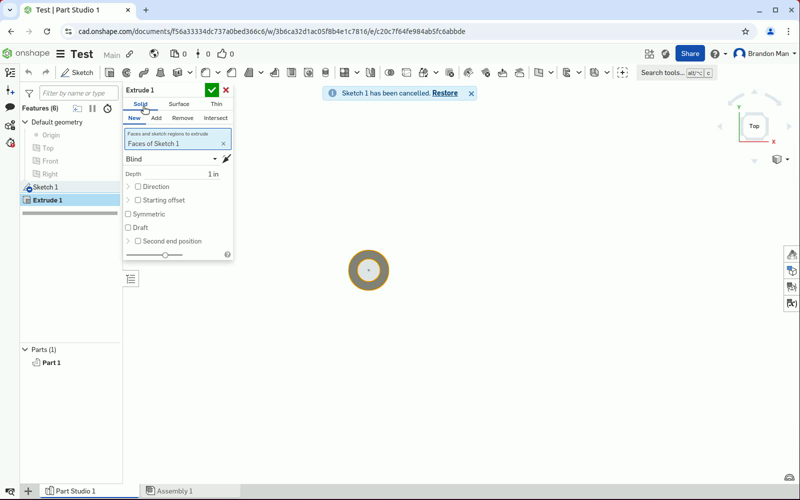
click(143, 106)
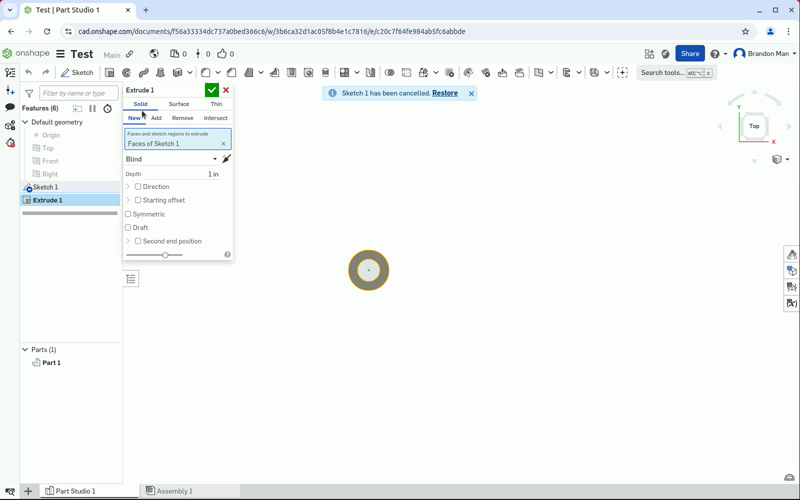
mouse_move(137, 120)
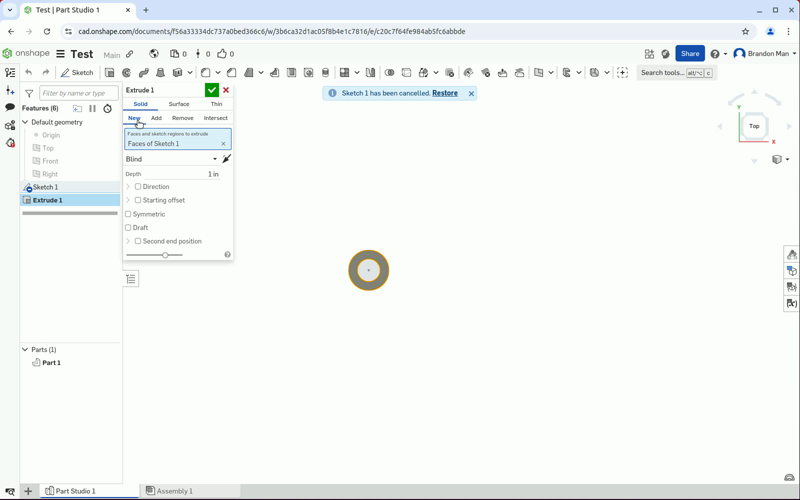
click(137, 120)
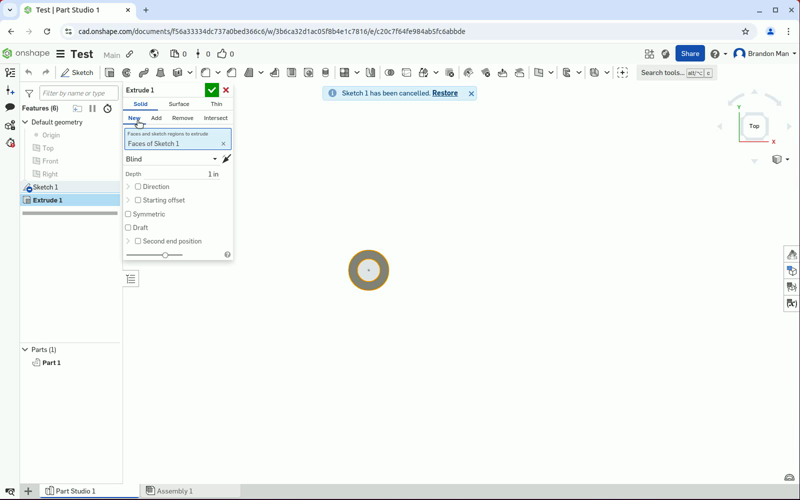
key(tab, 4)
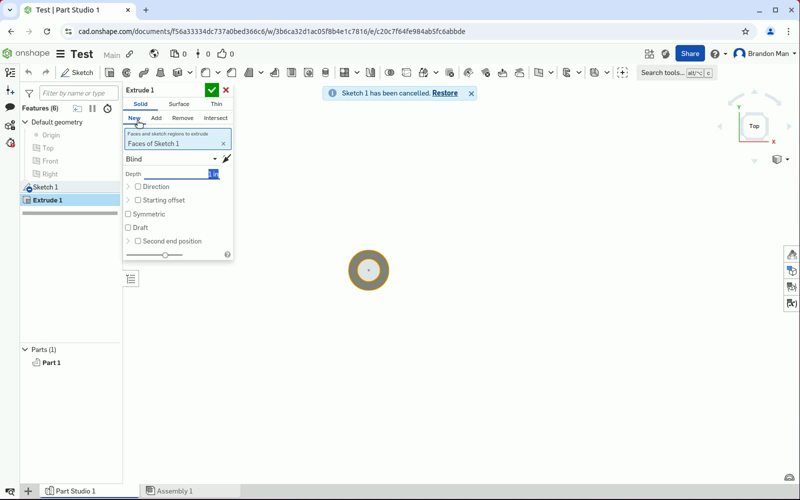
text(0.722)
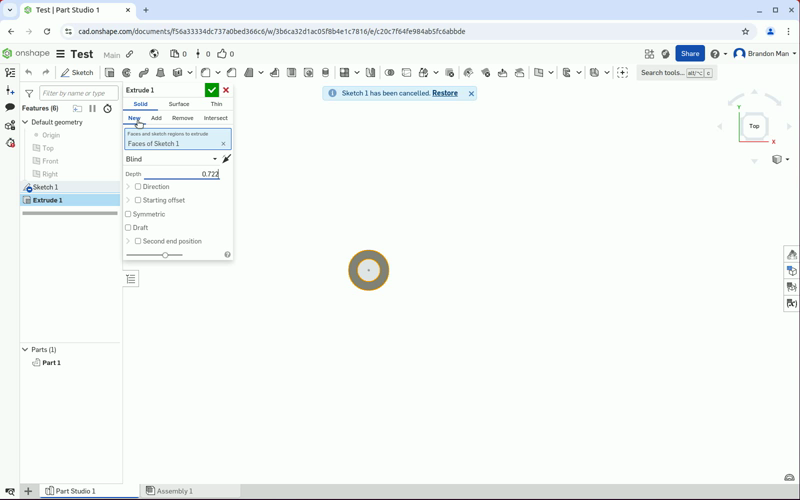
key(enter)
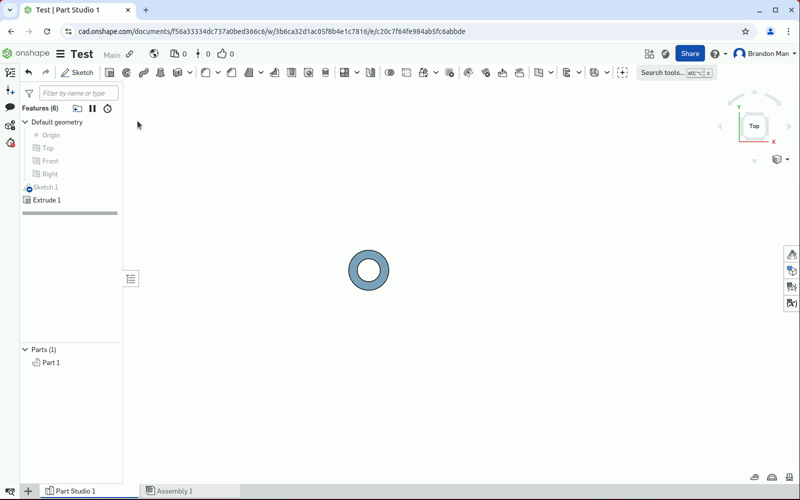
key(shift+h)
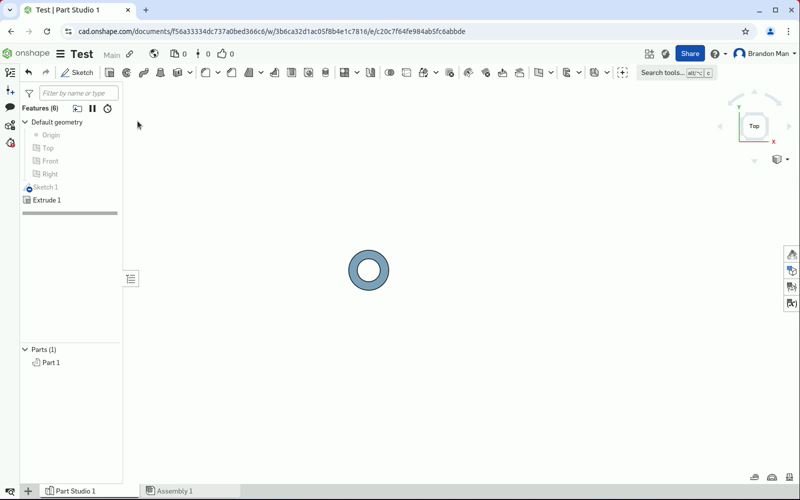
key(shift+h)
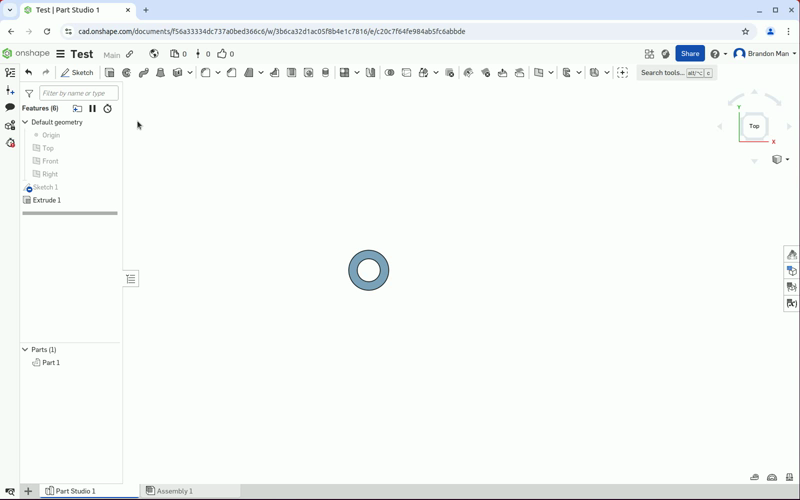
mouse_move(73, 189)
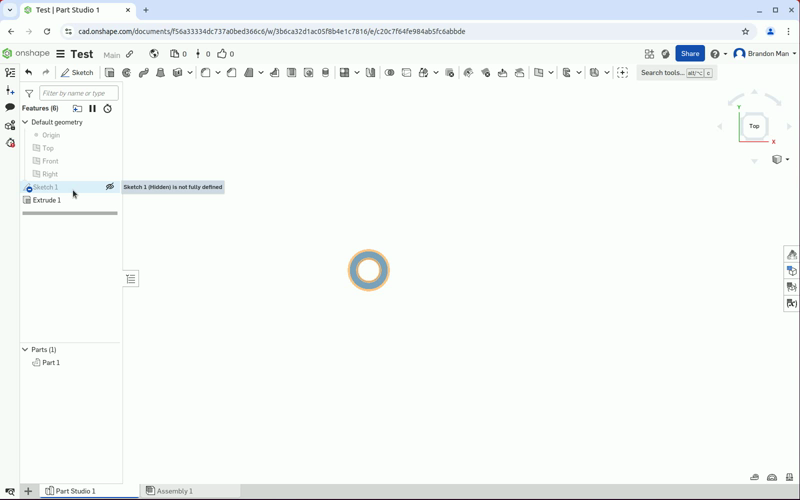
click(73, 189)
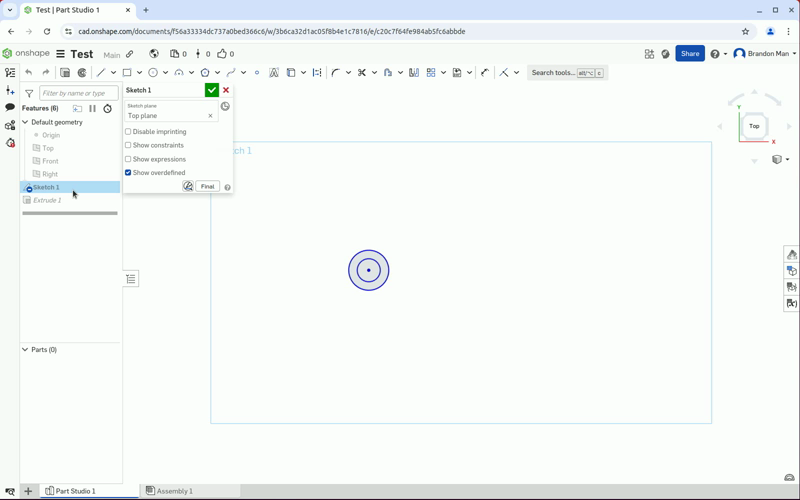
mouse_move(229, 92)
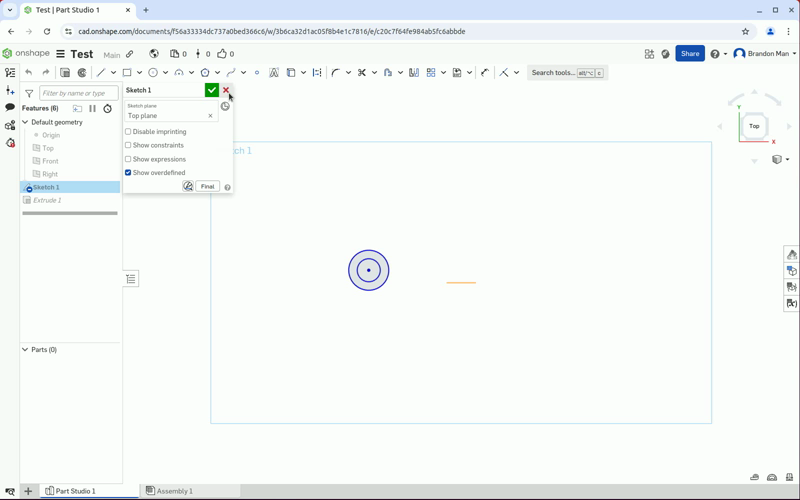
click(229, 92)
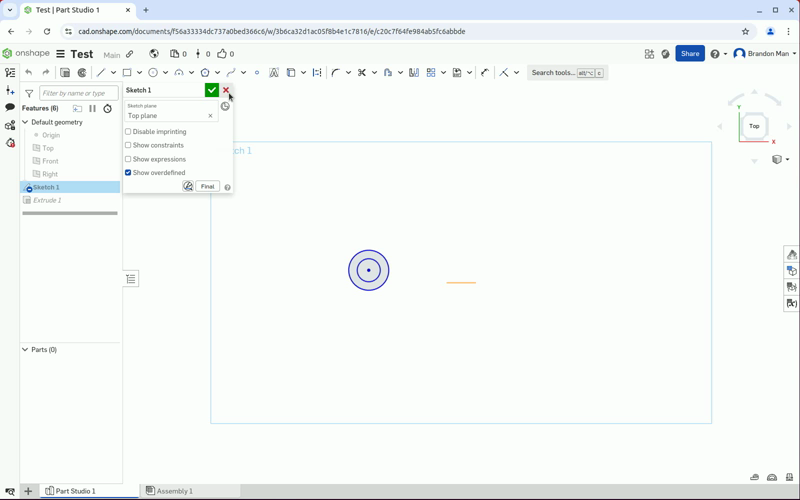
key(shift+s)
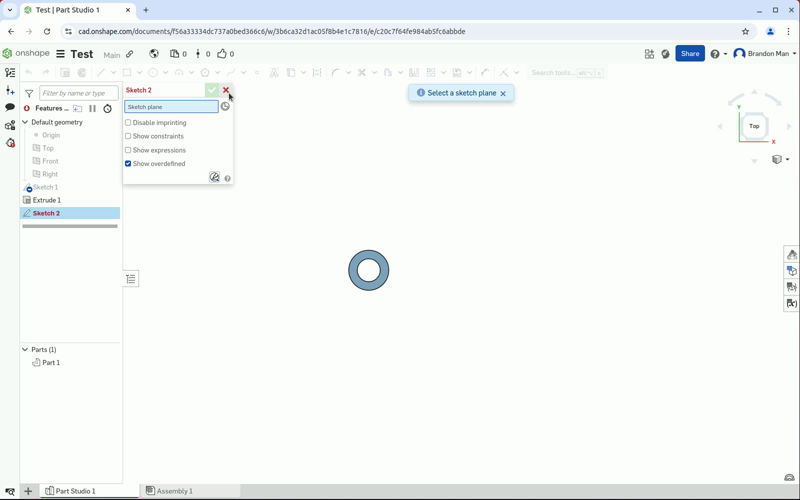
mouse_move(73, 150)
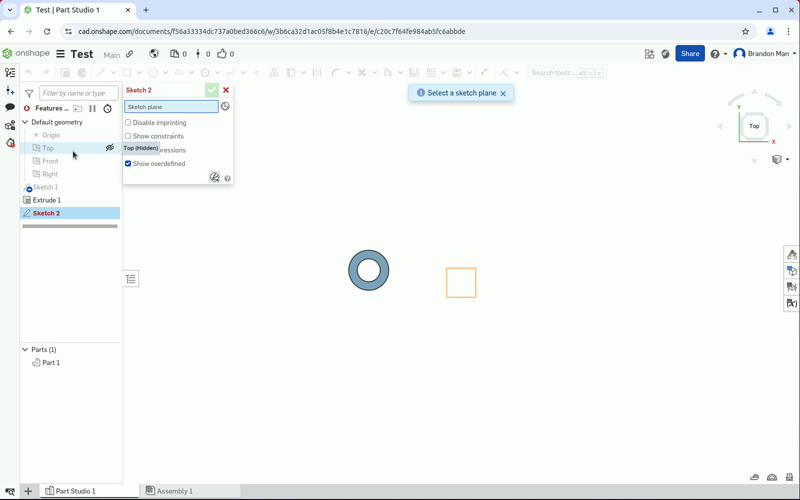
click(73, 150)
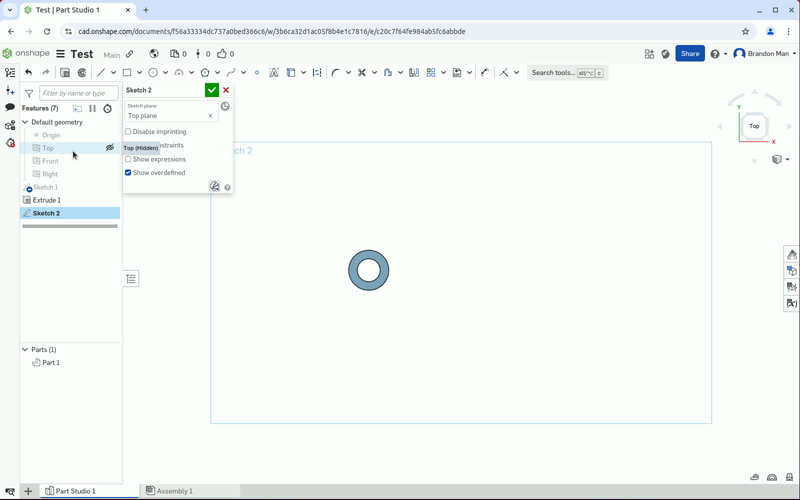
mouse_move(73, 352)
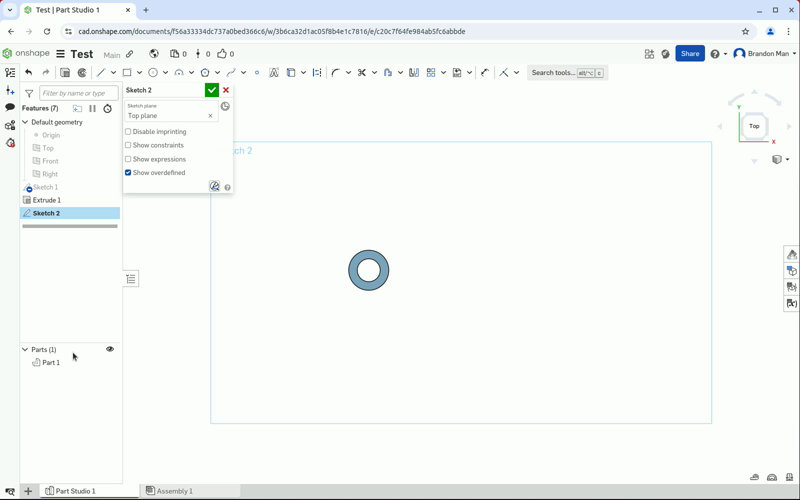
key(y)
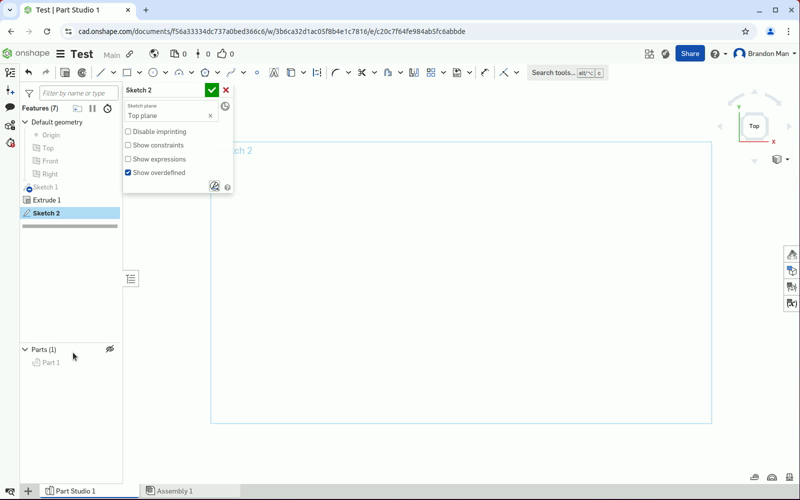
key(l)
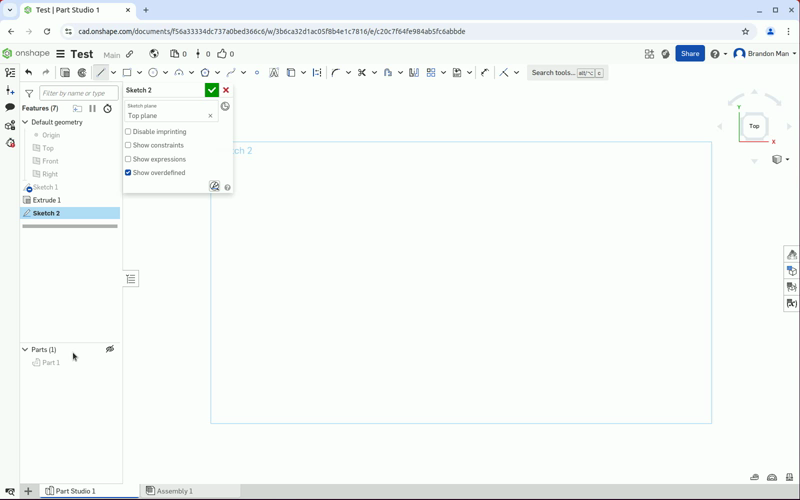
key_down(shift)
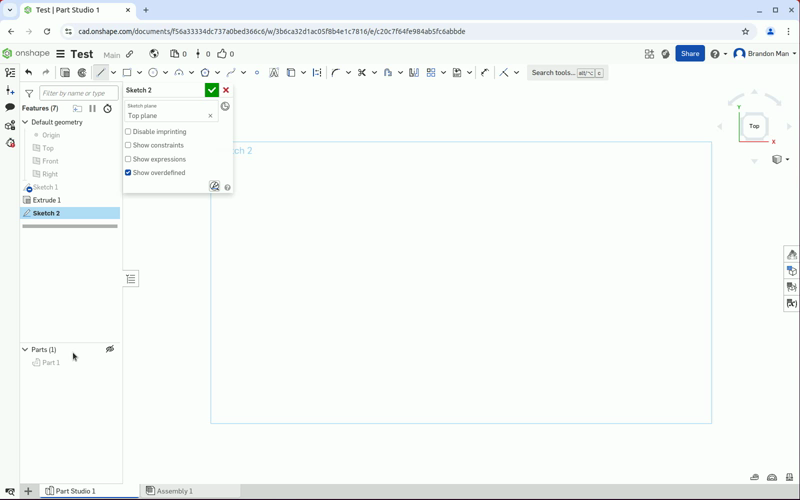
mouse_move(358, 275)
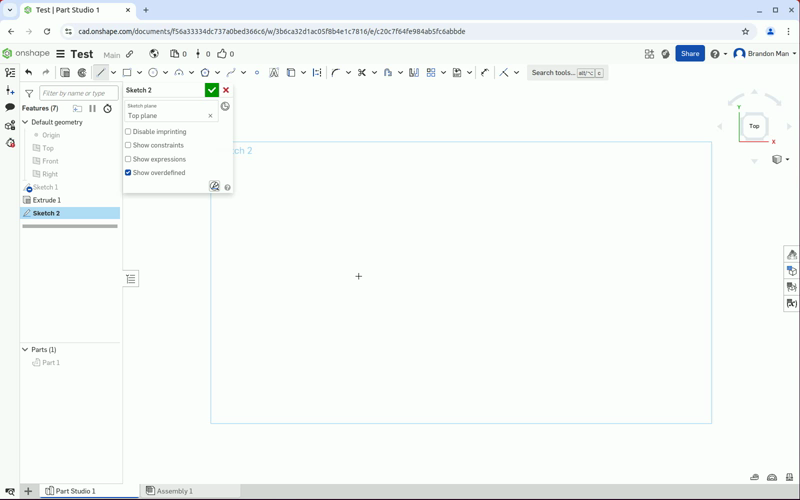
click(358, 275)
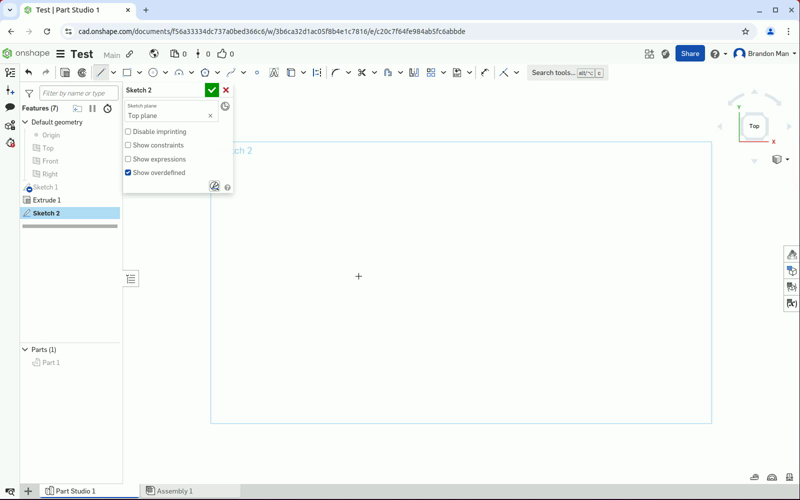
key_up(shift)
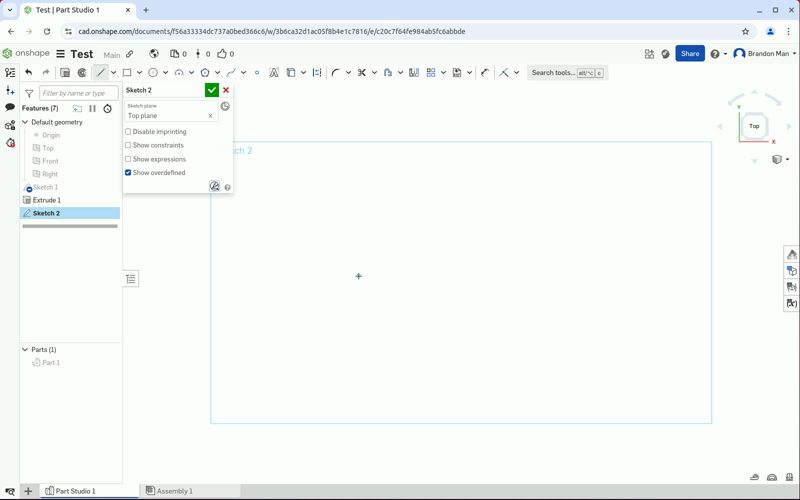
key_down(shift)
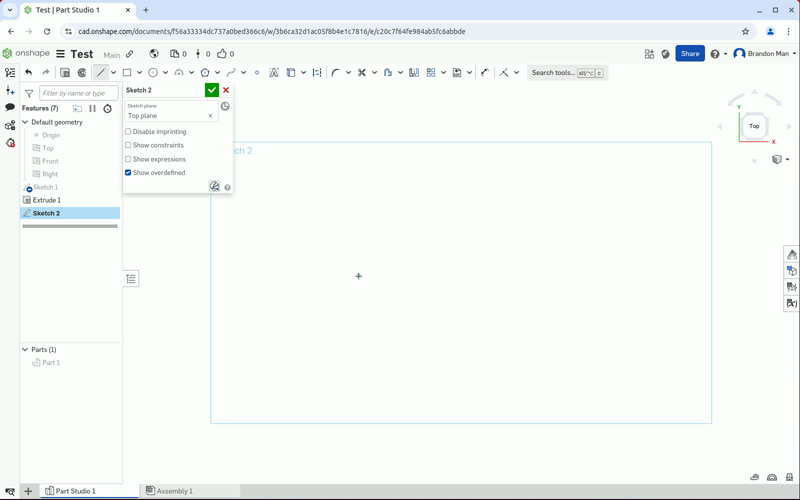
mouse_move(388, 275)
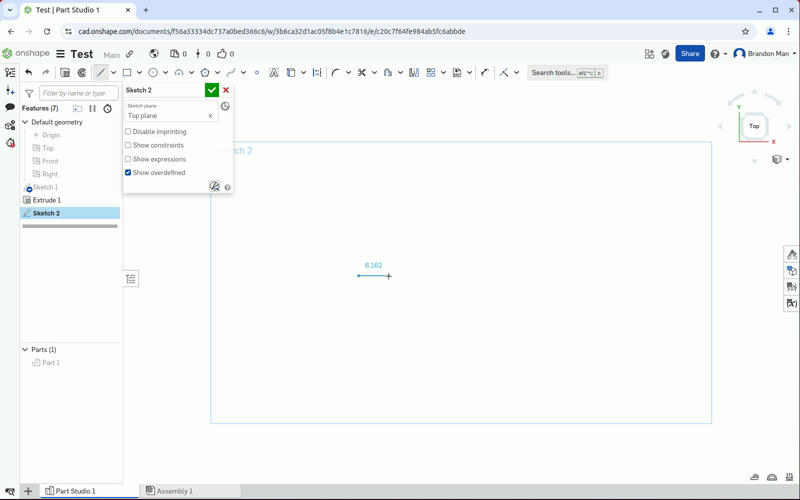
mouse_move(368, 282)
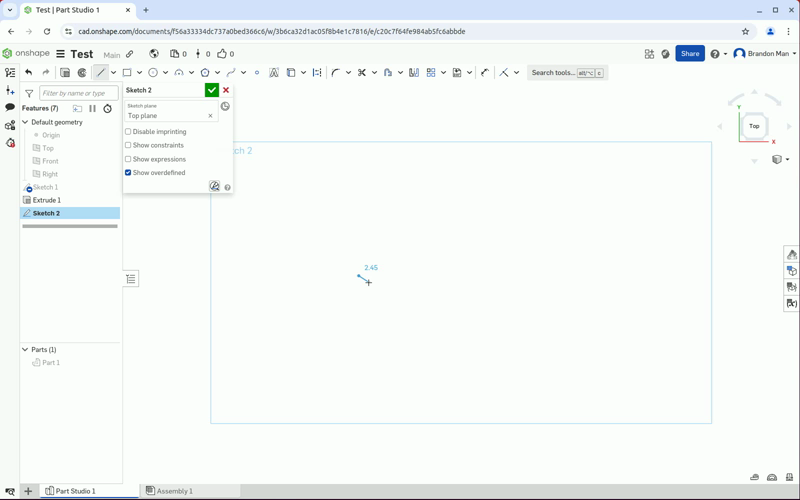
click(368, 282)
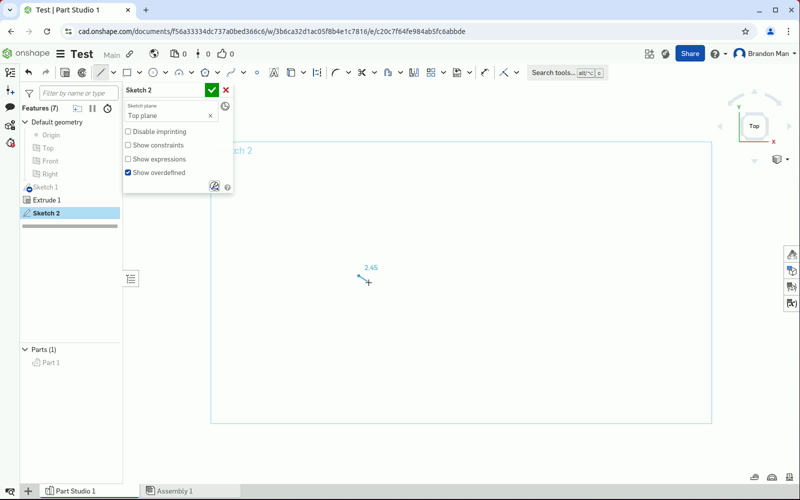
key_up(shift)
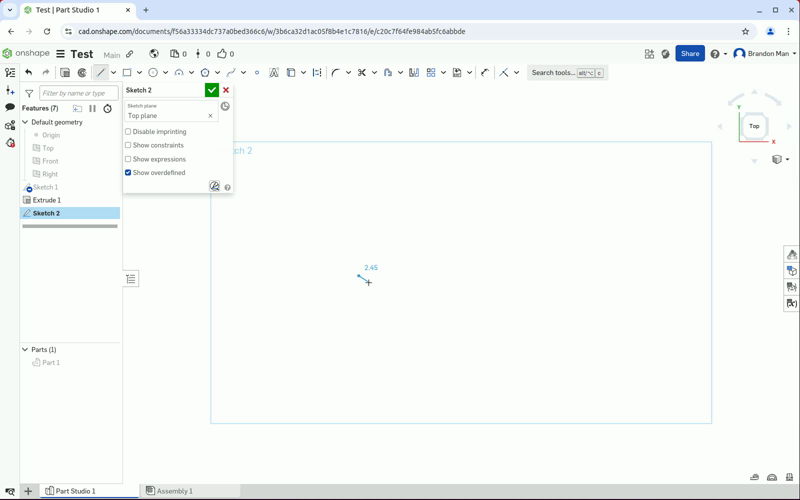
key_down(shift)
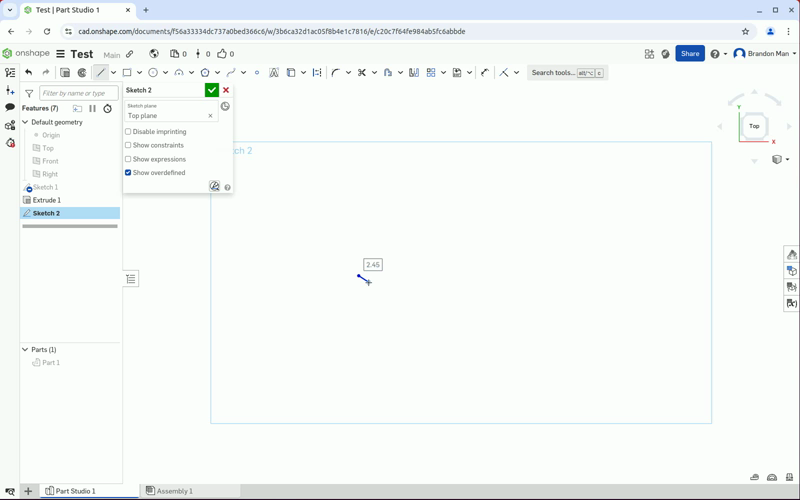
mouse_move(398, 282)
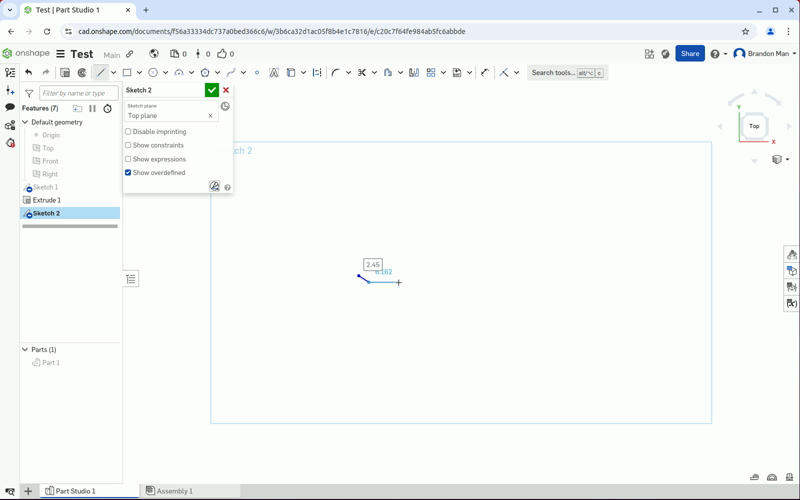
mouse_move(379, 276)
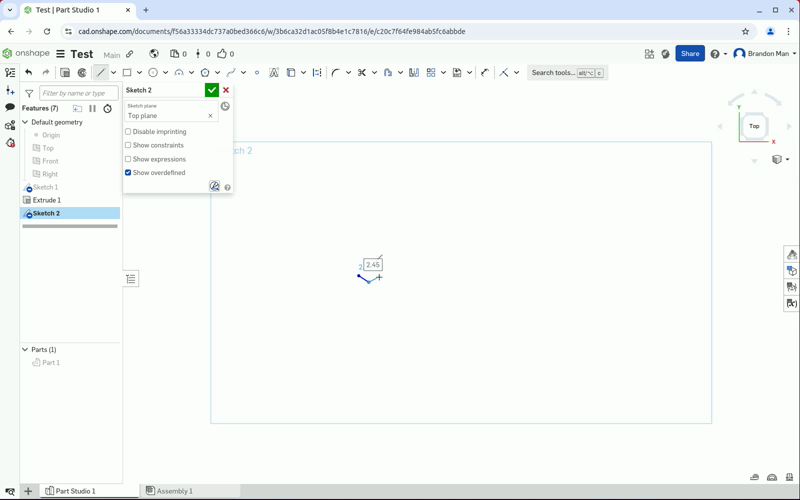
click(379, 276)
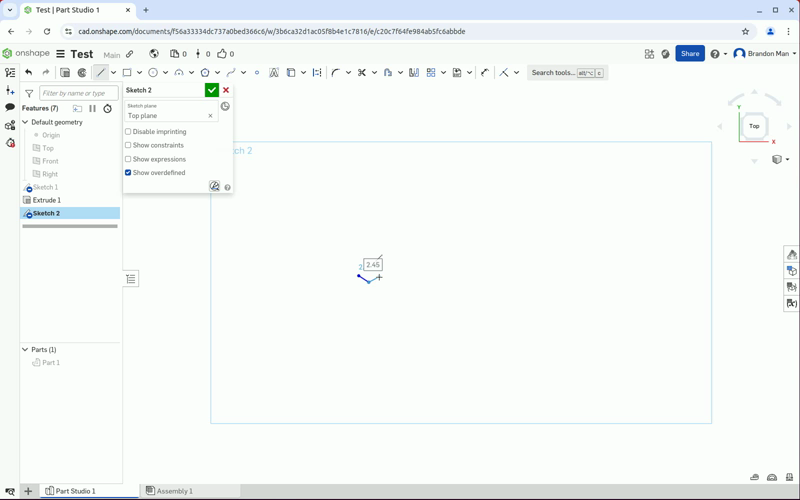
key_up(shift)
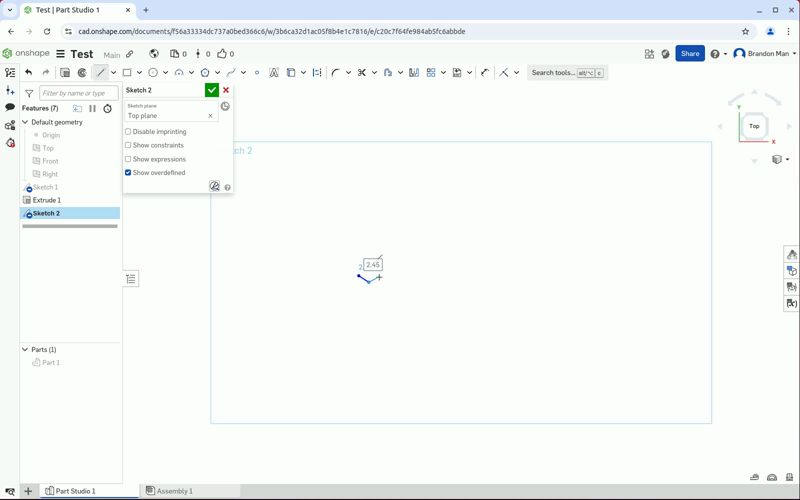
key_down(shift)
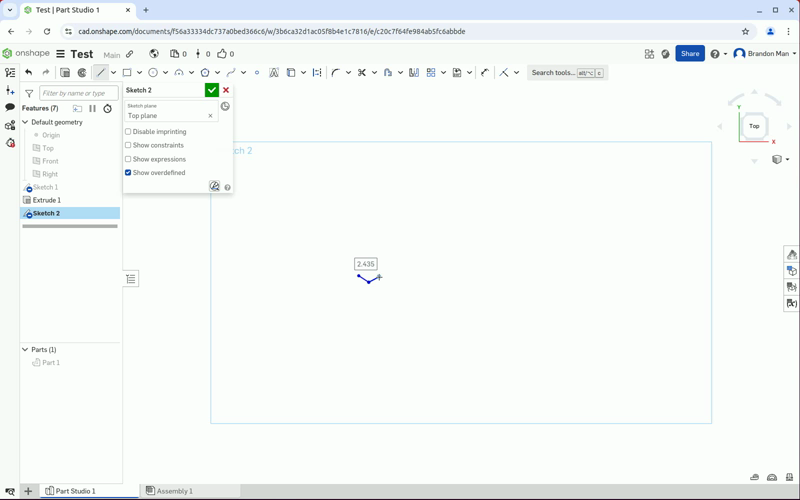
mouse_move(409, 276)
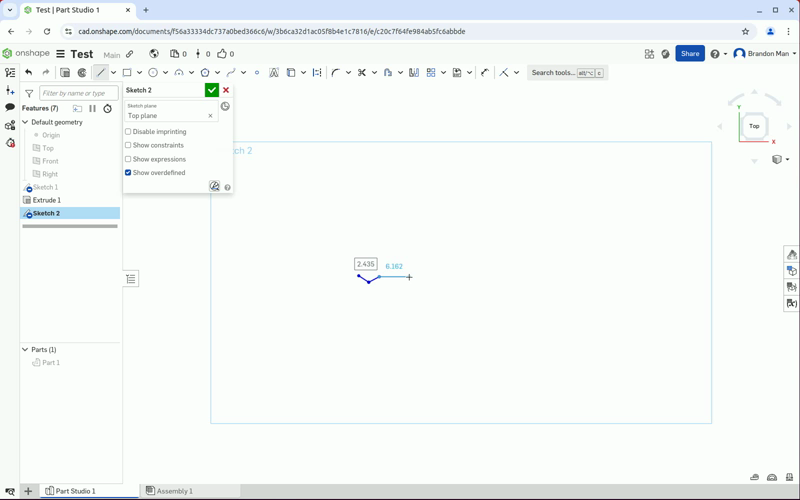
mouse_move(379, 264)
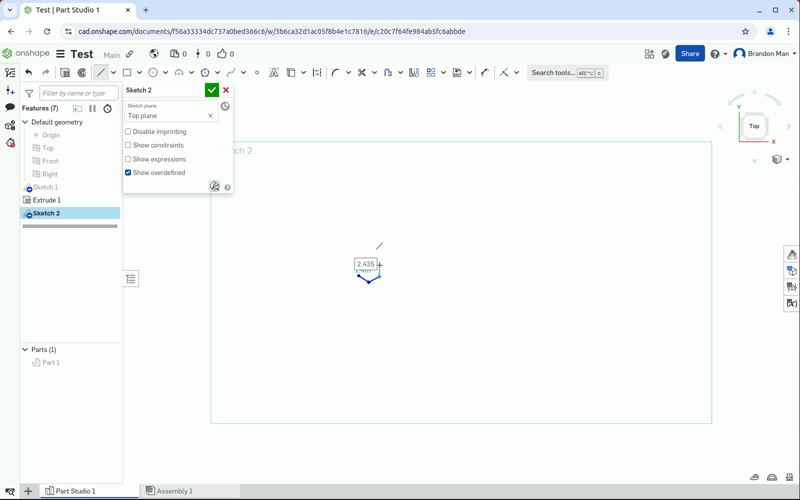
click(379, 264)
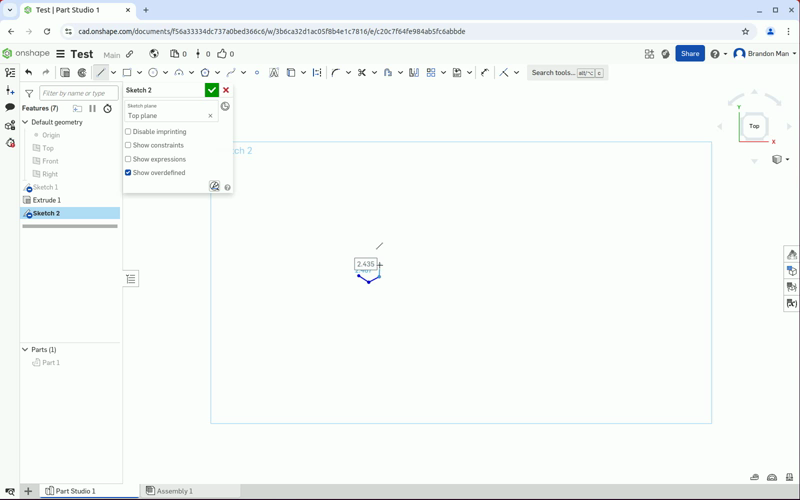
key_up(shift)
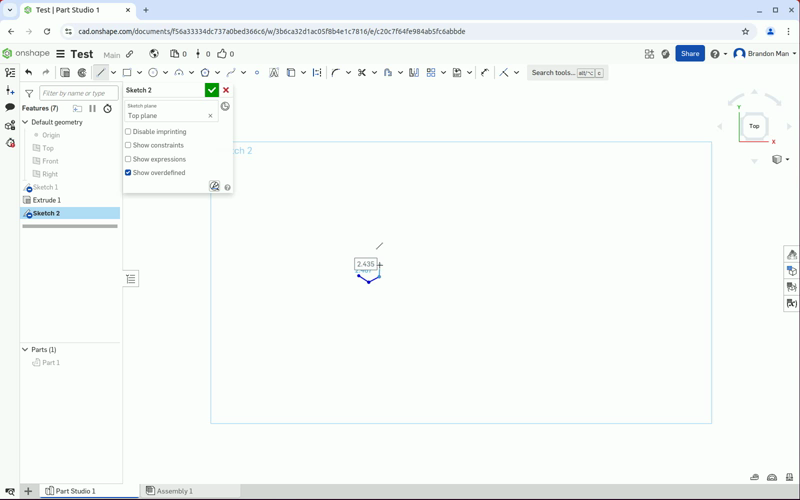
key_down(shift)
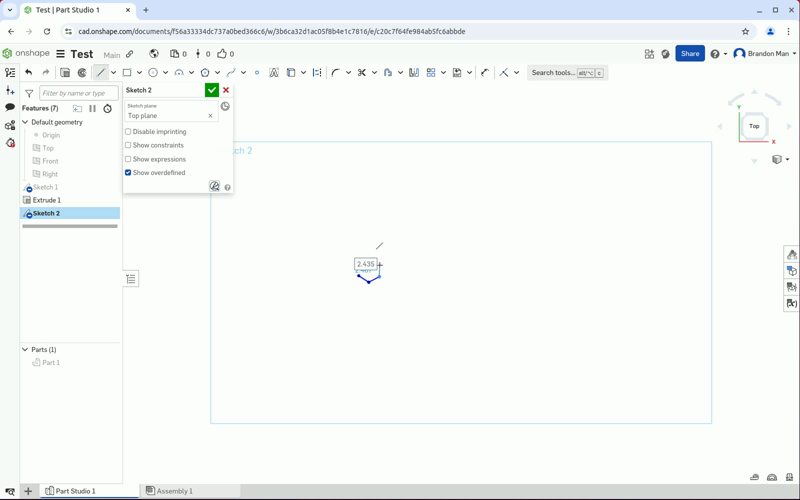
mouse_move(409, 264)
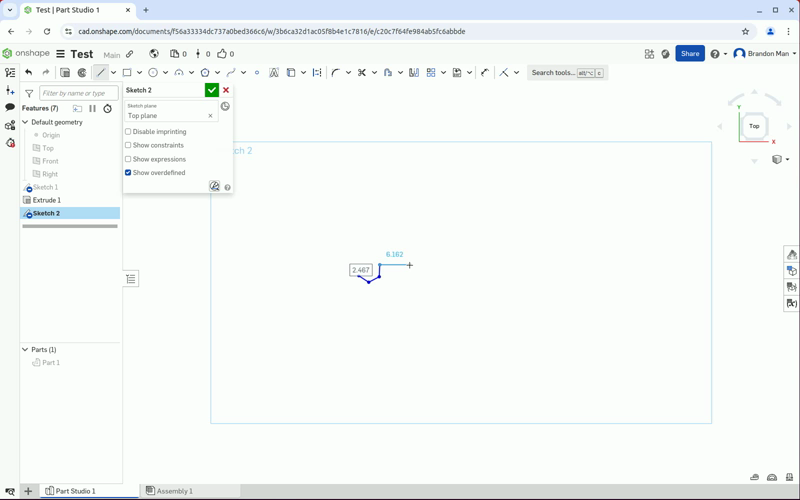
mouse_move(369, 258)
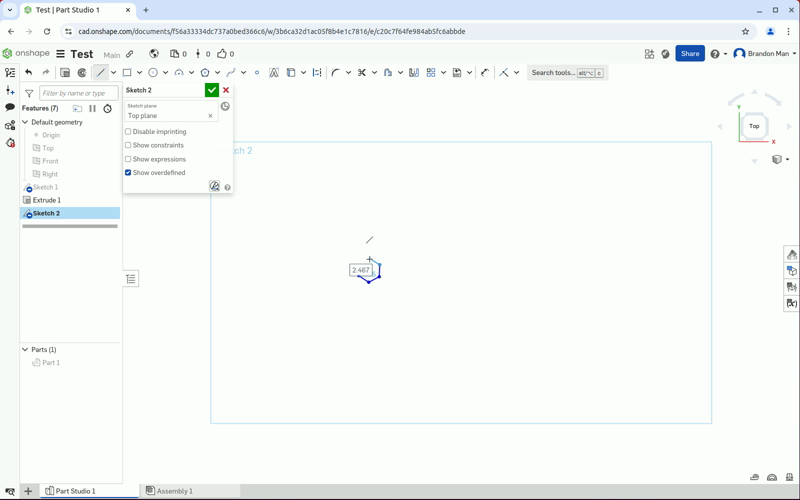
click(369, 258)
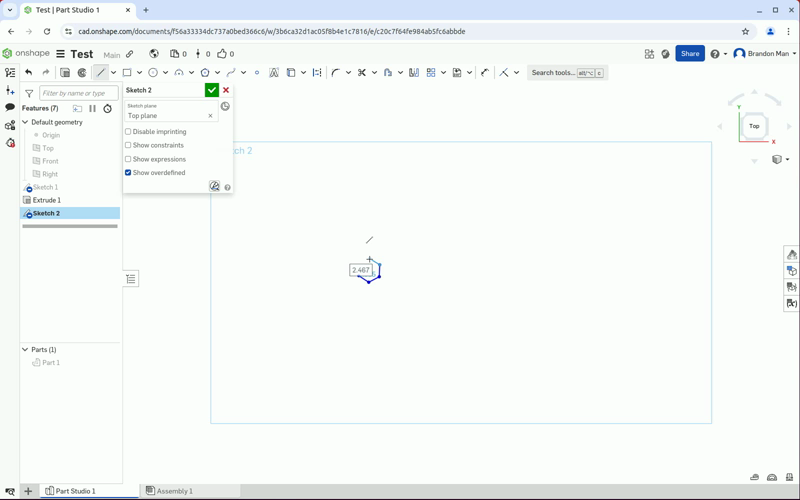
key_up(shift)
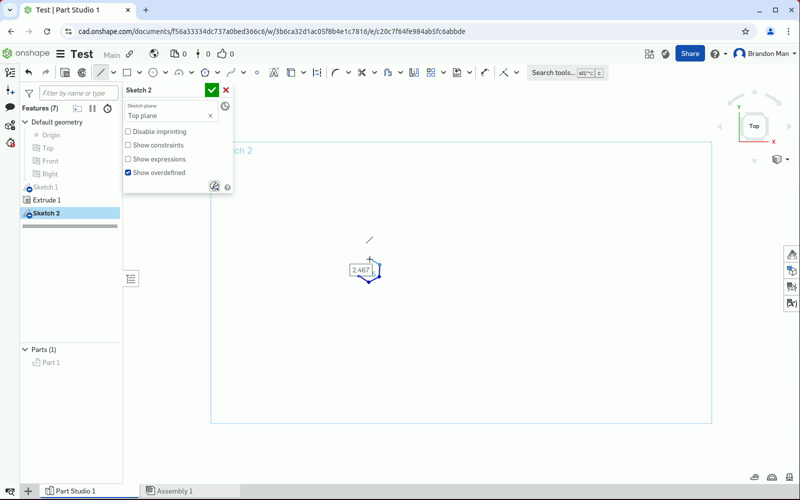
key_down(shift)
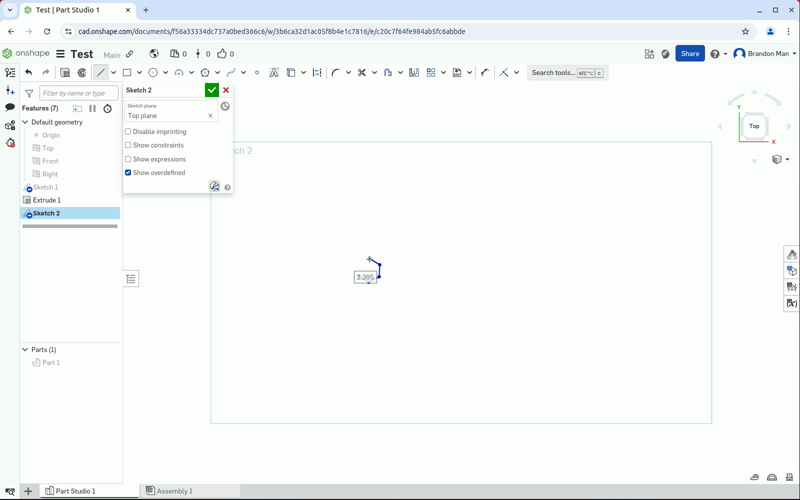
mouse_move(399, 258)
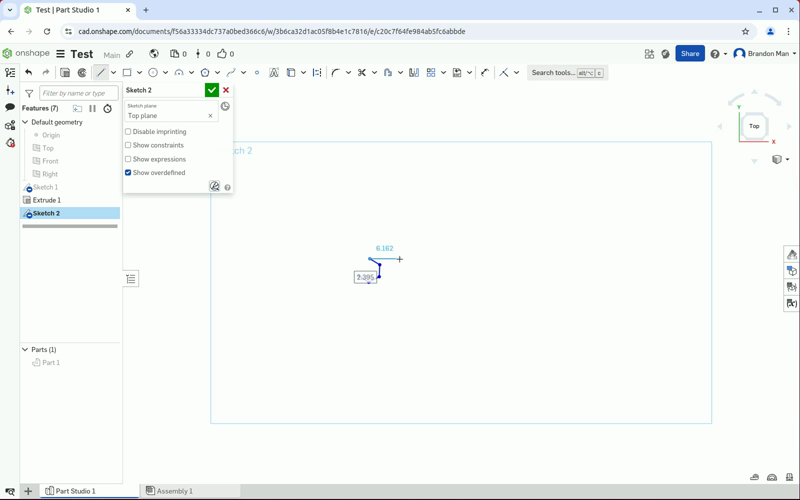
mouse_move(359, 264)
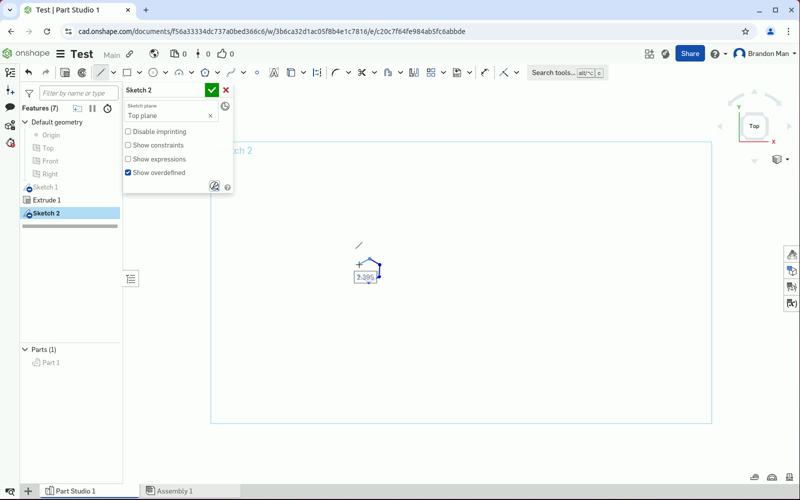
click(359, 264)
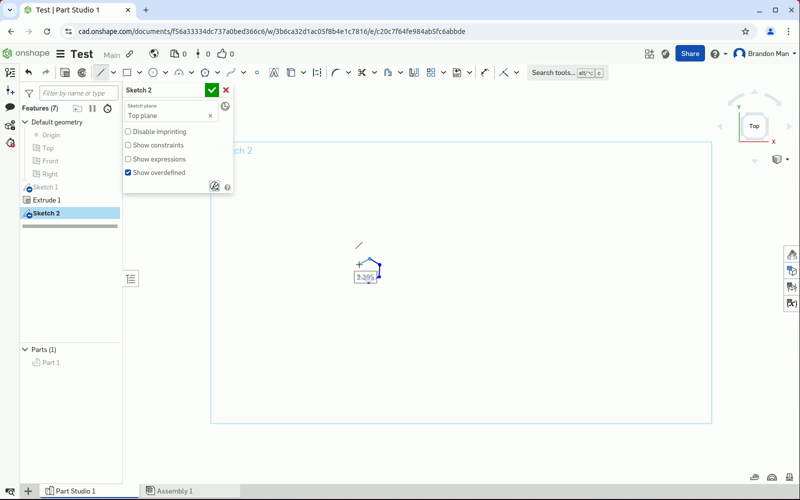
key_up(shift)
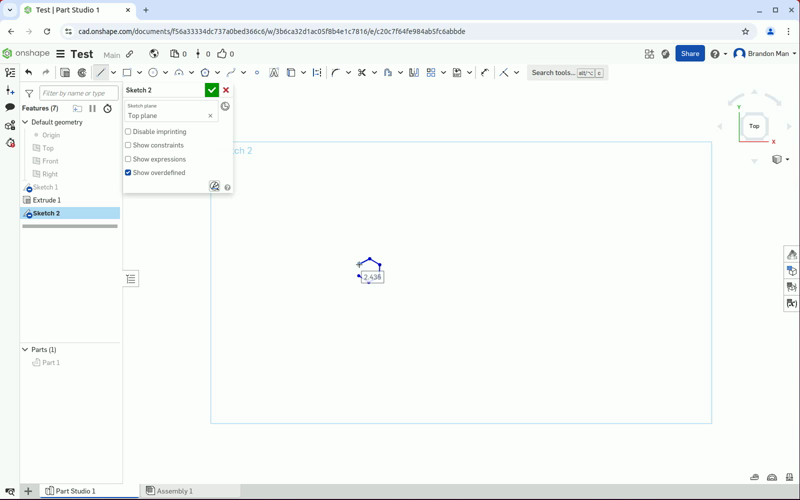
mouse_move(389, 264)
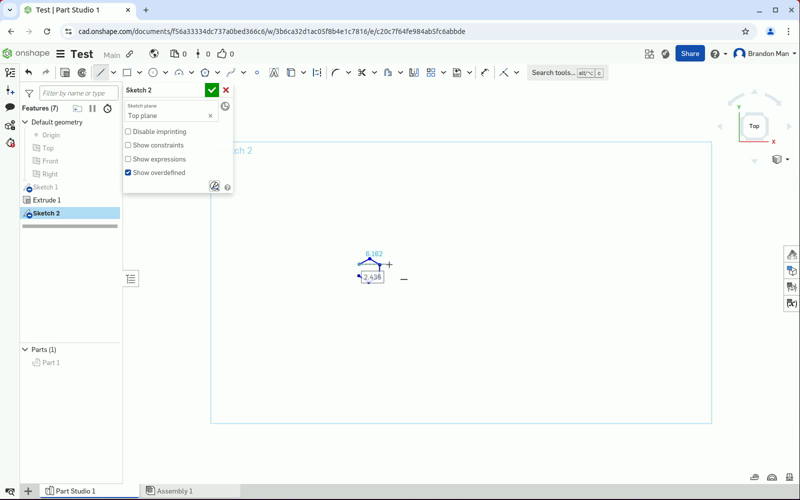
key_down(shift)
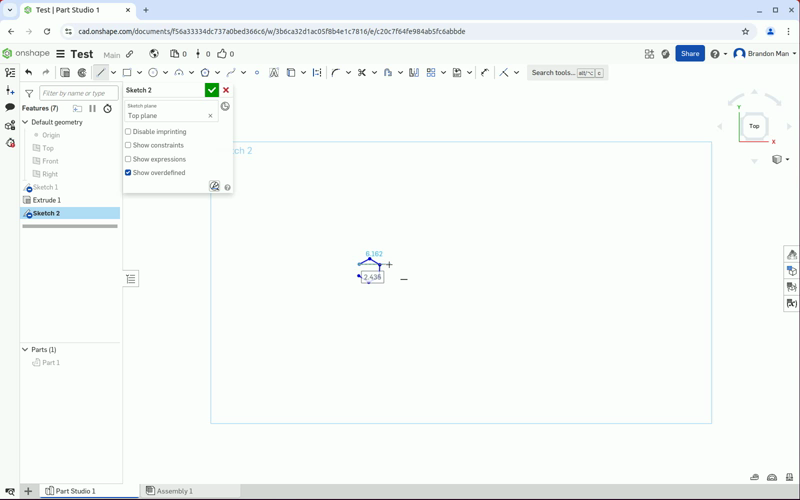
mouse_move(358, 275)
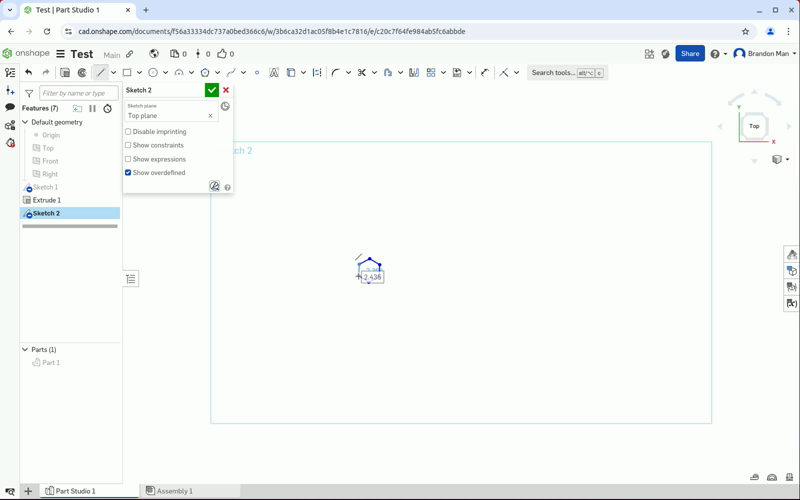
key_up(shift)
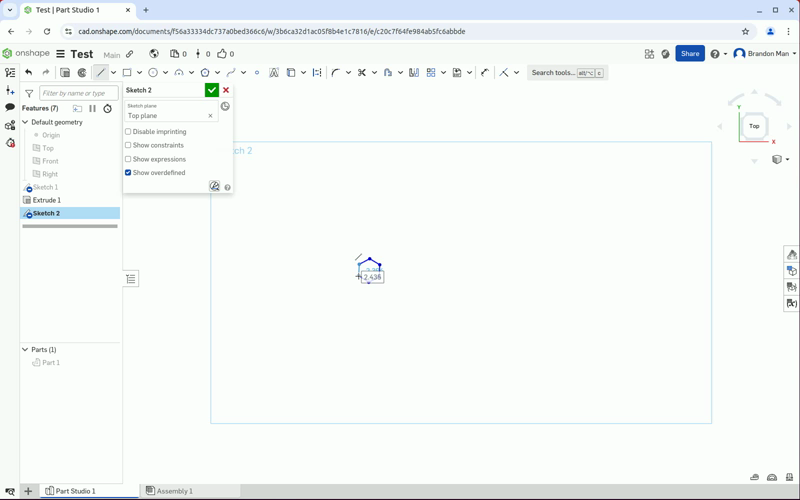
click(358, 275)
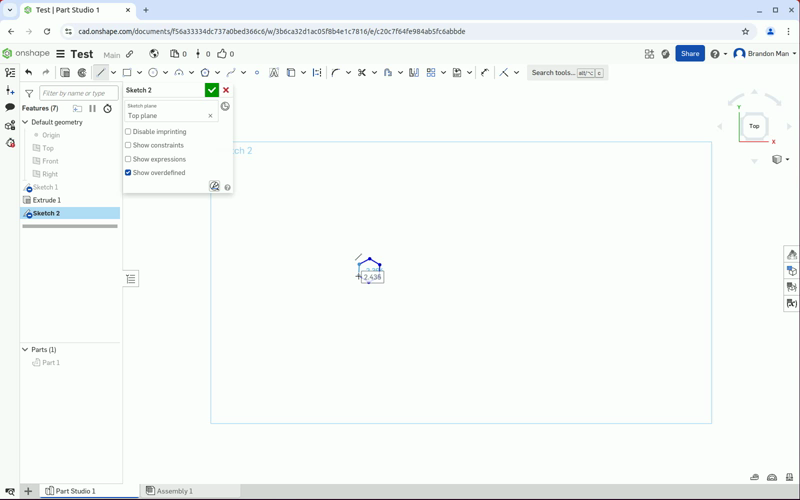
key(esc)
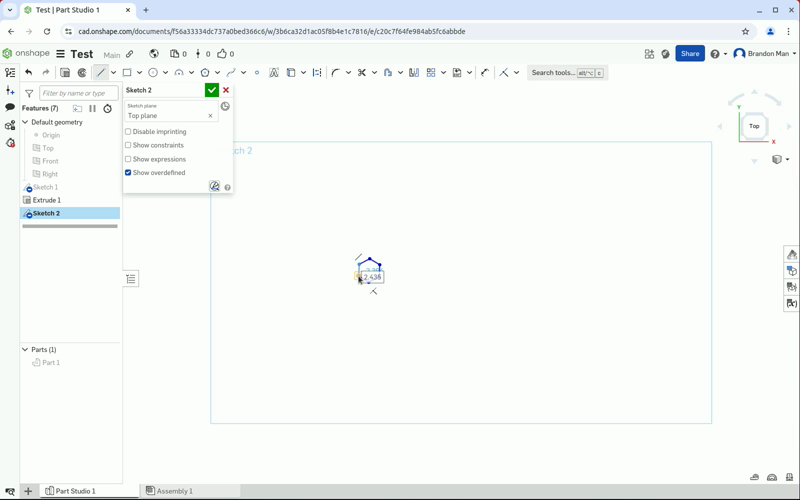
key(l)
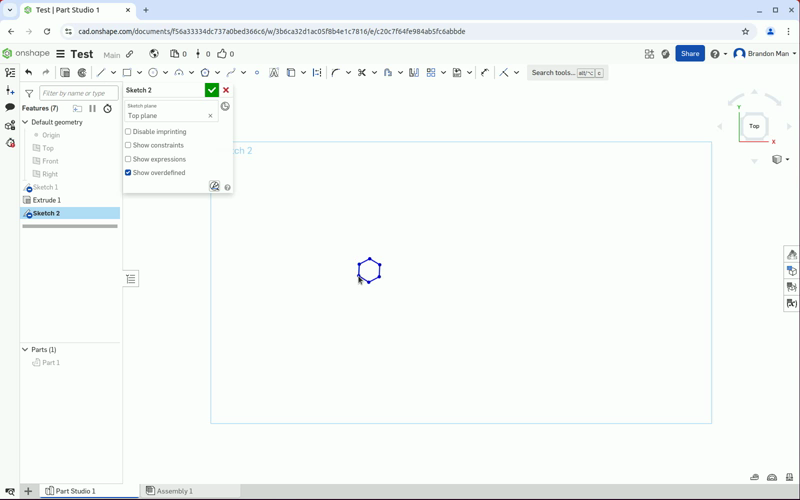
key_down(shift)
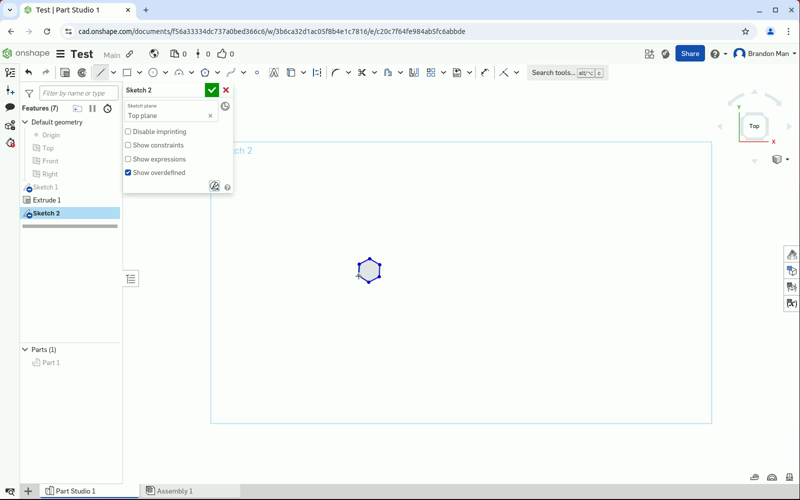
mouse_move(359, 275)
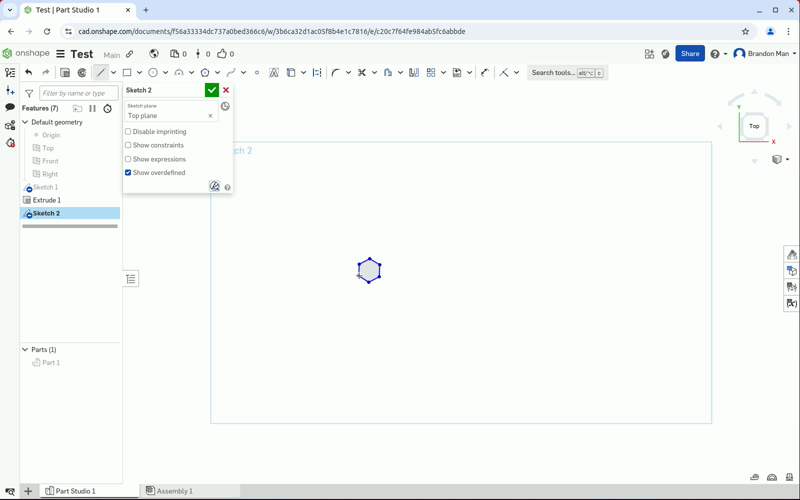
click(359, 275)
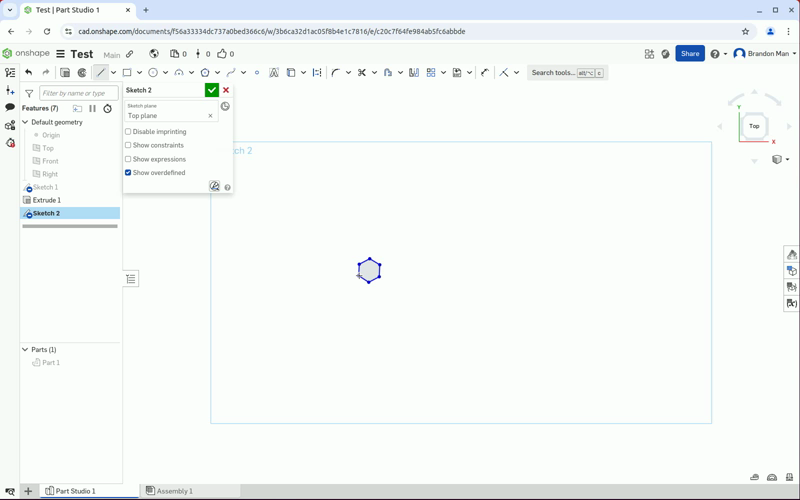
key_up(shift)
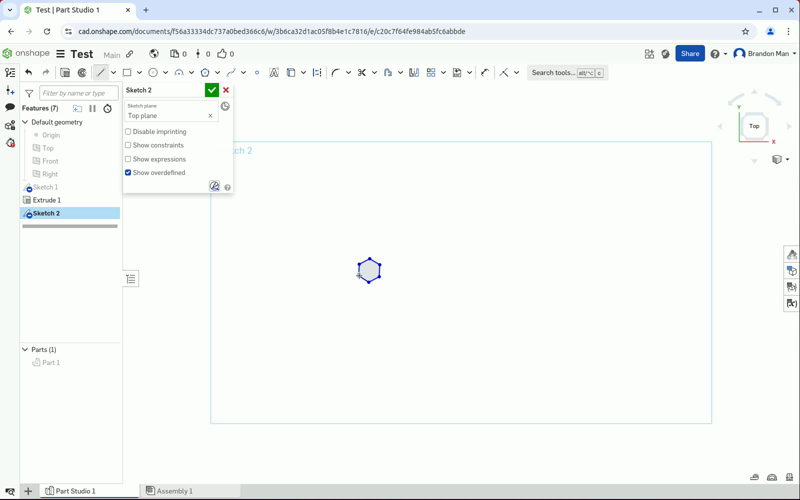
key_down(shift)
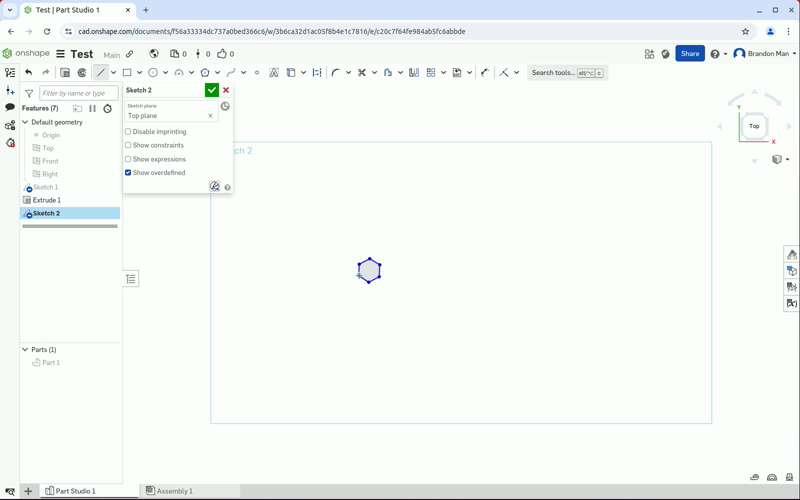
mouse_move(389, 275)
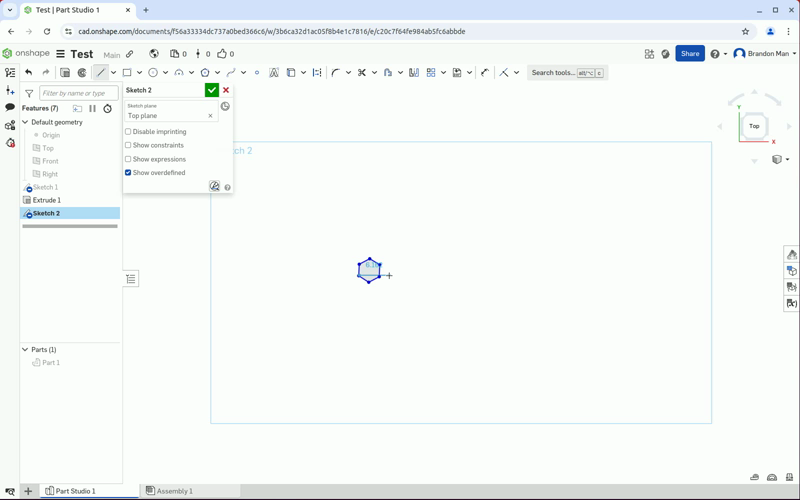
mouse_move(368, 281)
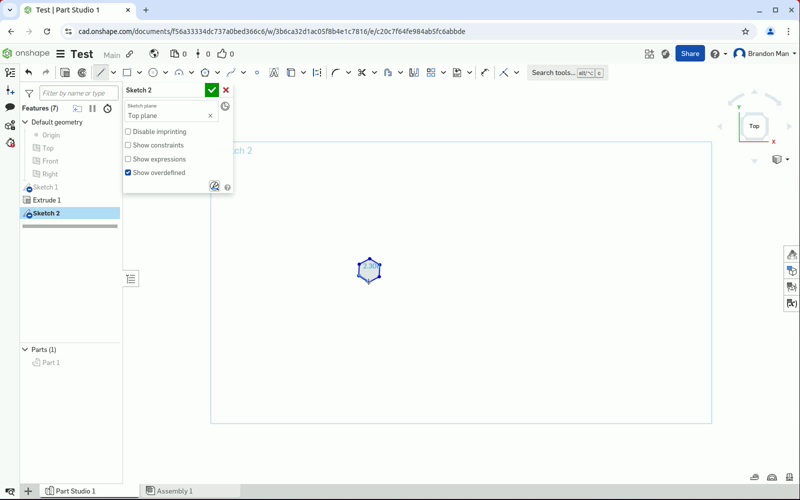
scroll(6)
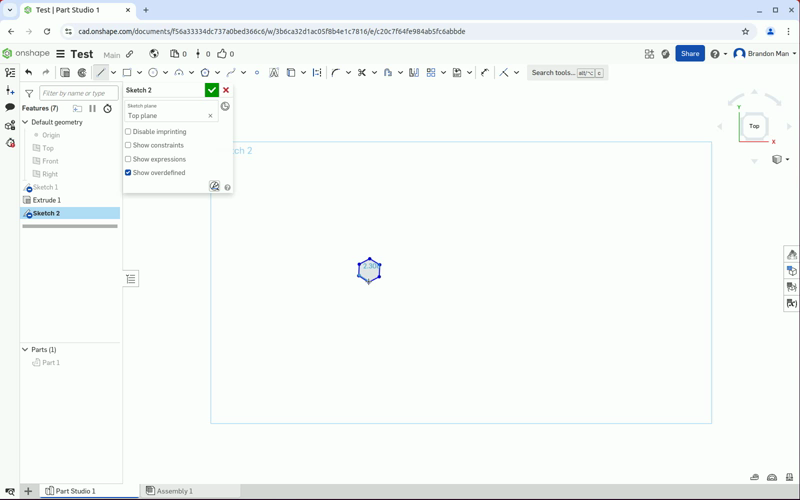
scroll(6)
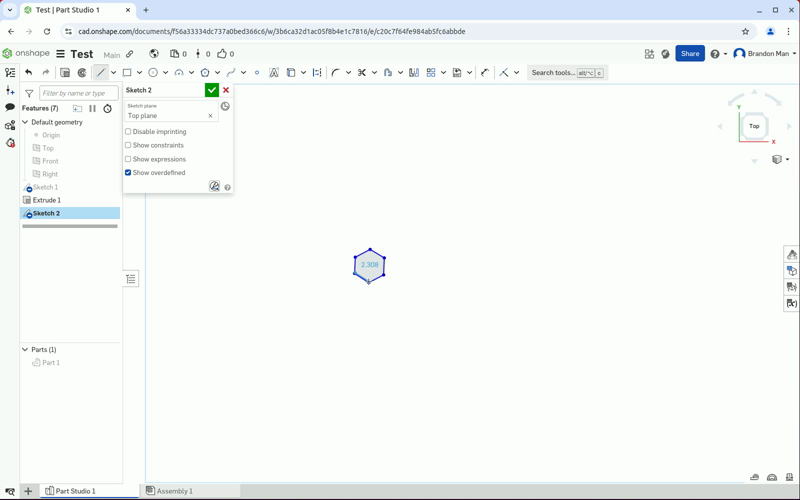
scroll(6)
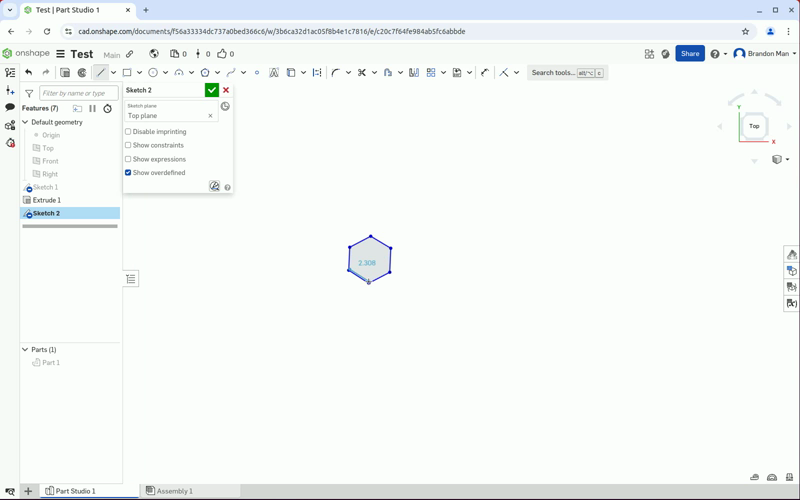
scroll(6)
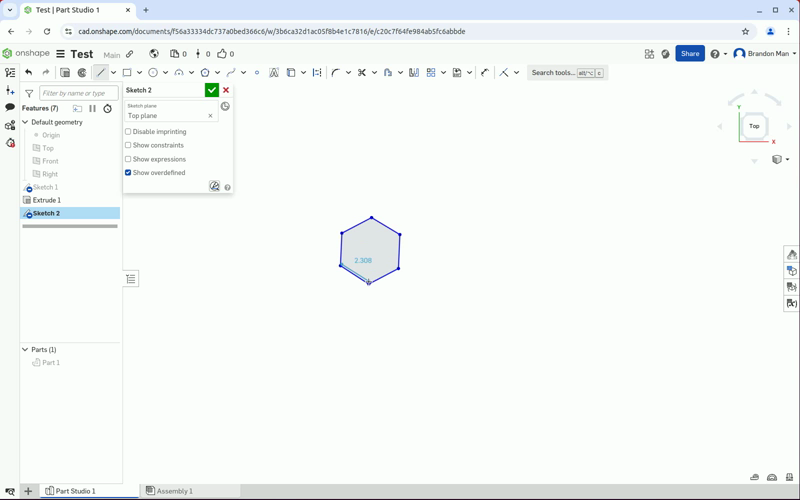
scroll(6)
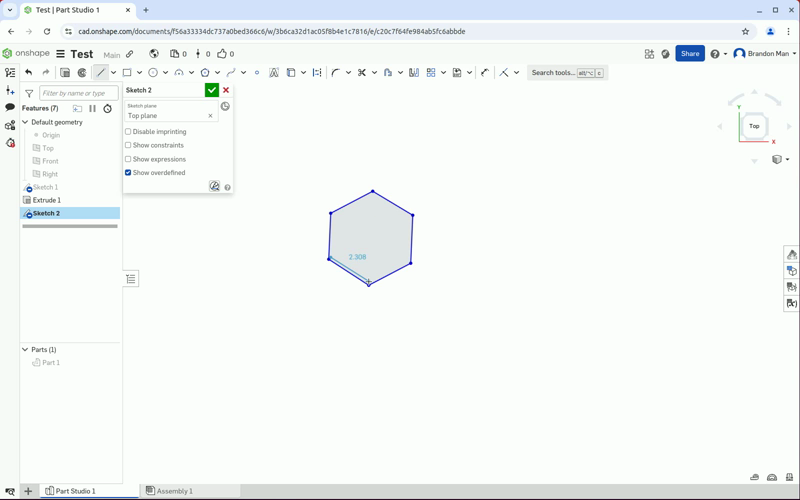
scroll(6)
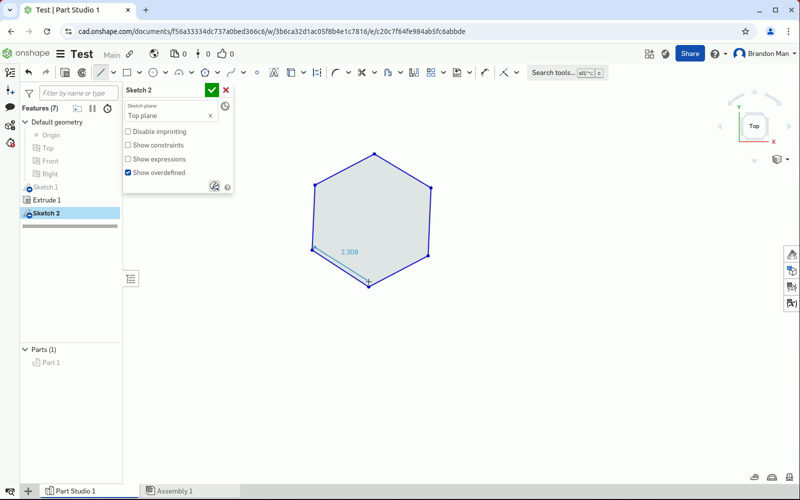
scroll(6)
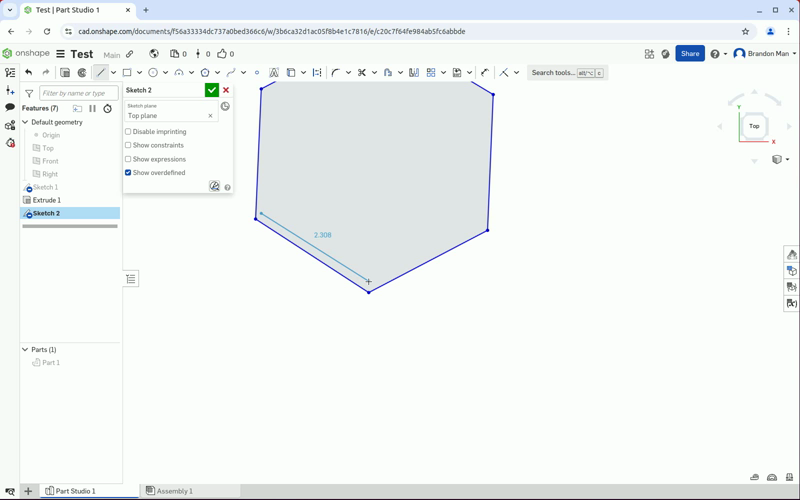
click(368, 281)
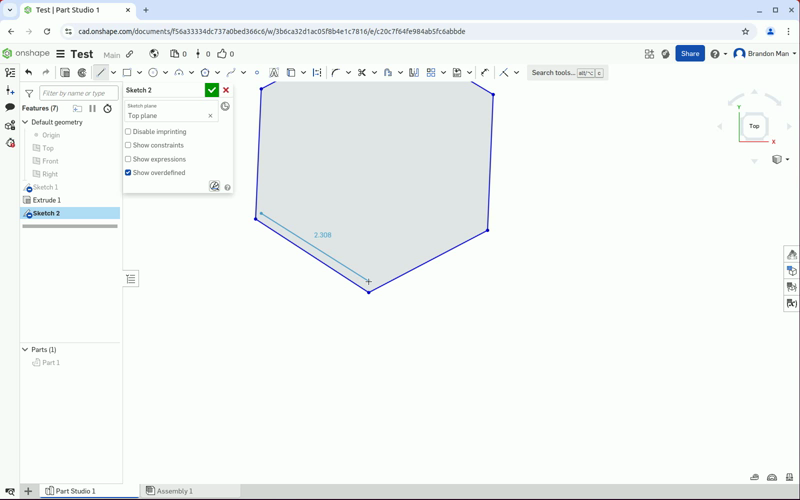
scroll(-6)
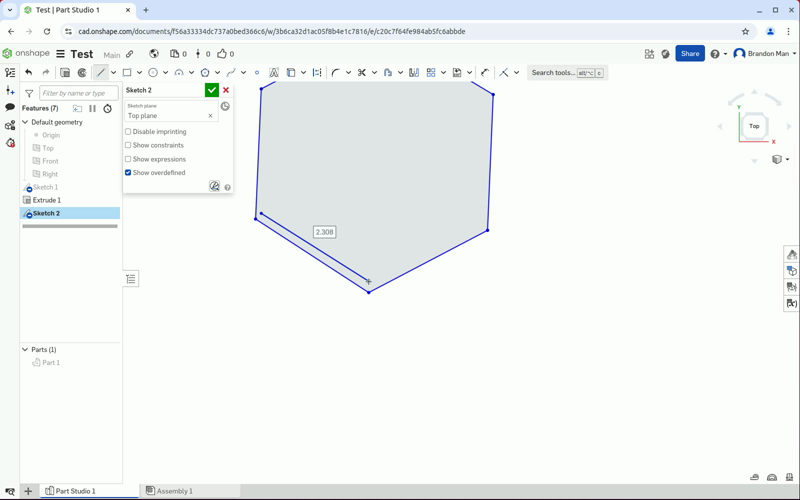
scroll(-6)
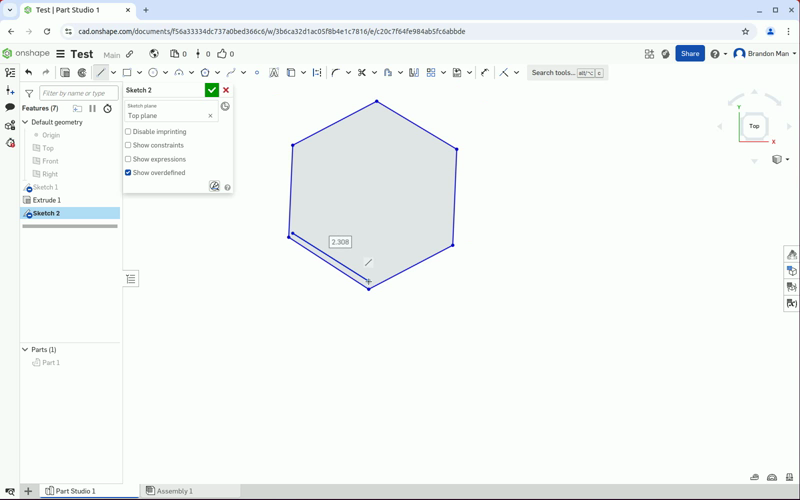
scroll(-6)
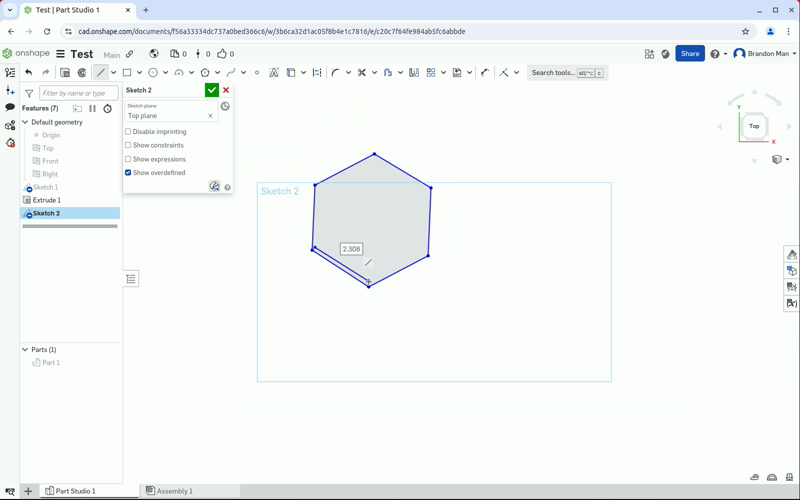
scroll(-6)
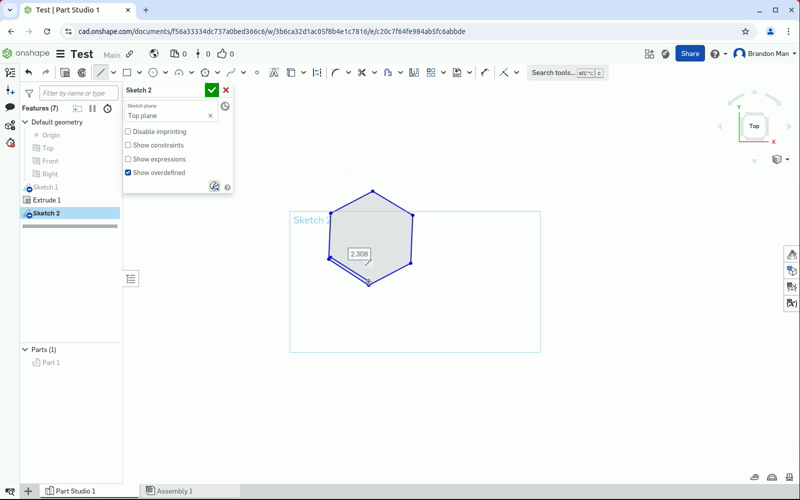
scroll(-6)
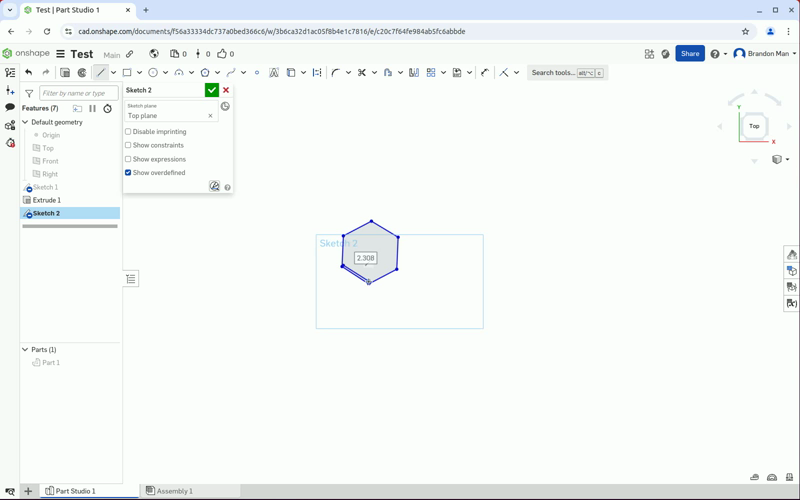
scroll(-6)
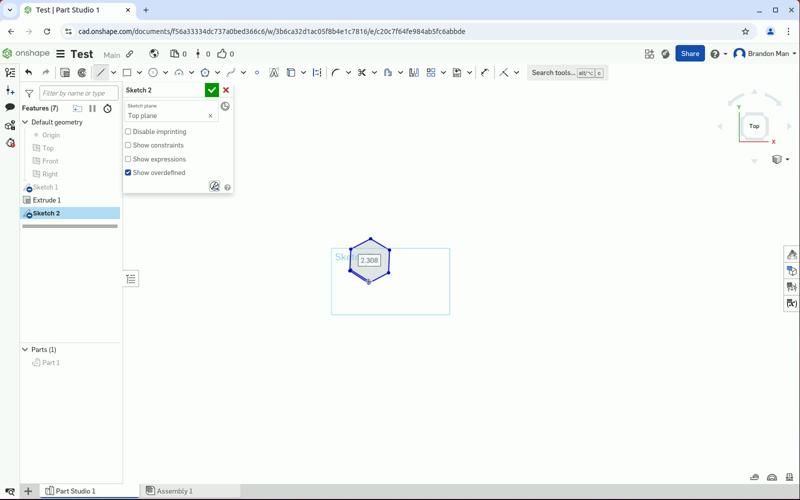
scroll(-6)
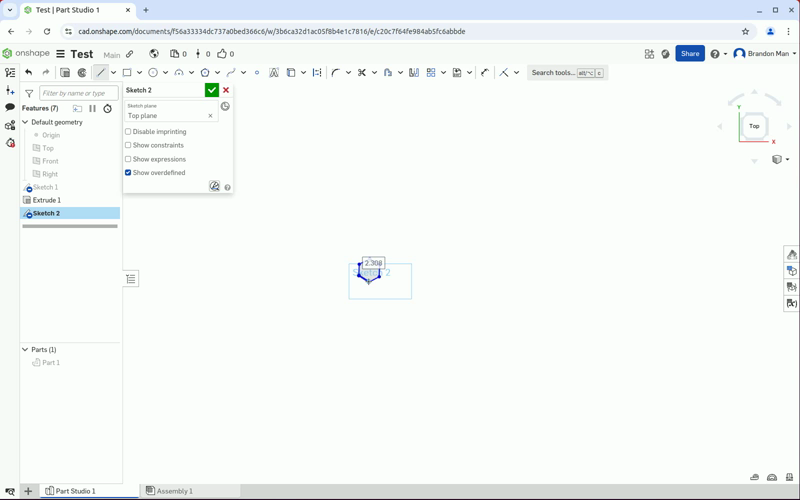
key_up(shift)
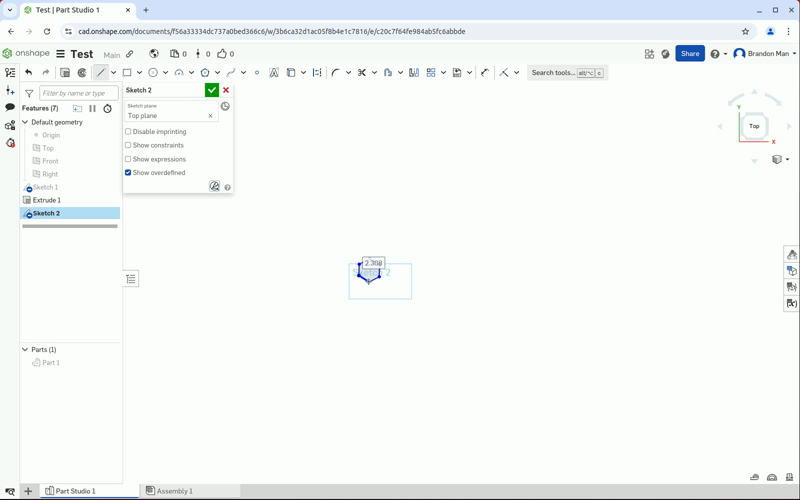
key_down(shift)
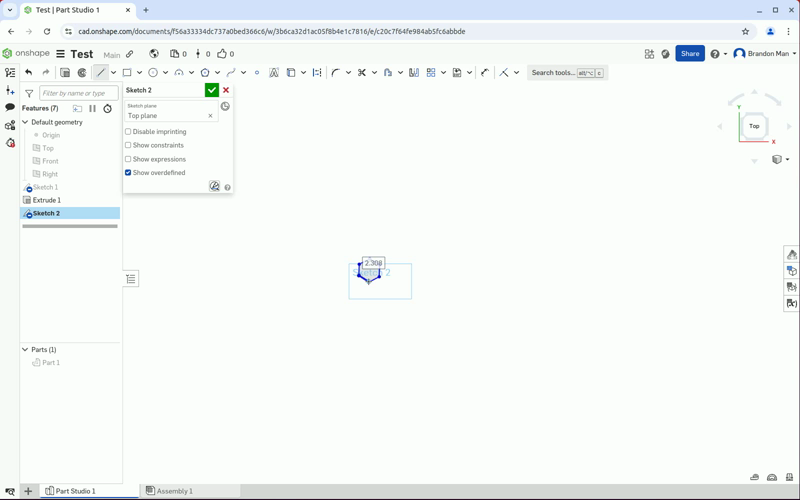
mouse_move(398, 281)
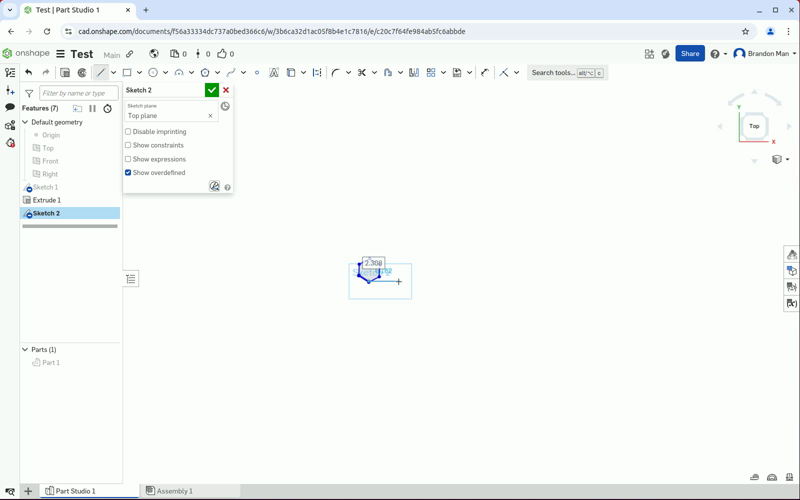
mouse_move(378, 276)
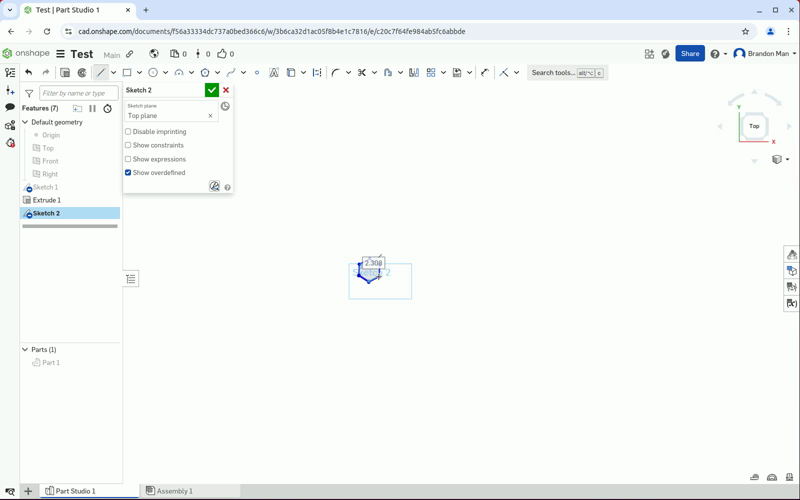
scroll(6)
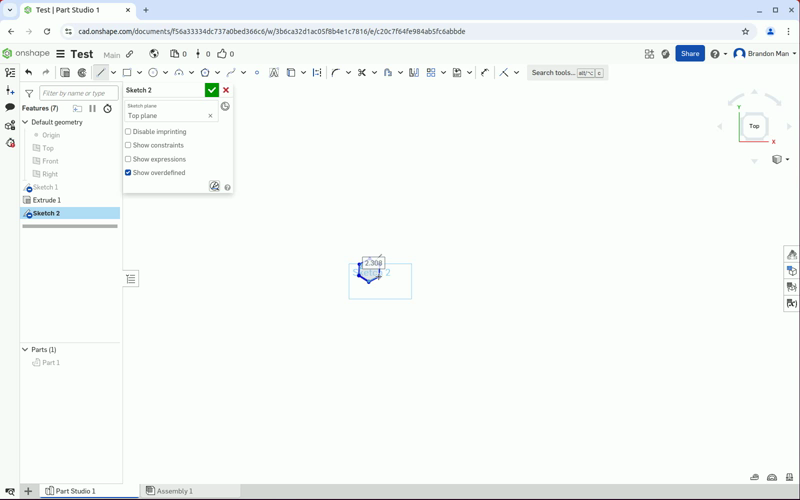
scroll(6)
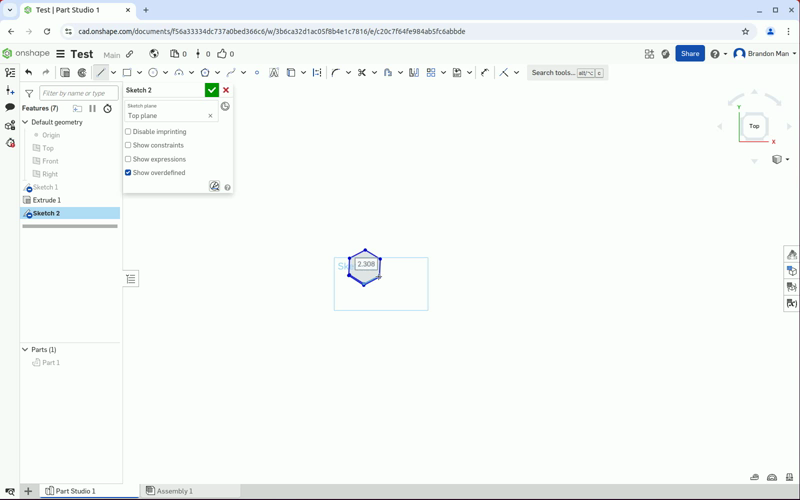
scroll(6)
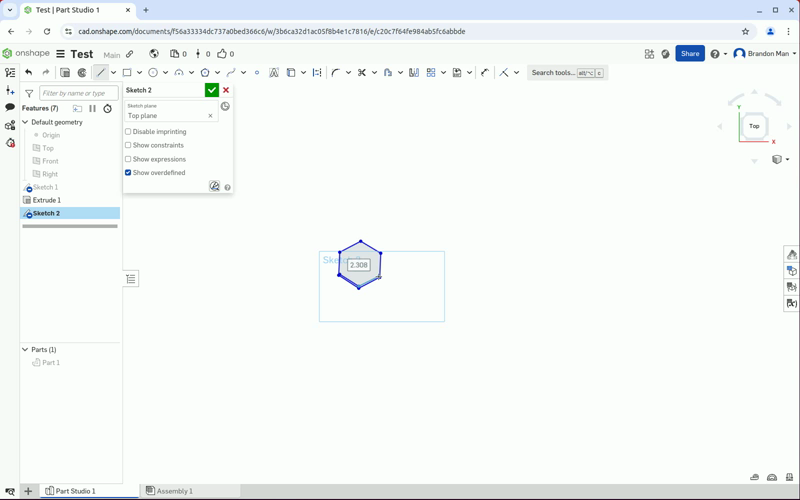
scroll(6)
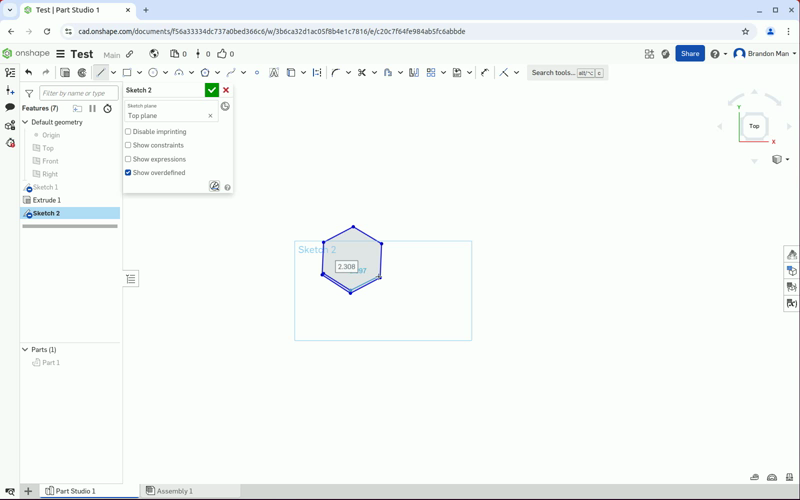
scroll(6)
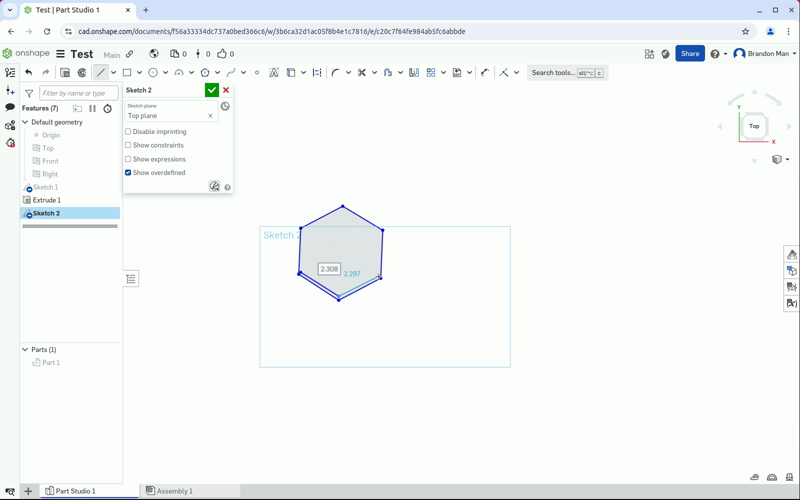
scroll(6)
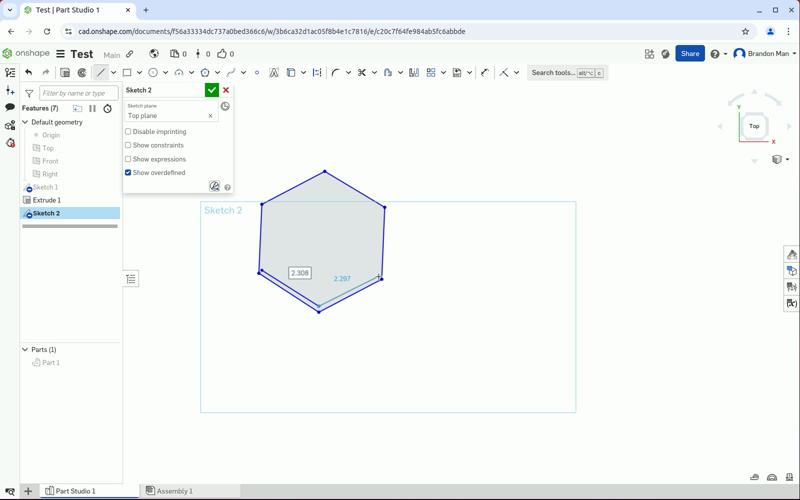
scroll(6)
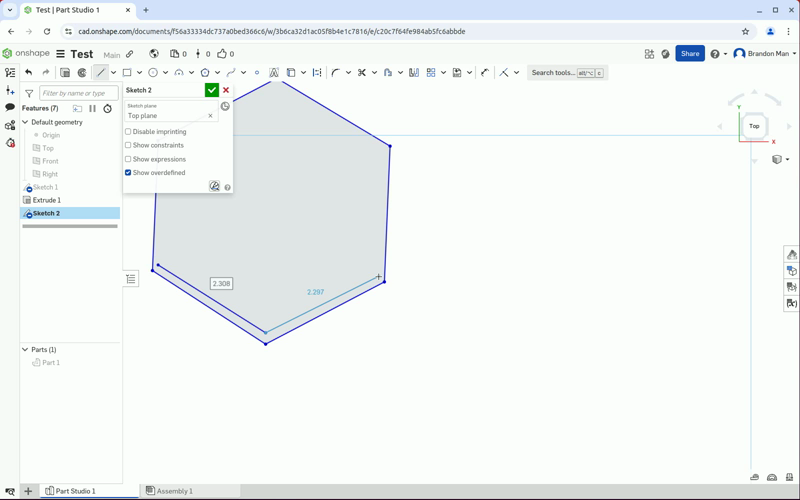
click(378, 276)
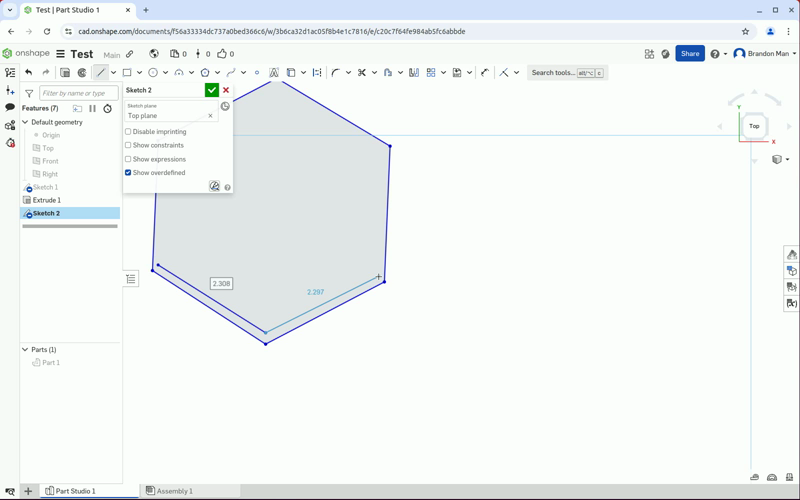
scroll(-6)
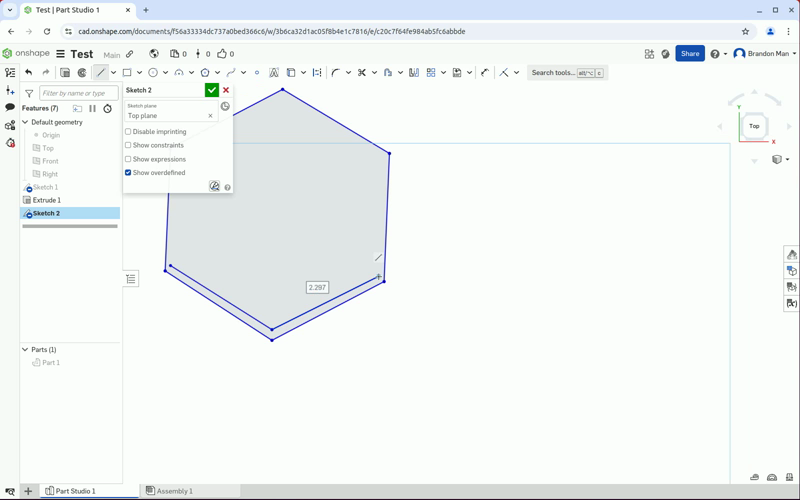
scroll(-6)
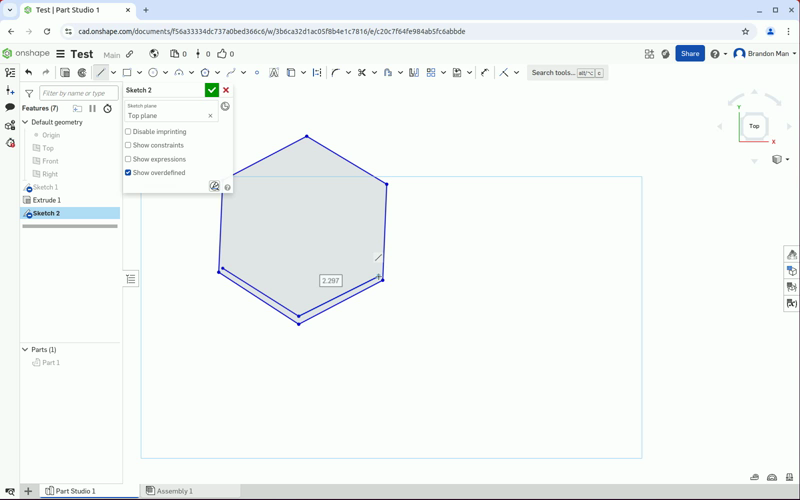
scroll(-6)
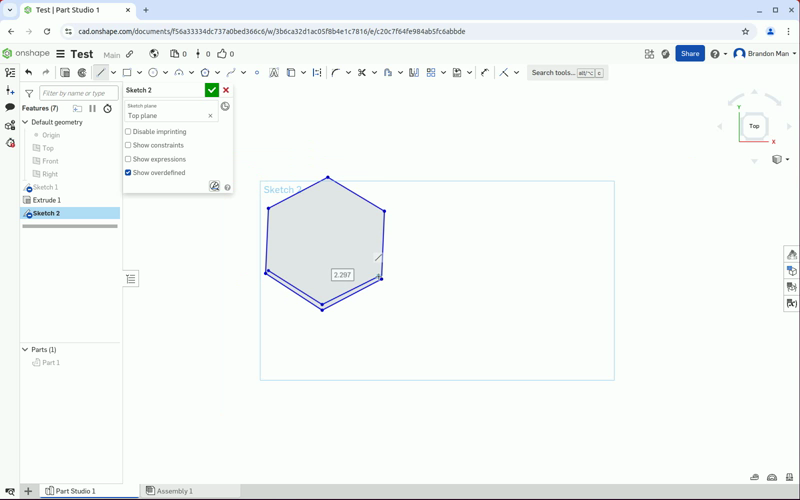
scroll(-6)
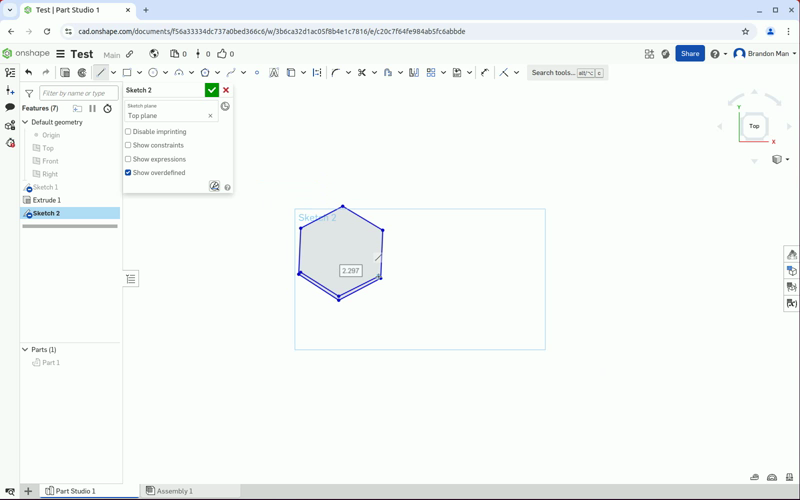
scroll(-6)
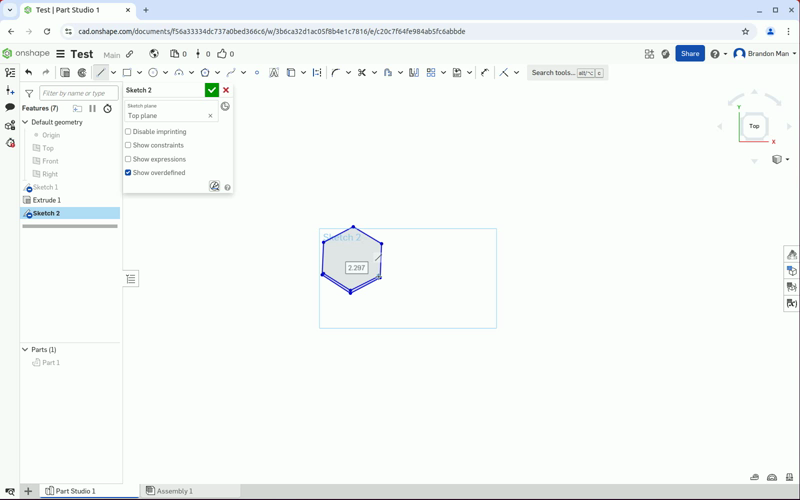
scroll(-6)
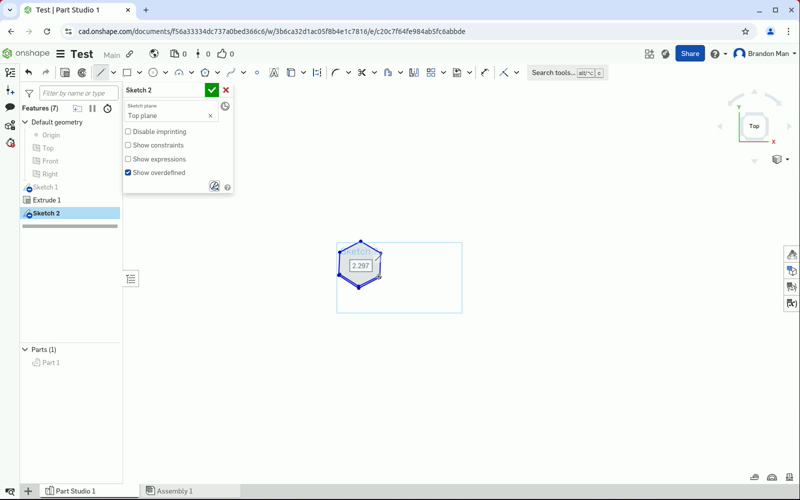
scroll(-6)
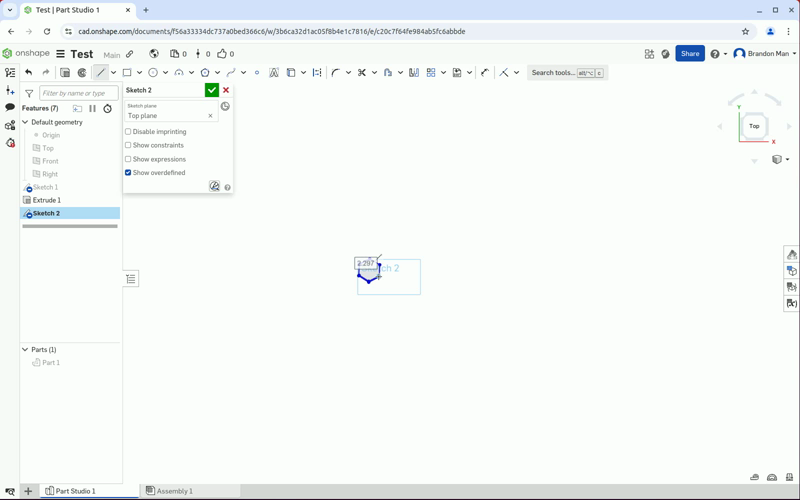
key_up(shift)
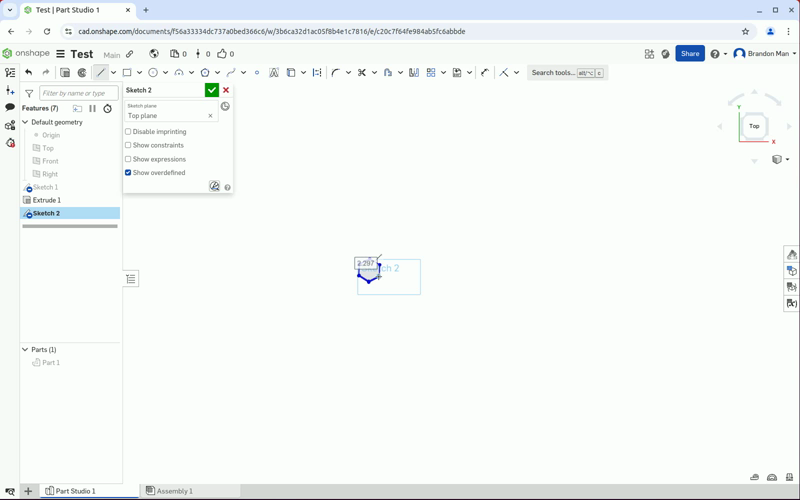
key_down(shift)
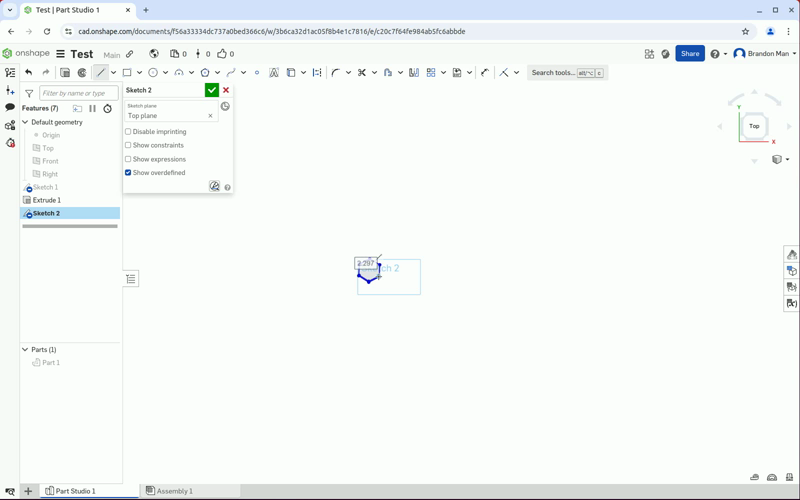
mouse_move(408, 276)
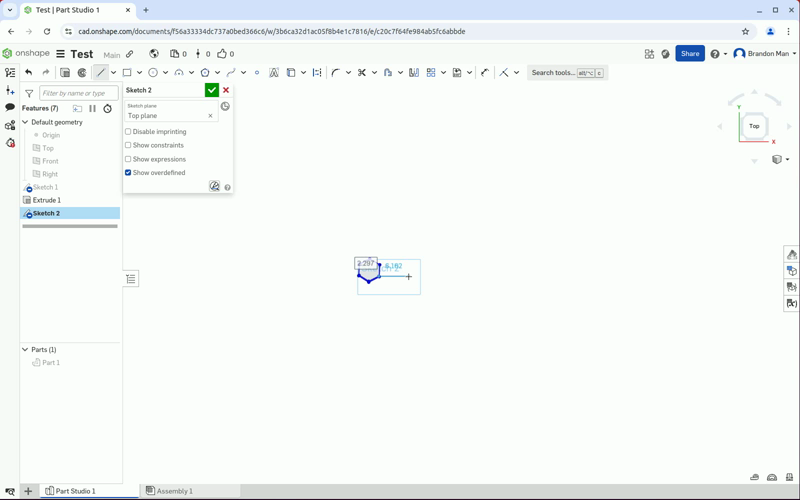
mouse_move(379, 264)
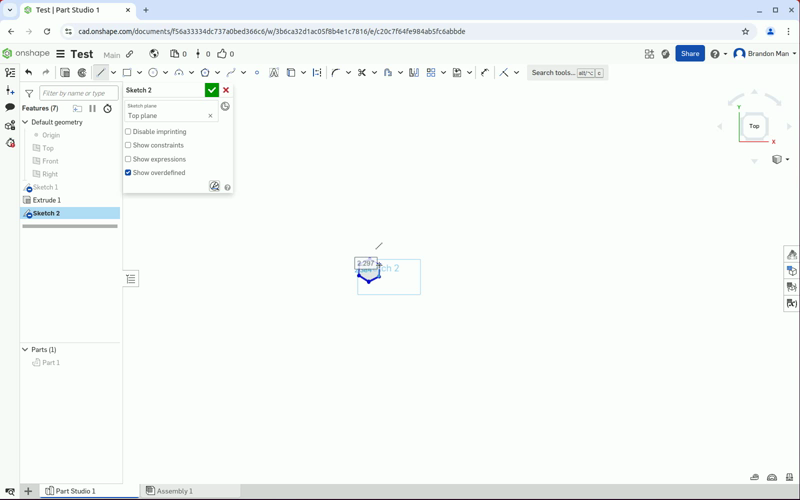
scroll(6)
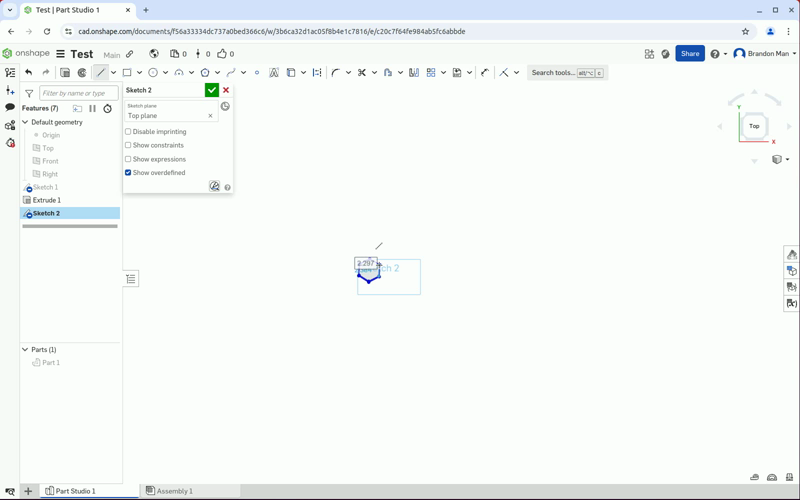
scroll(6)
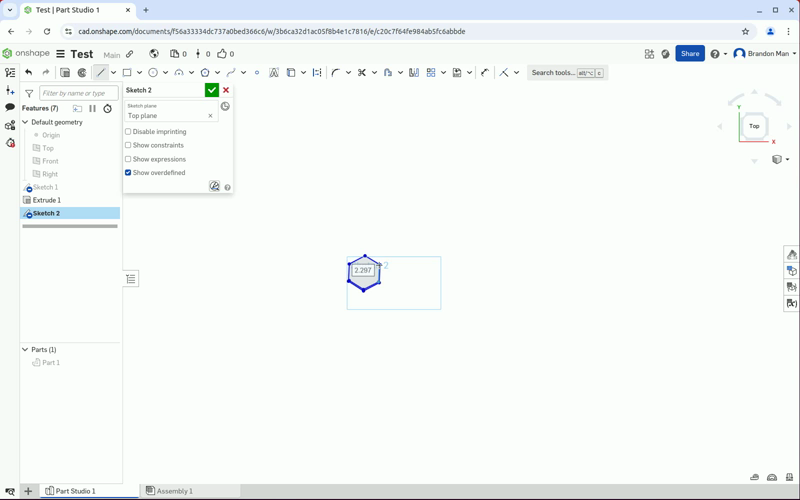
scroll(6)
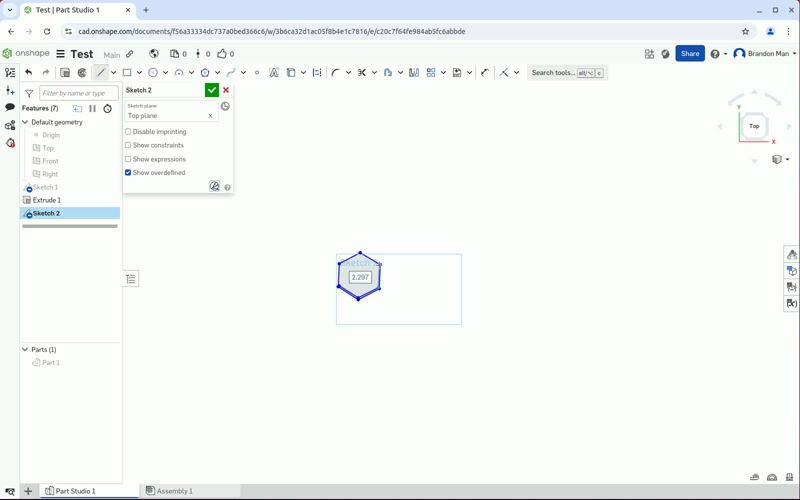
scroll(6)
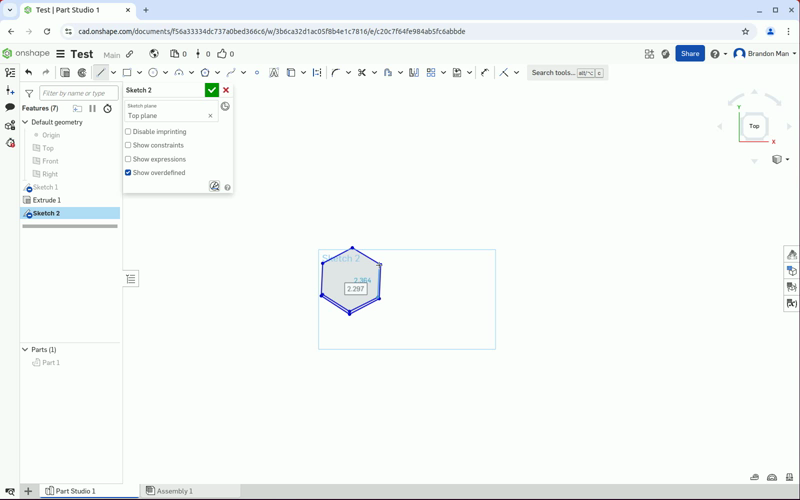
scroll(6)
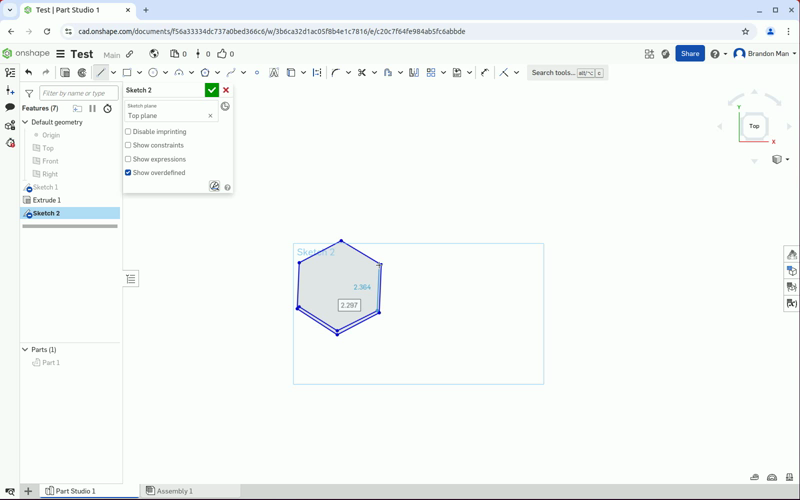
scroll(6)
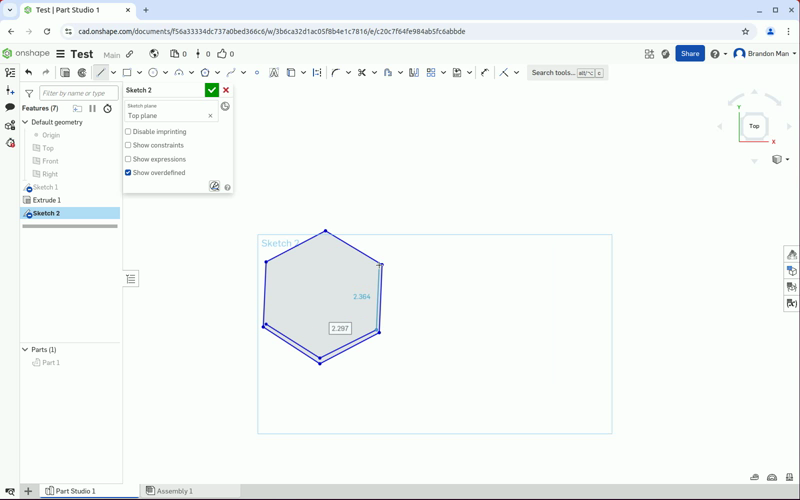
scroll(6)
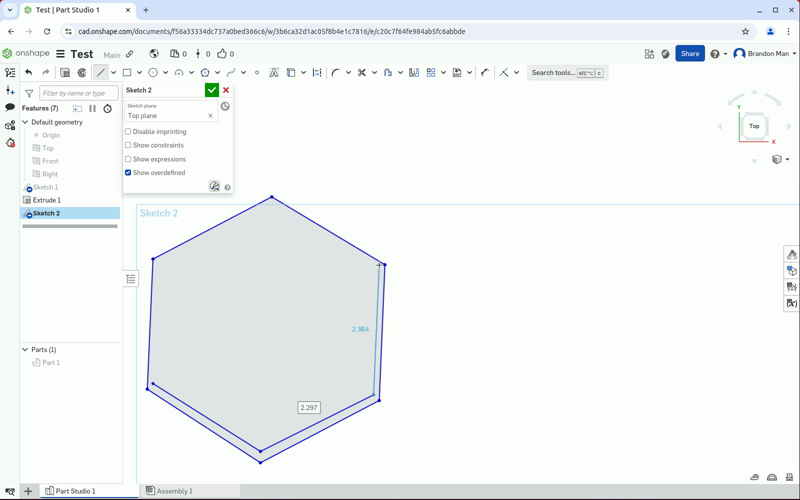
click(379, 264)
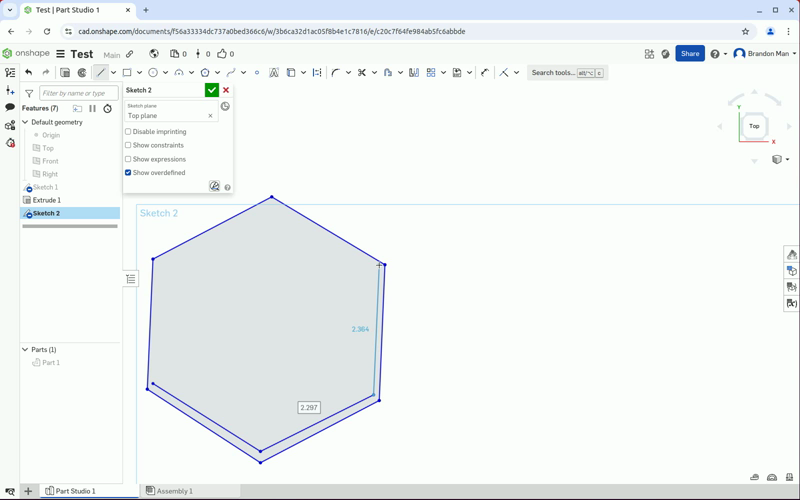
scroll(-6)
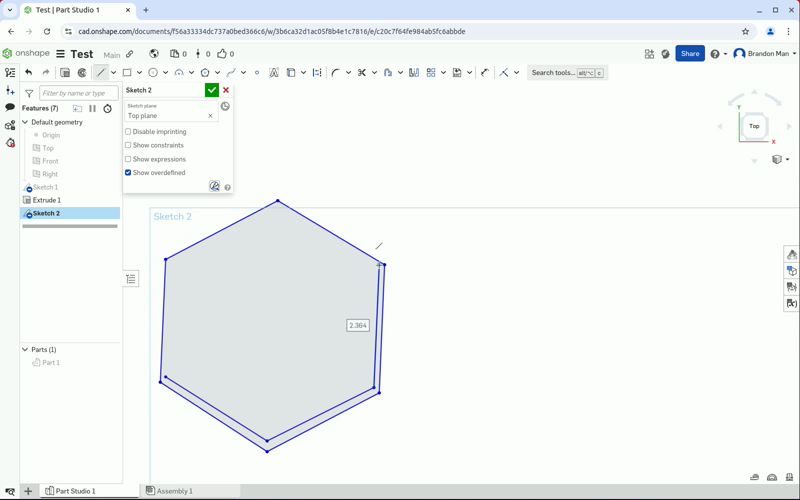
scroll(-6)
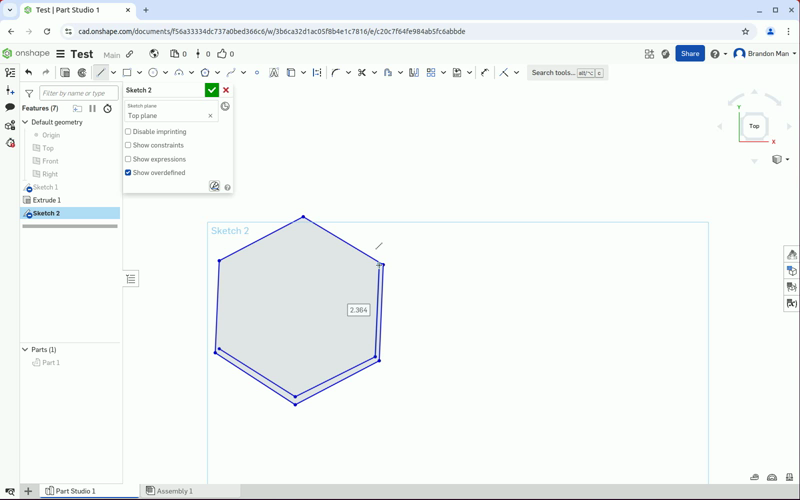
scroll(-6)
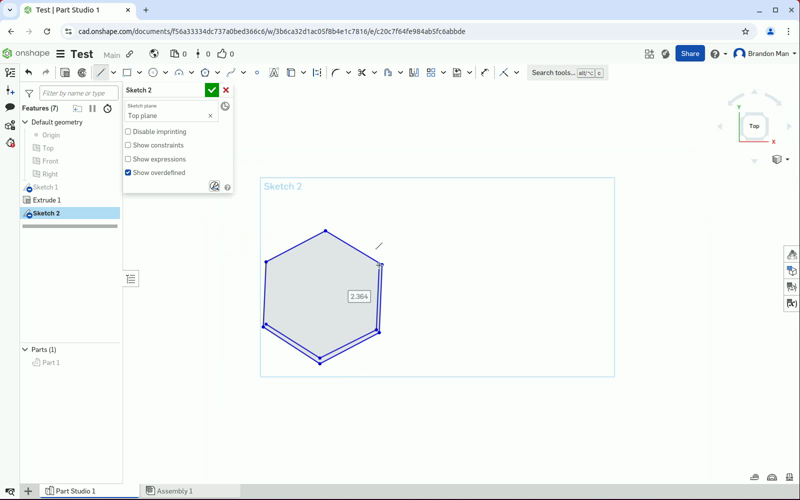
scroll(-6)
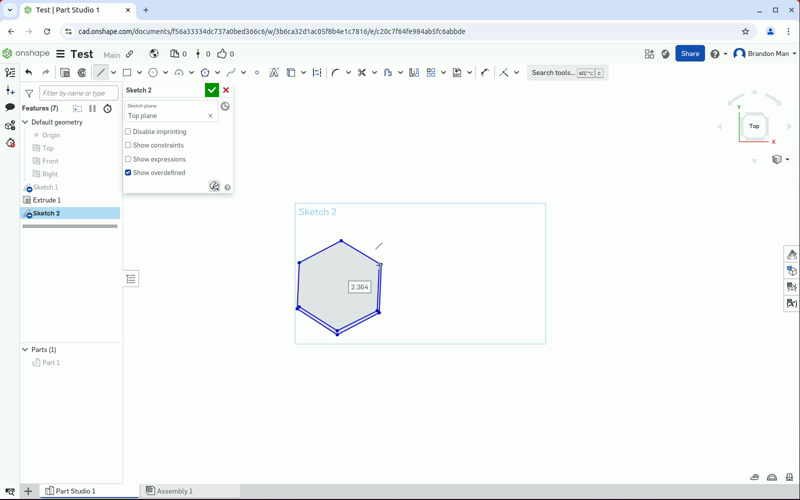
scroll(-6)
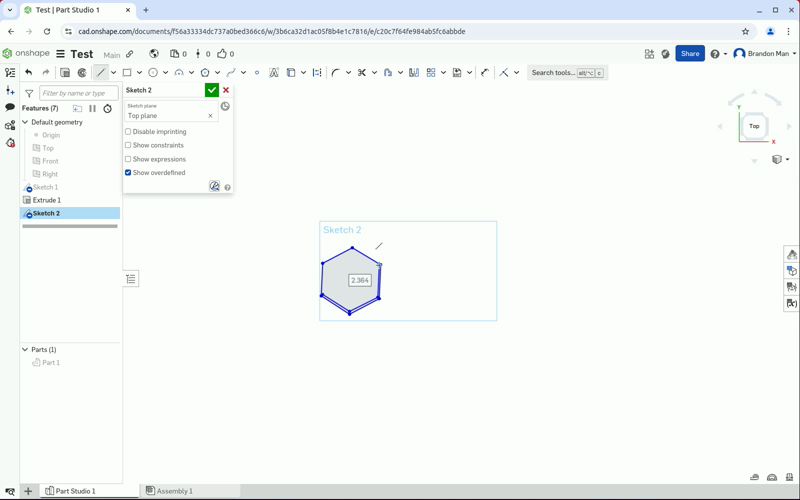
scroll(-6)
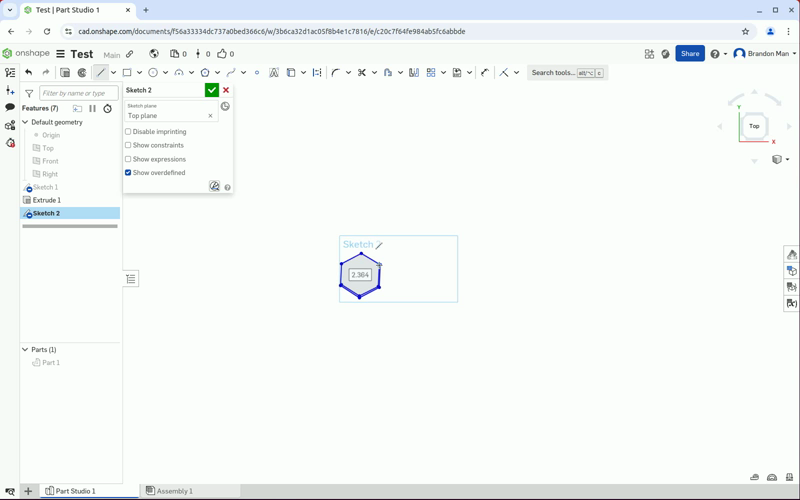
scroll(-6)
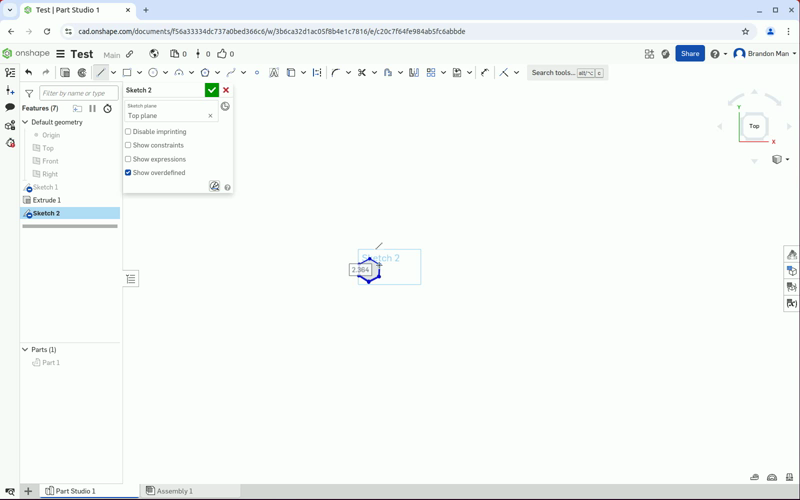
key_up(shift)
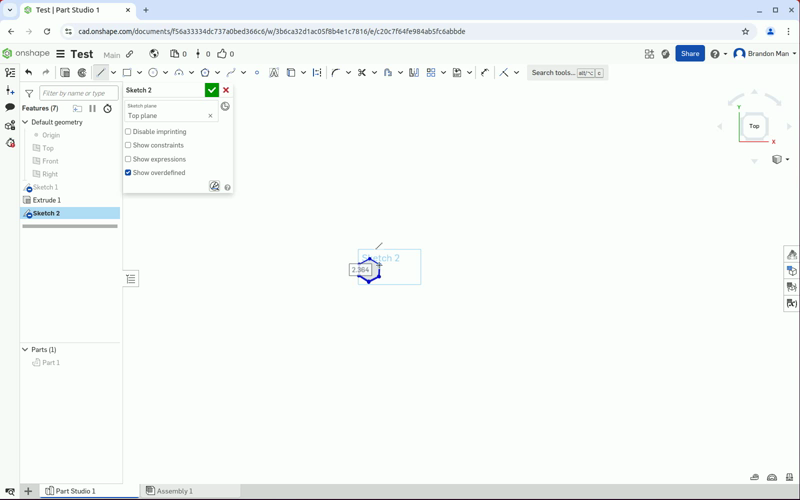
key_down(shift)
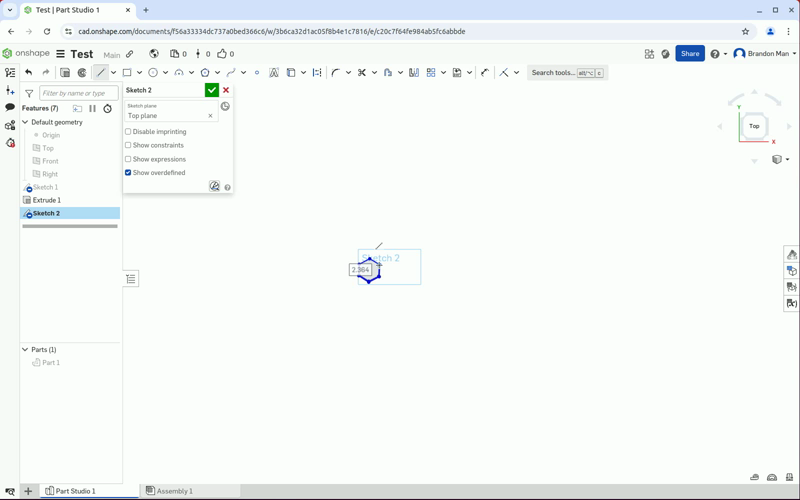
mouse_move(409, 264)
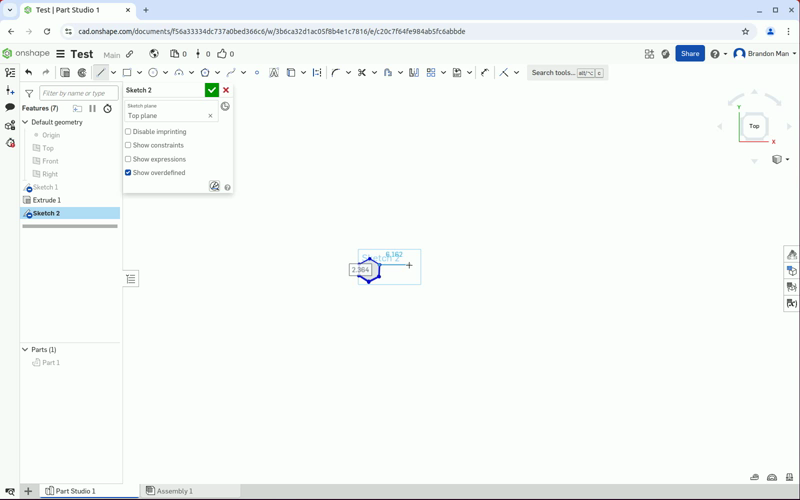
mouse_move(369, 258)
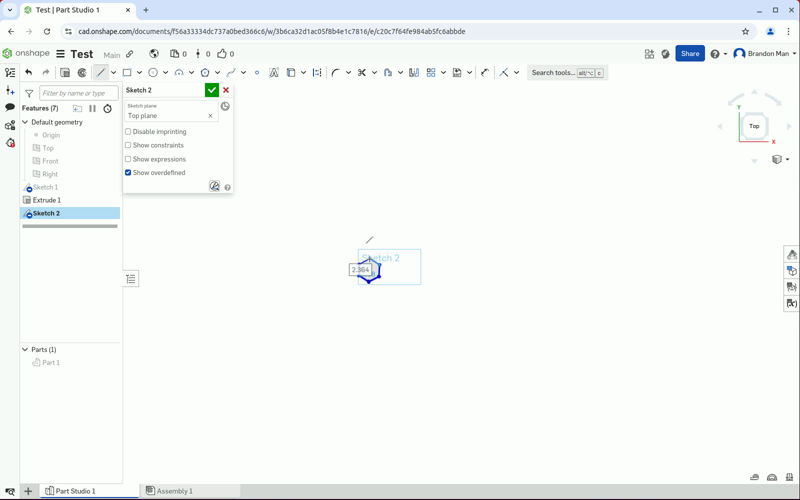
click(369, 258)
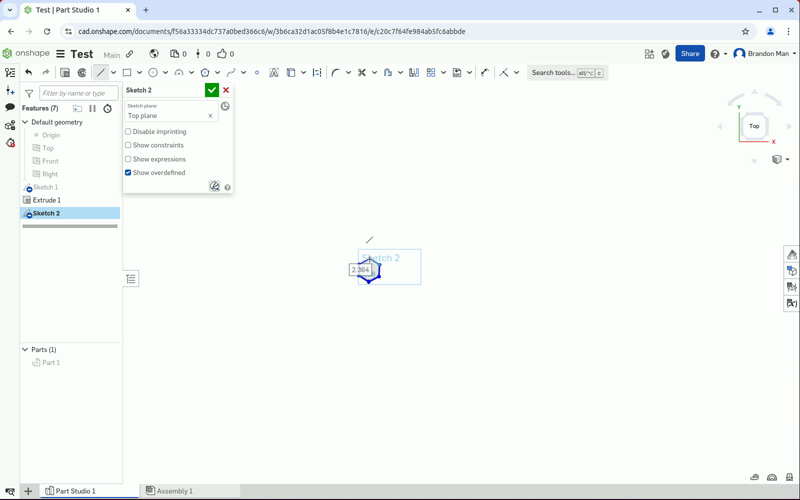
key_up(shift)
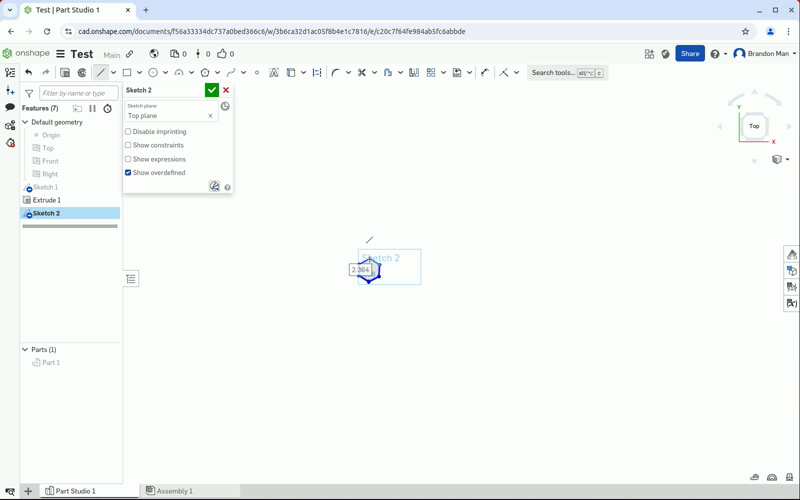
key_down(shift)
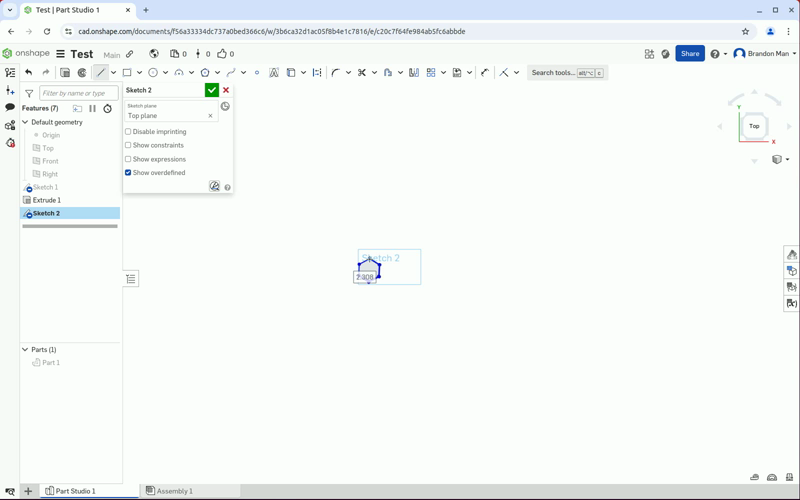
mouse_move(399, 258)
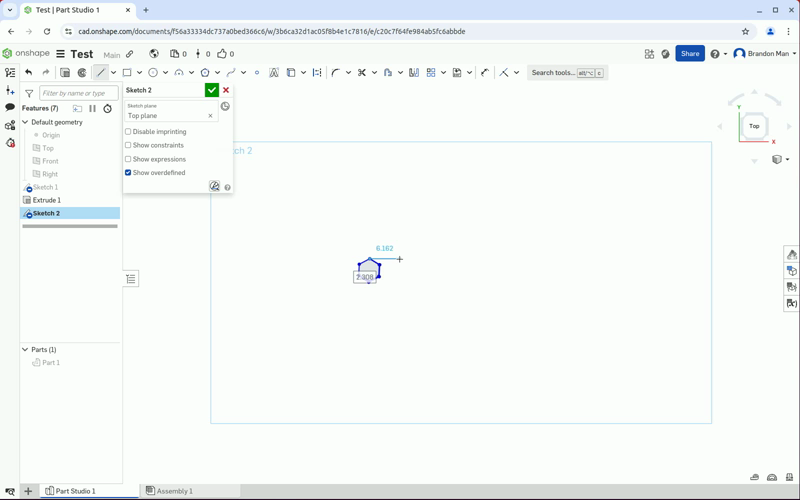
mouse_move(359, 264)
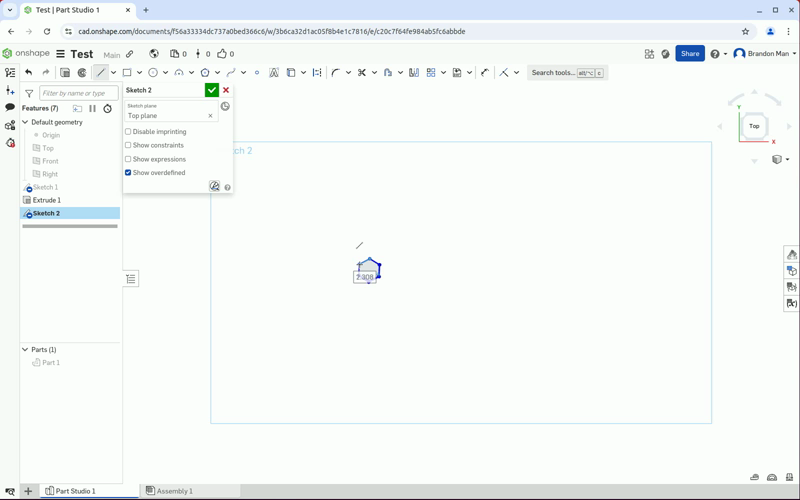
scroll(6)
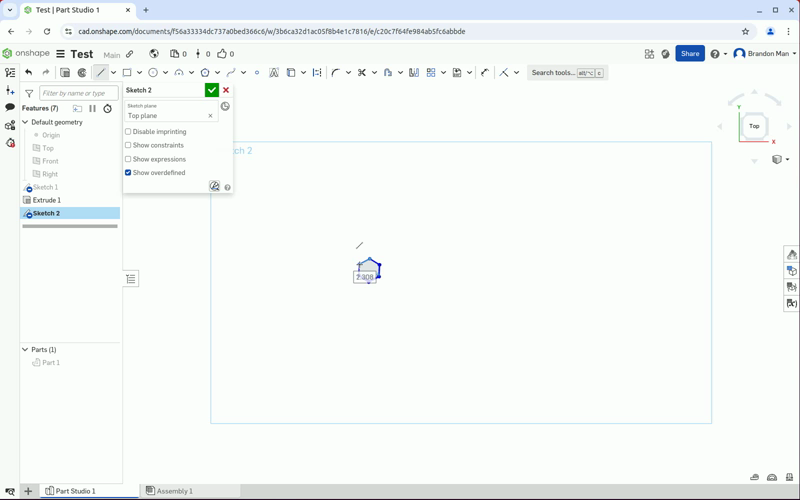
scroll(6)
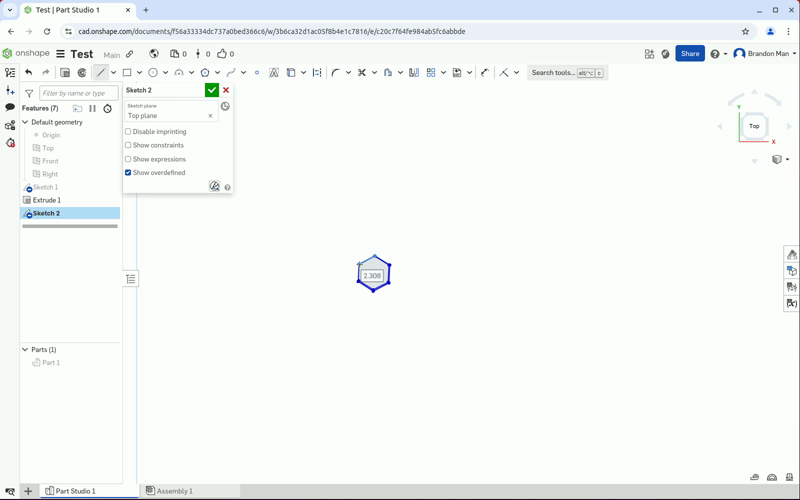
scroll(6)
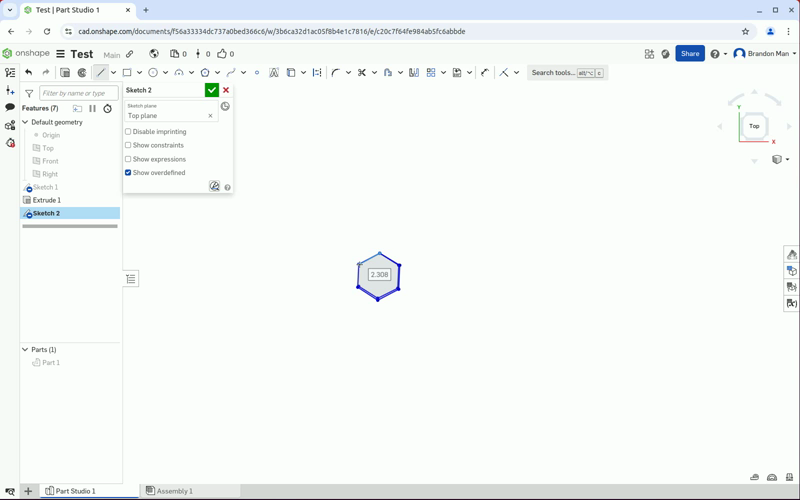
scroll(6)
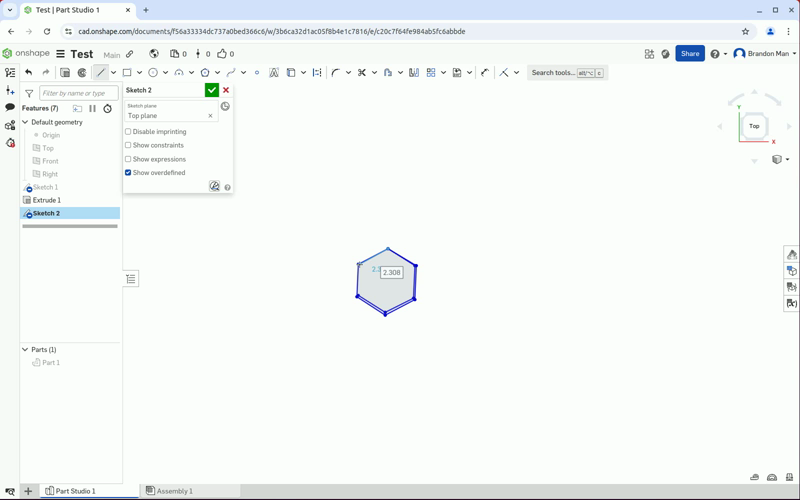
scroll(6)
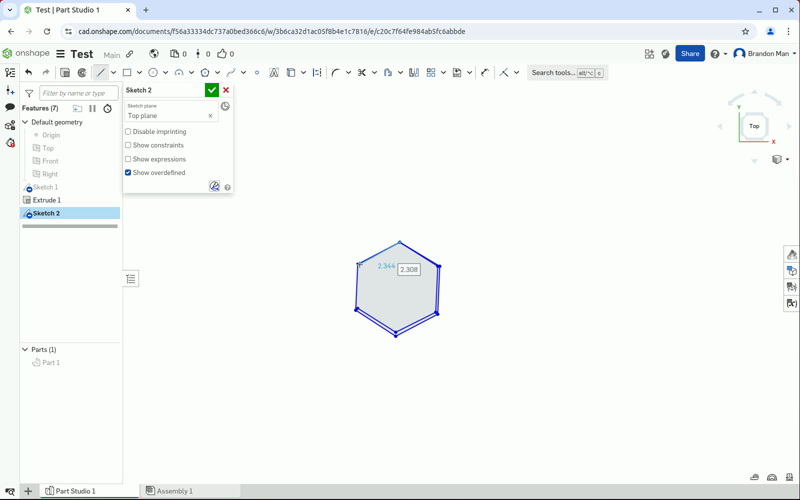
scroll(6)
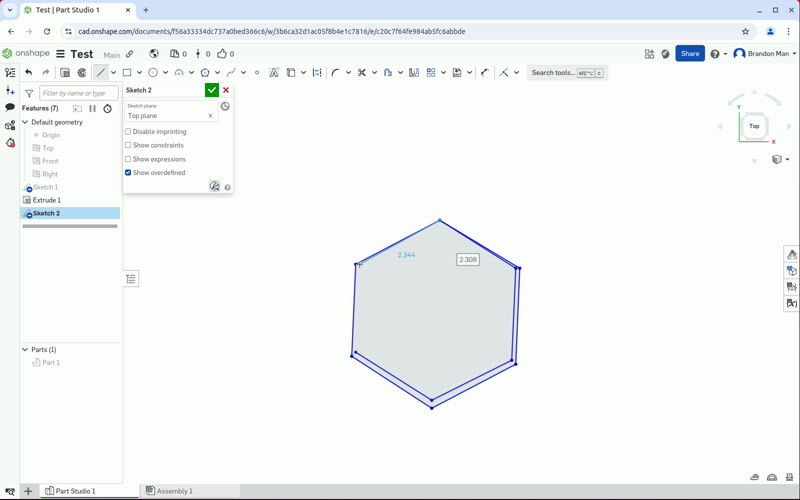
scroll(6)
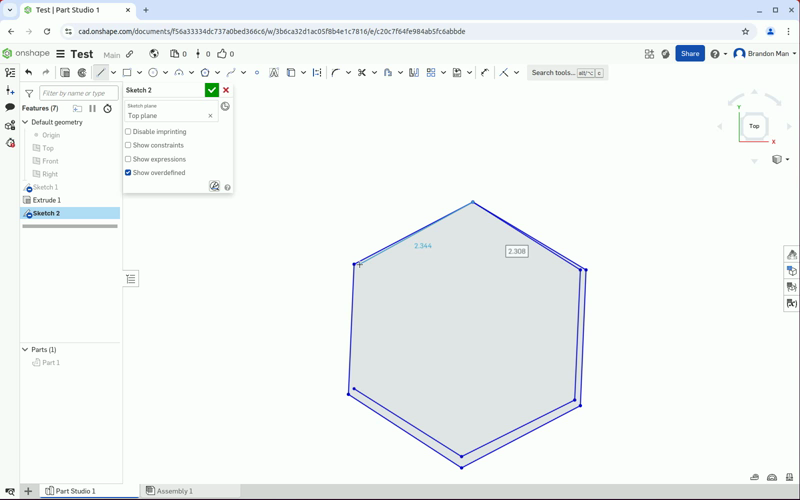
click(359, 264)
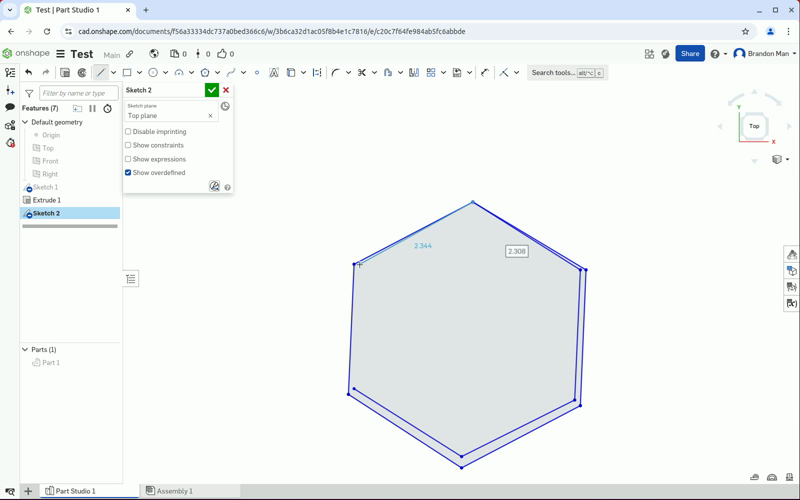
scroll(-6)
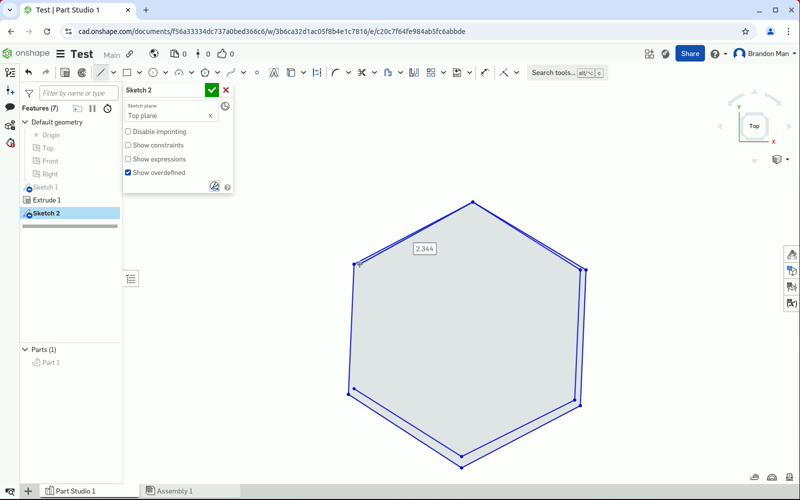
scroll(-6)
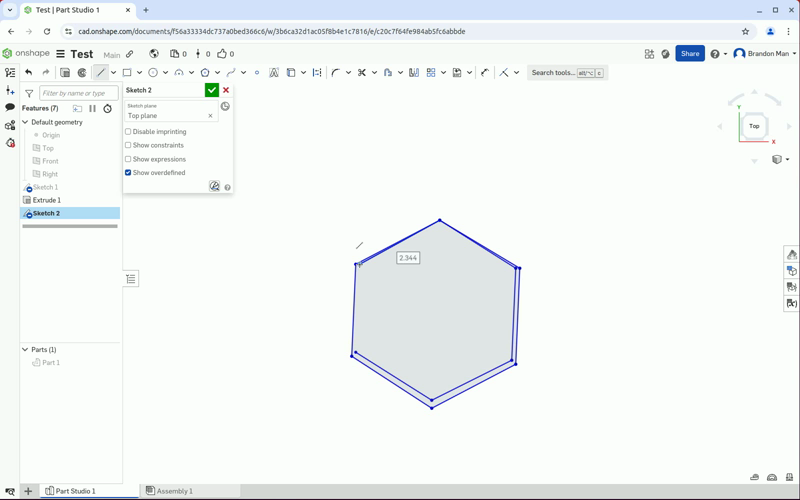
scroll(-6)
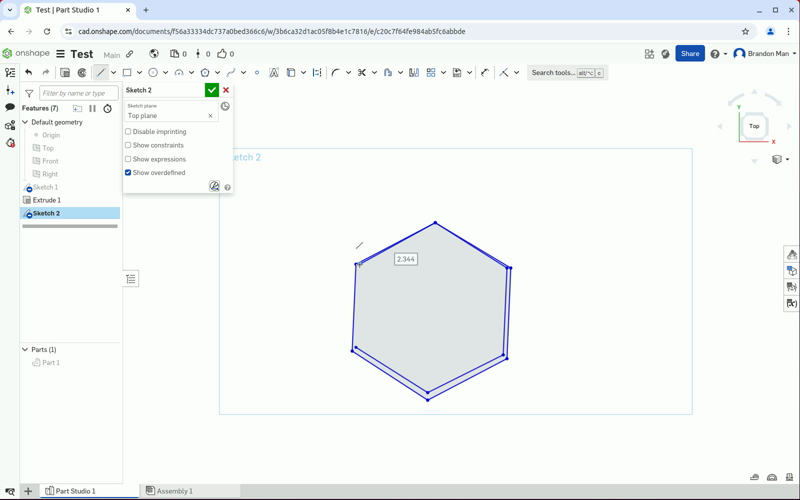
scroll(-6)
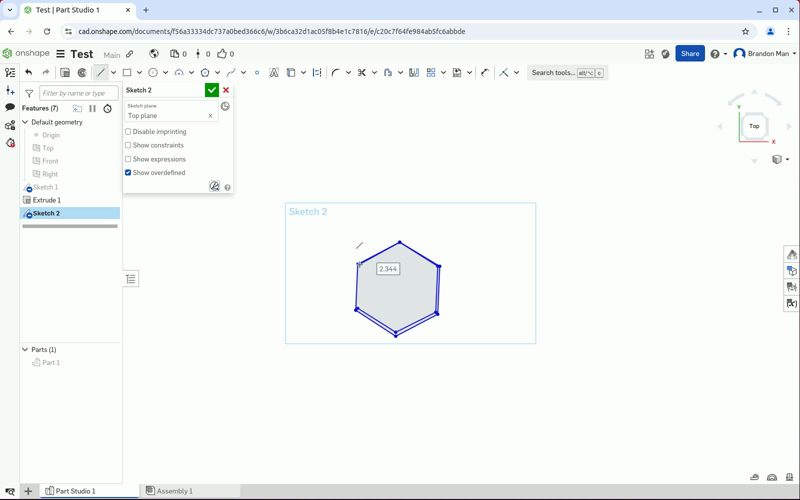
scroll(-6)
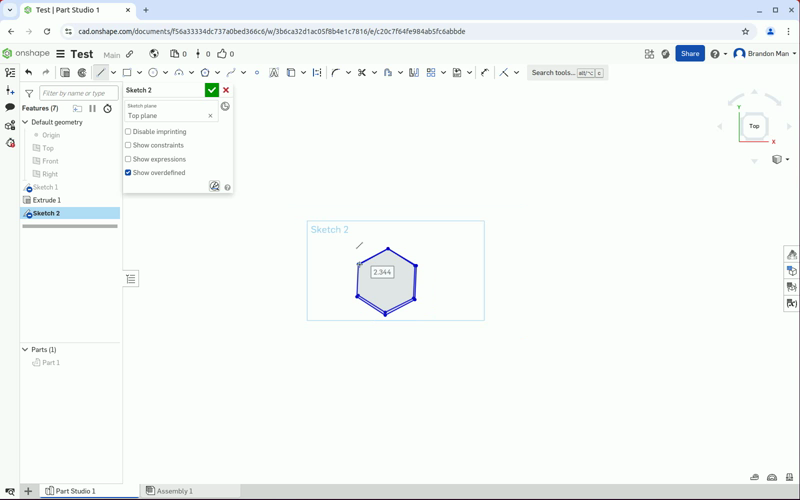
scroll(-6)
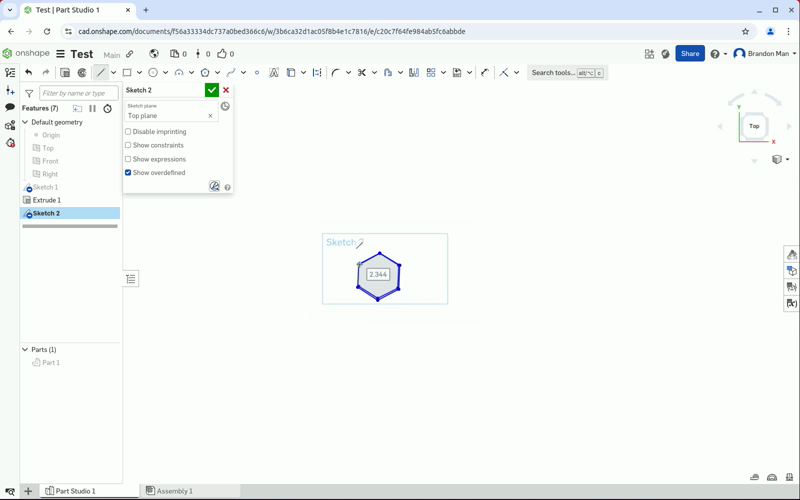
scroll(-6)
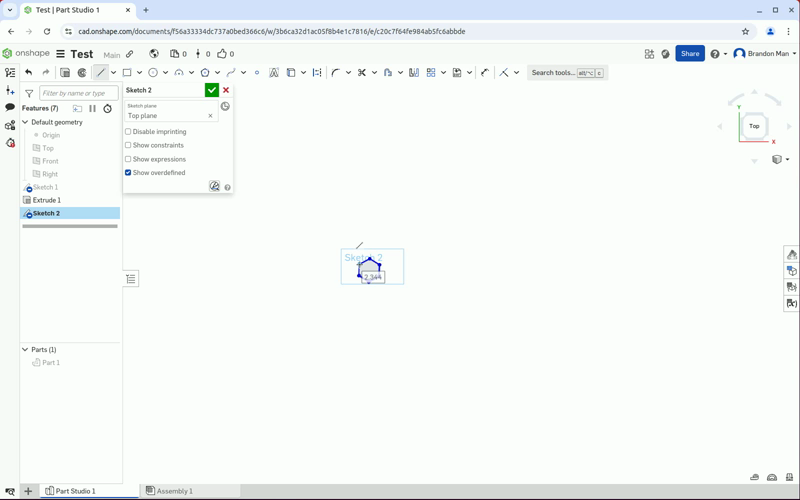
key_up(shift)
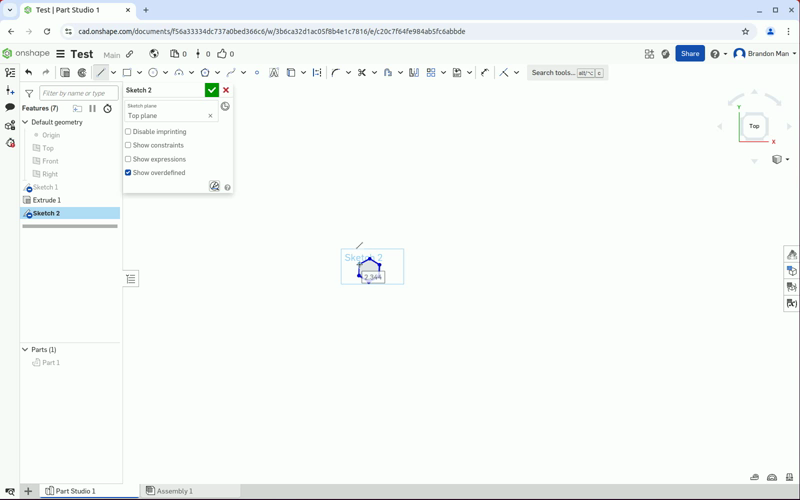
mouse_move(389, 264)
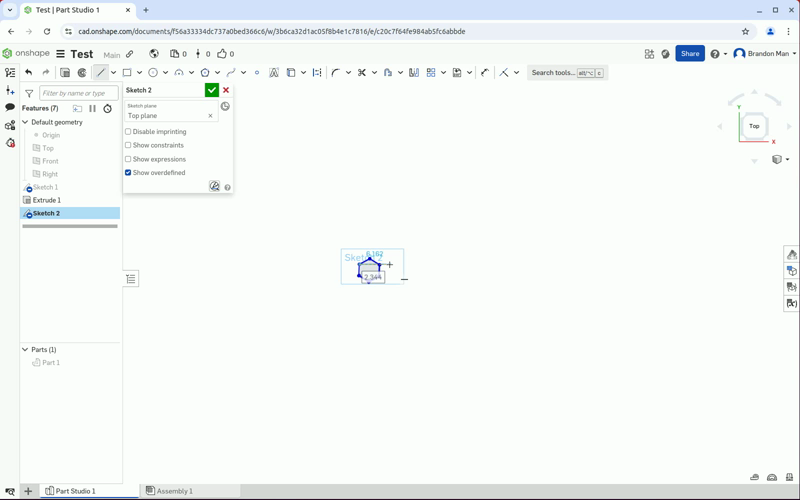
key_down(shift)
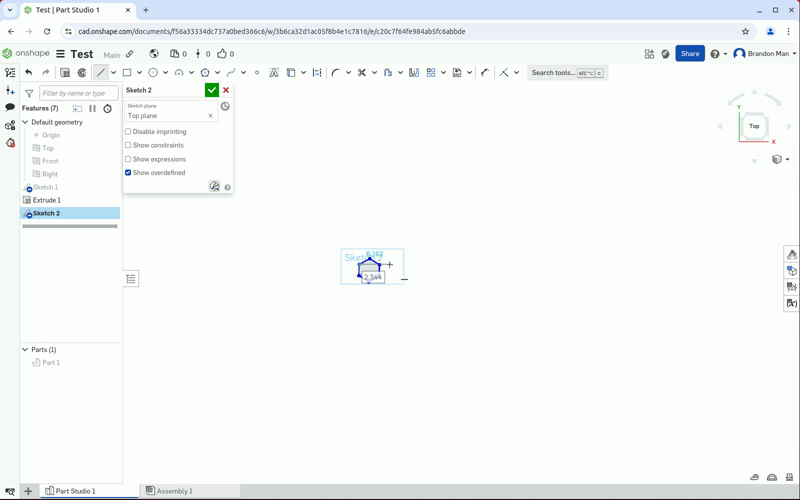
mouse_move(359, 275)
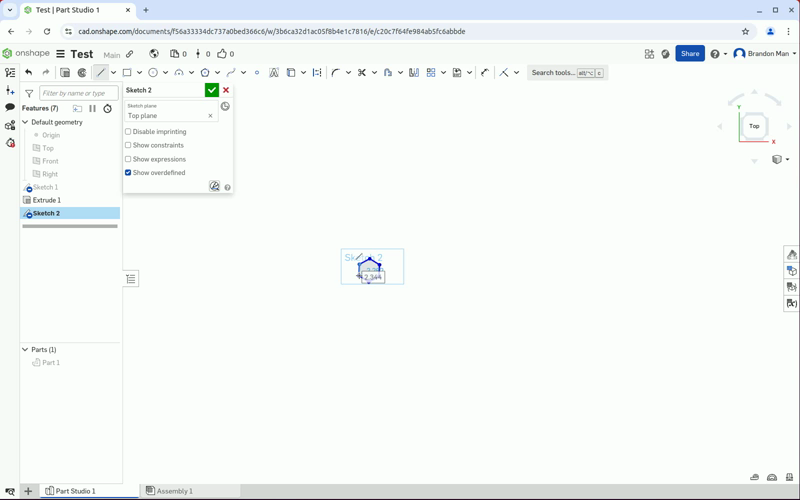
key_up(shift)
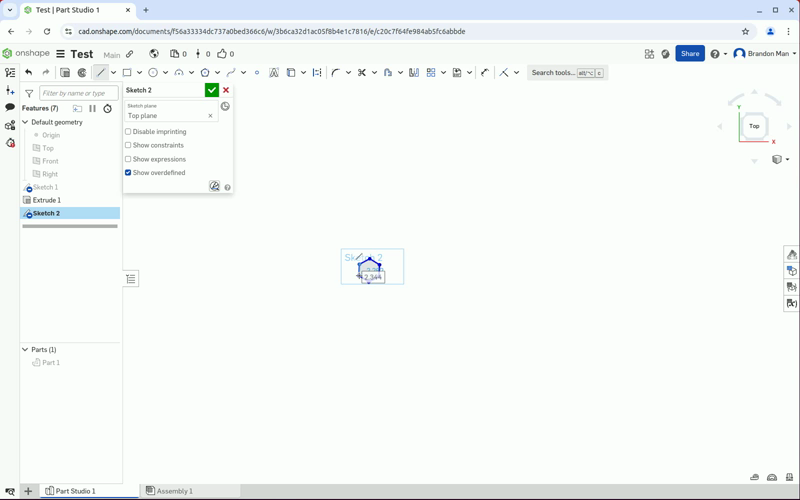
click(359, 275)
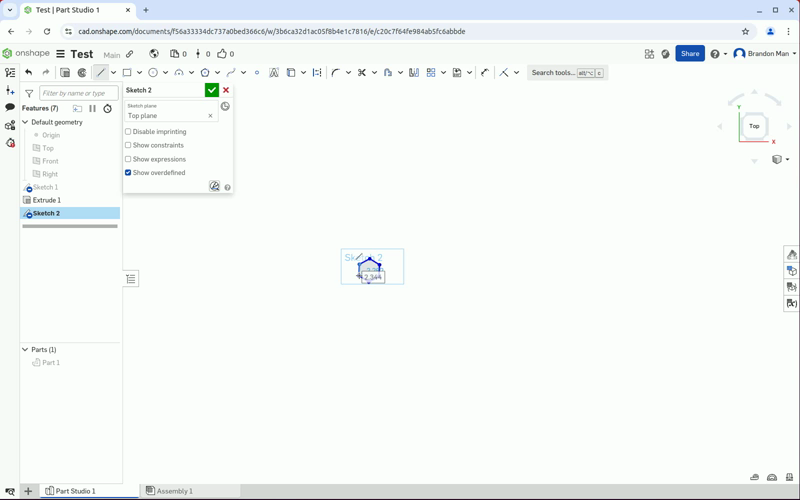
key(esc)
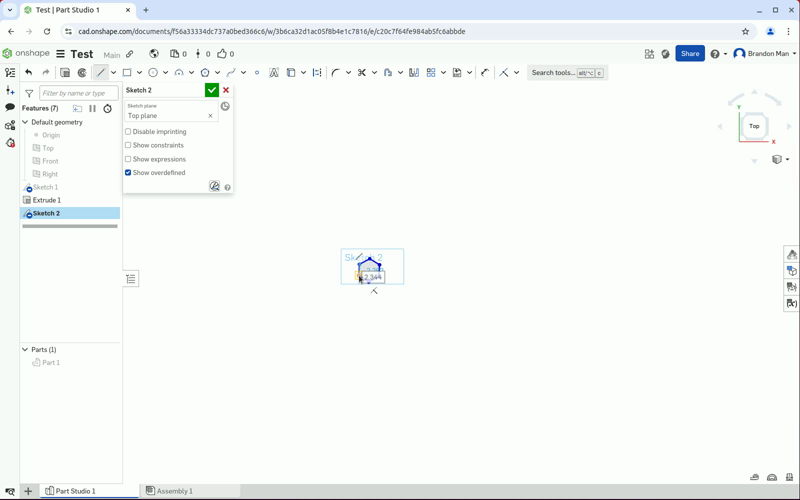
mouse_move(376, 277)
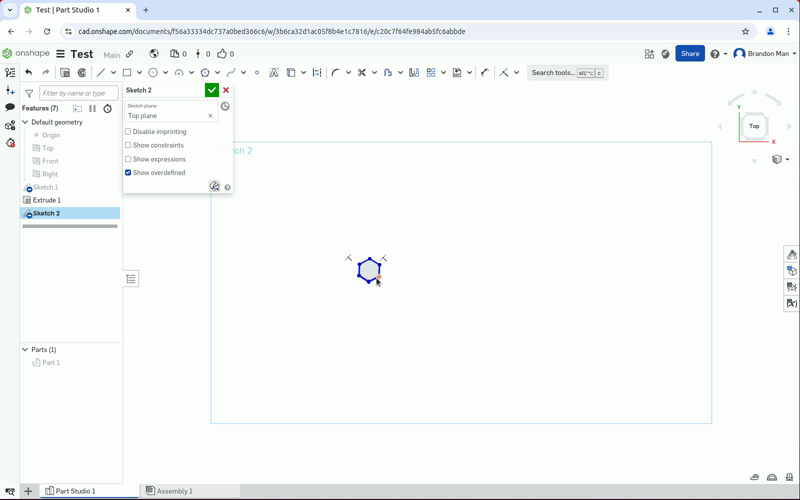
scroll(6)
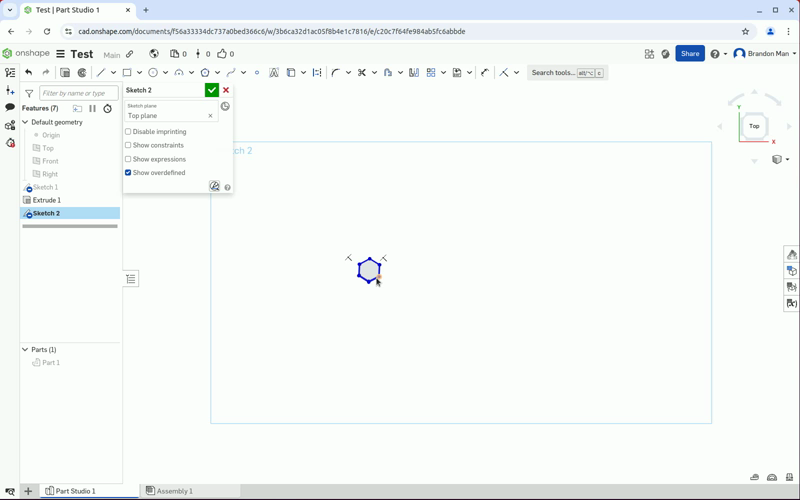
scroll(6)
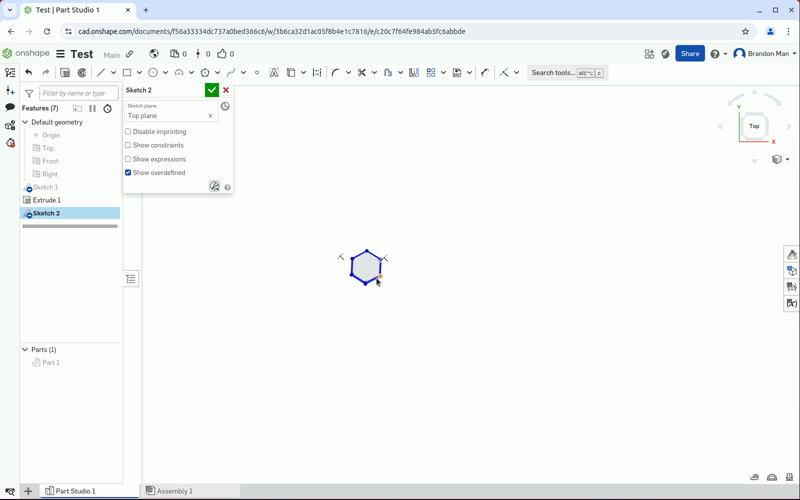
scroll(6)
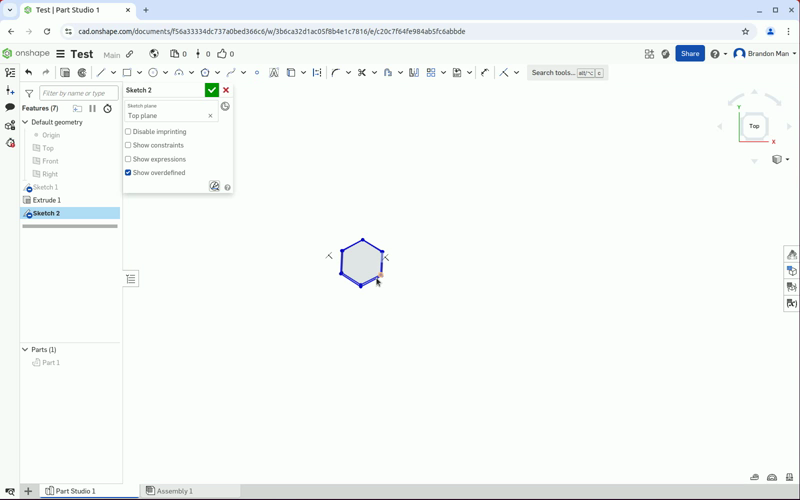
scroll(6)
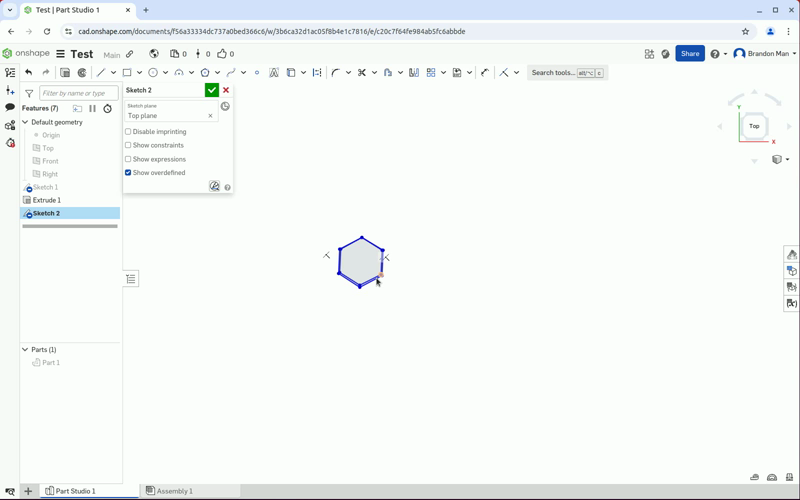
scroll(6)
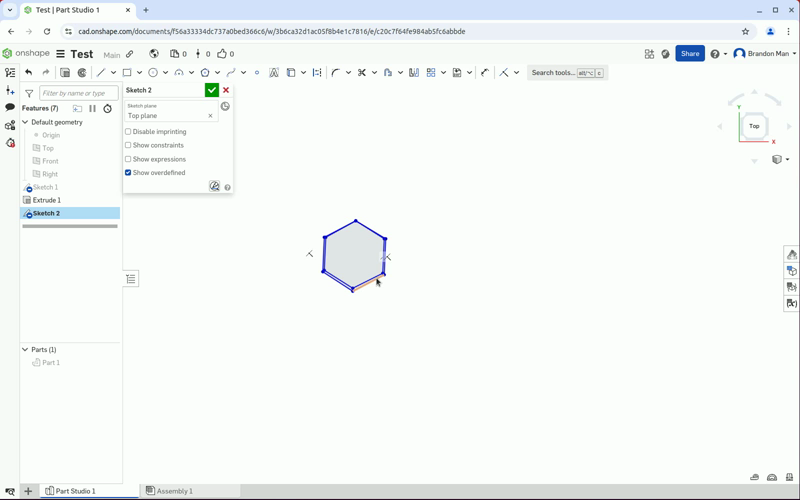
scroll(6)
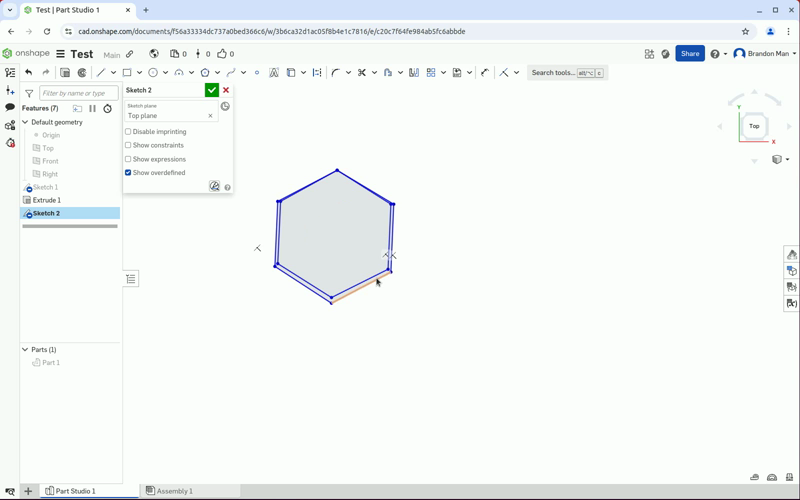
scroll(6)
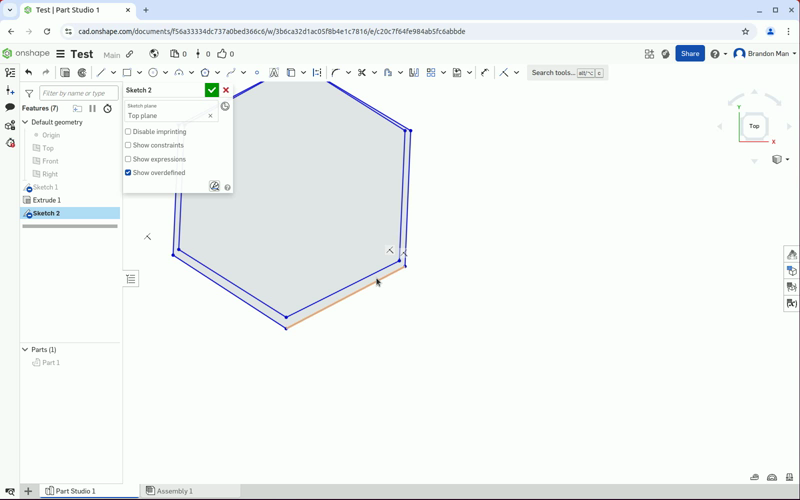
click(376, 277)
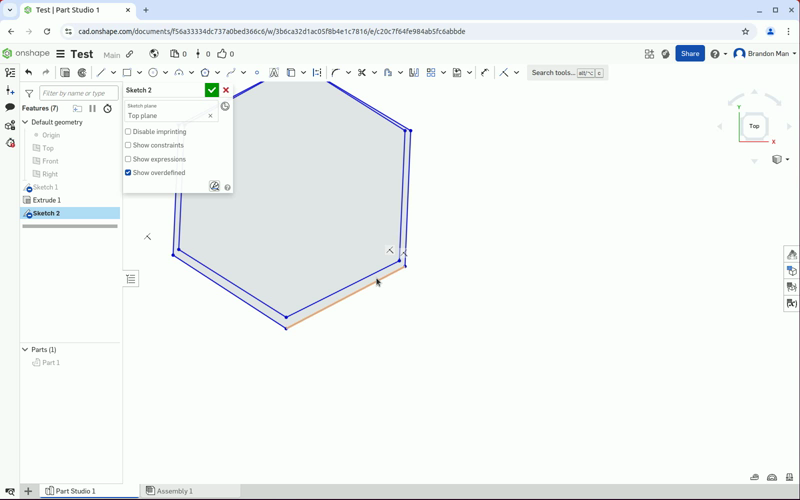
scroll(-6)
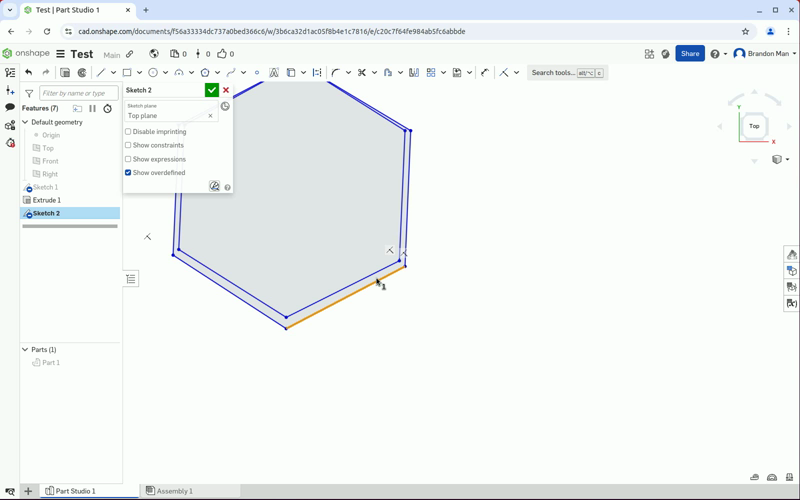
scroll(-6)
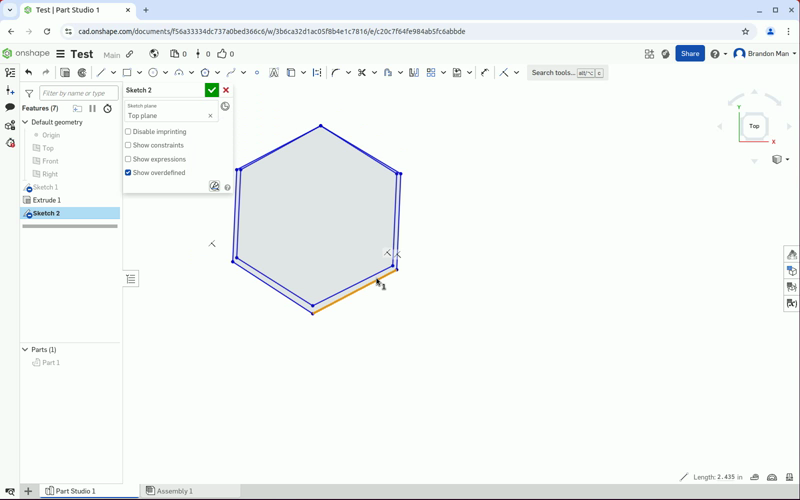
scroll(-6)
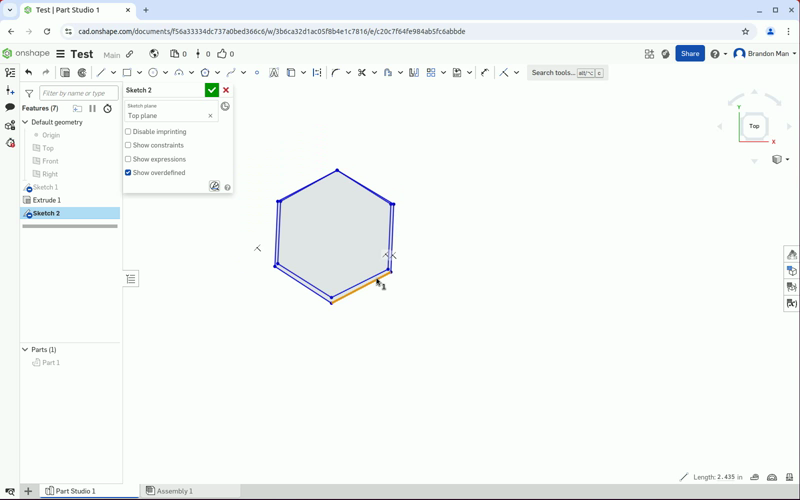
scroll(-6)
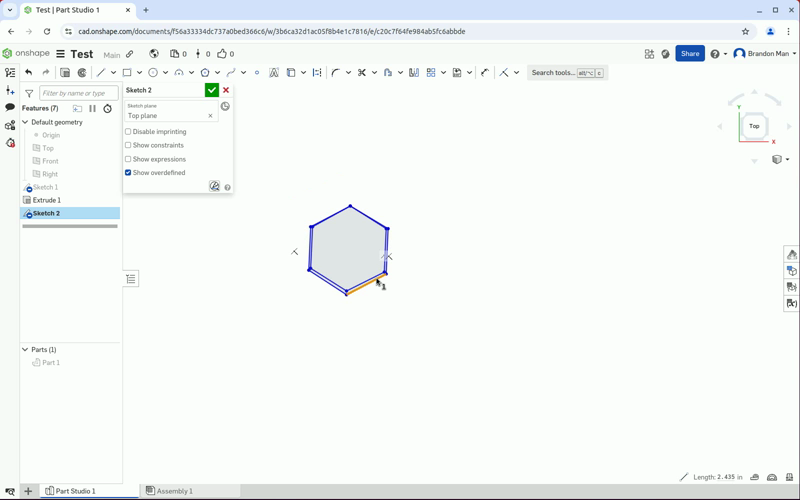
scroll(-6)
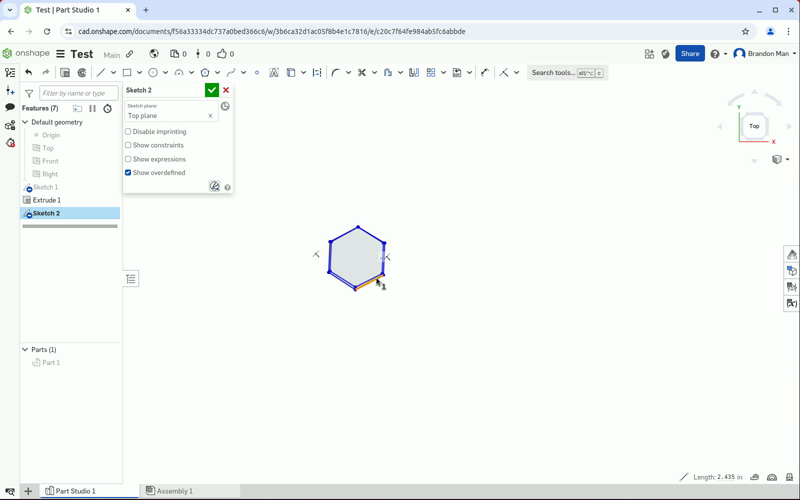
scroll(-6)
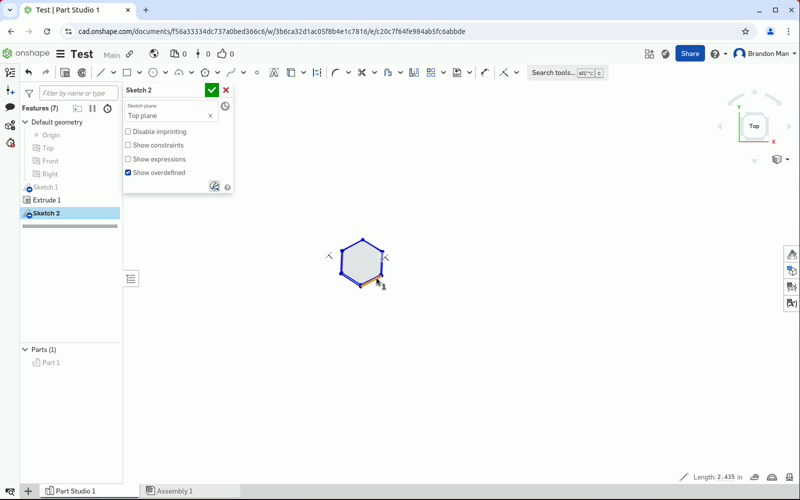
scroll(-6)
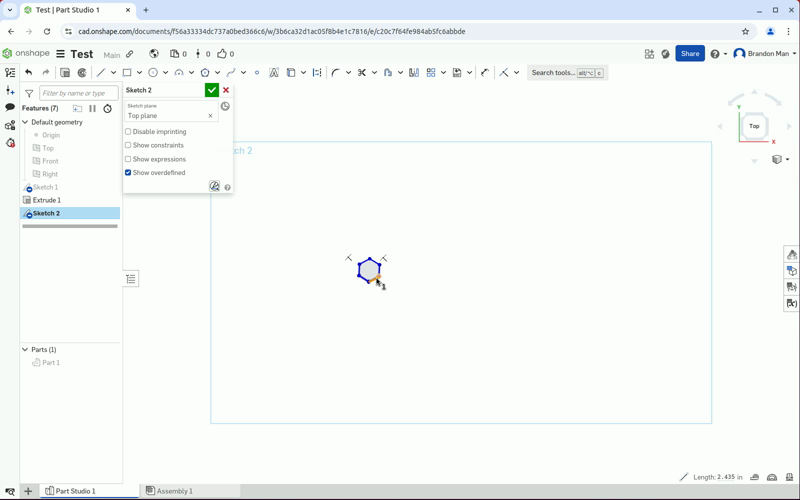
mouse_move(73, 352)
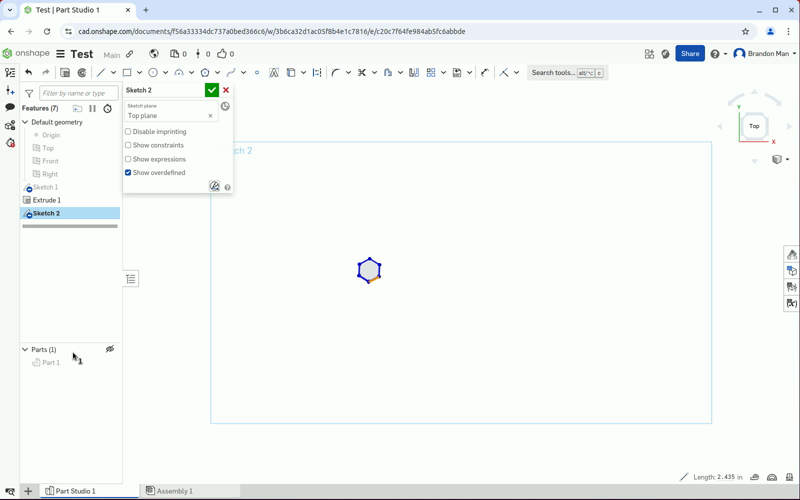
key(shift+y)
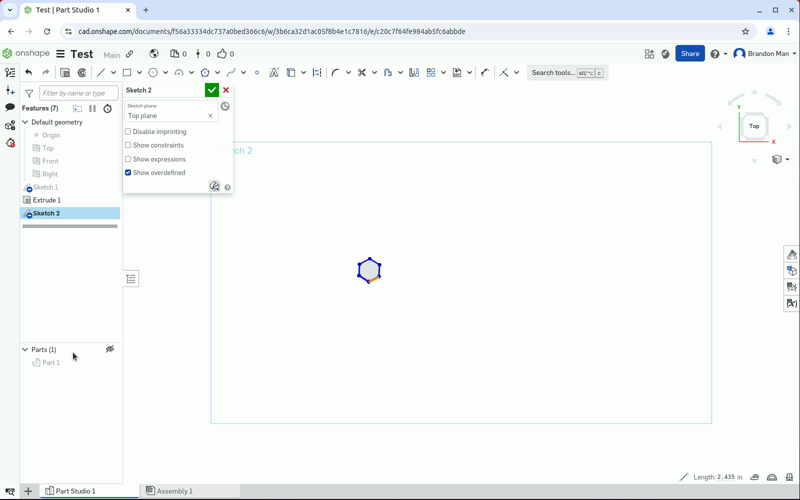
key(shift+e)
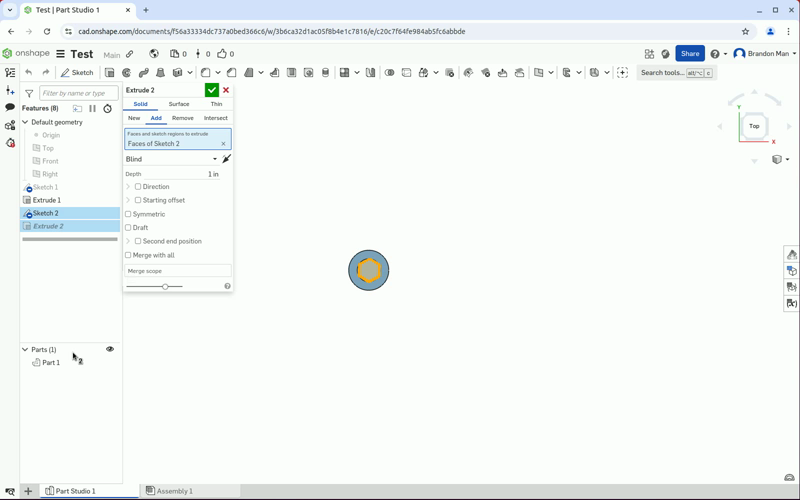
mouse_move(143, 106)
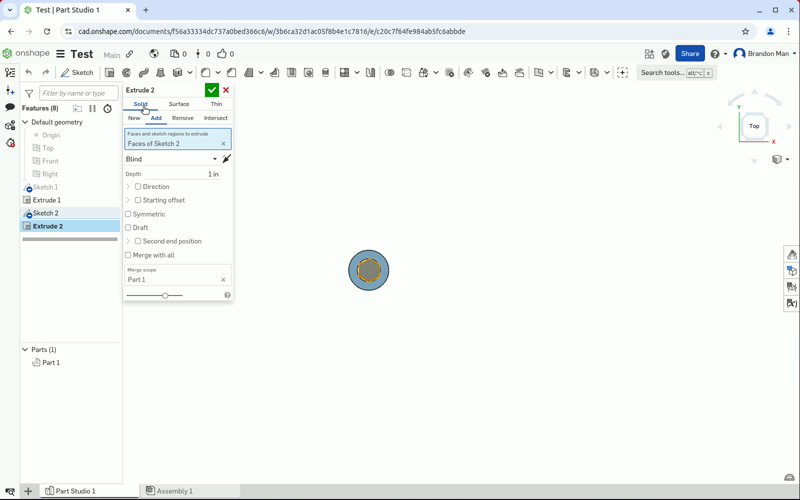
click(143, 106)
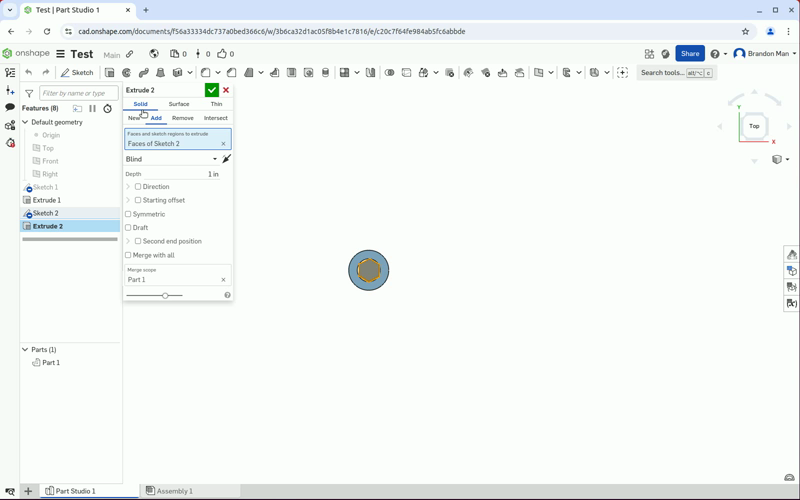
mouse_move(137, 120)
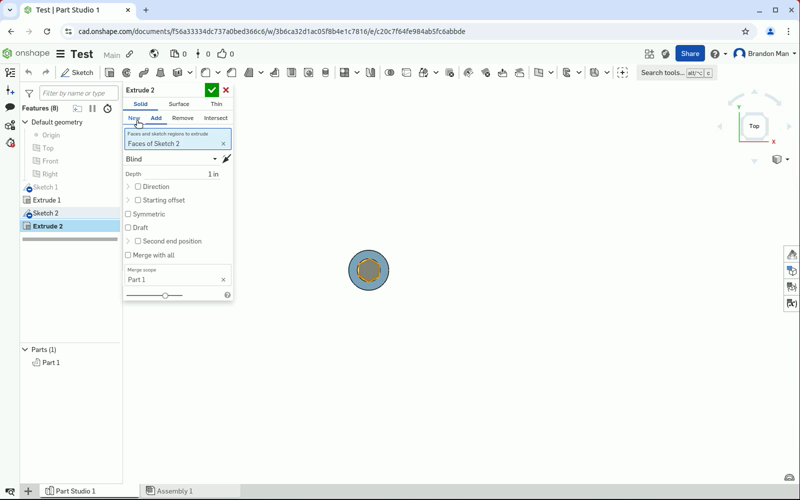
click(137, 120)
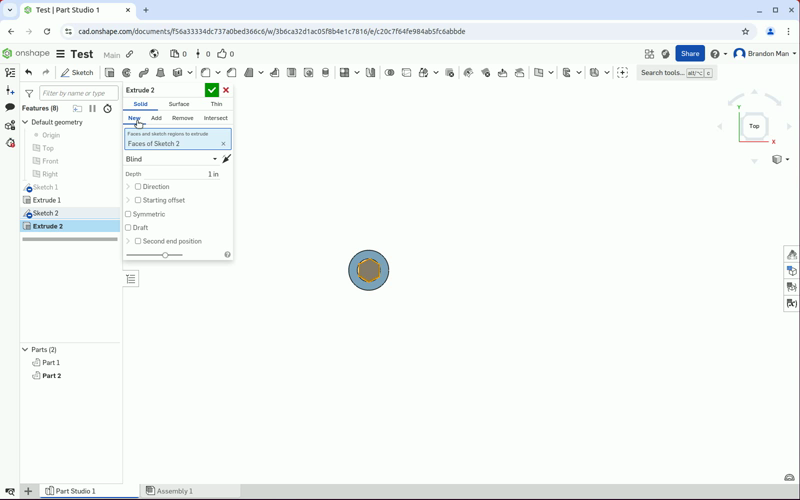
key(tab, 4)
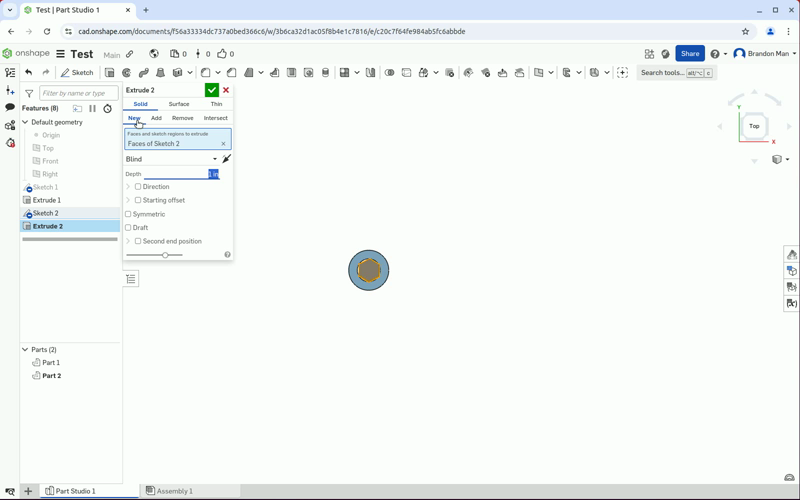
text(2.166)
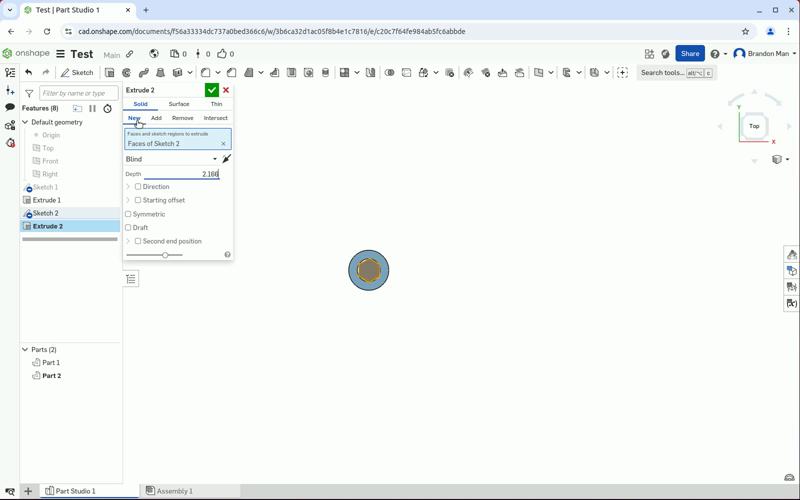
key(enter)
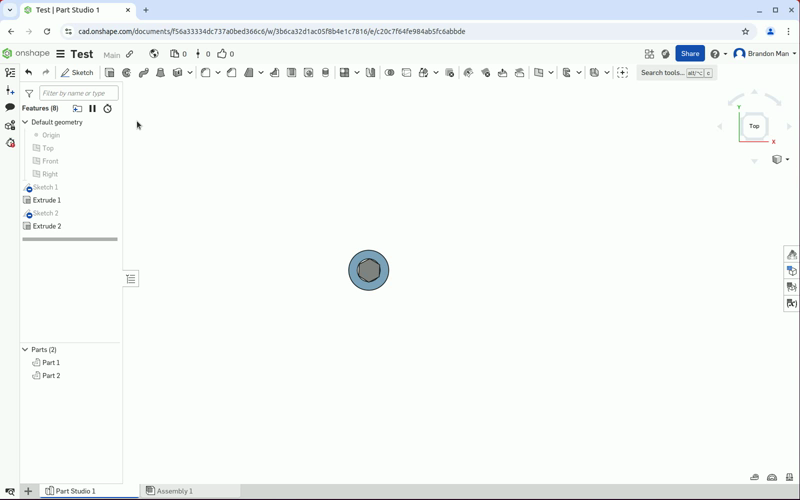
key(shift+h)
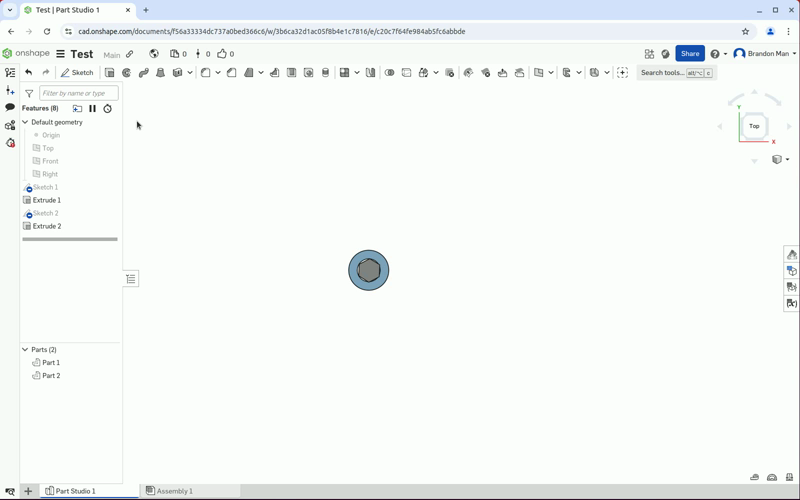
key(shift+h)
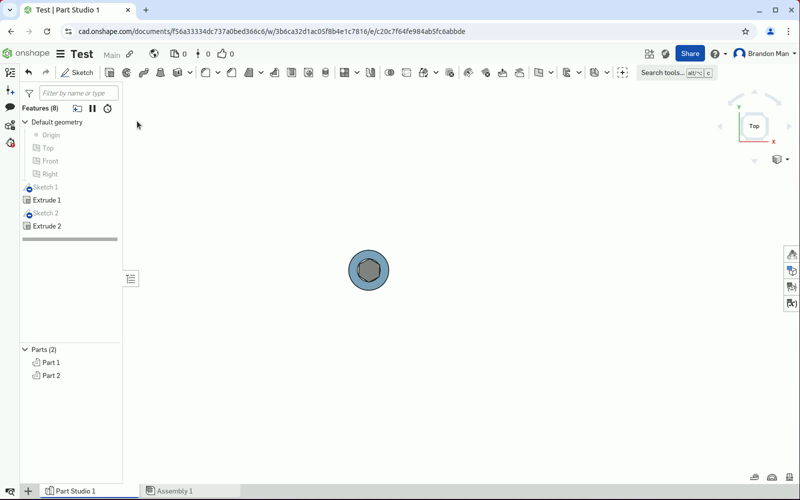
mouse_move(73, 189)
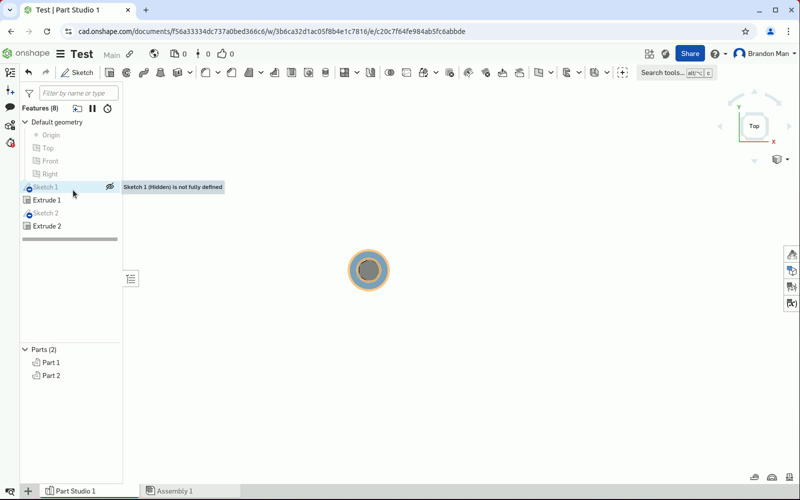
click(73, 189)
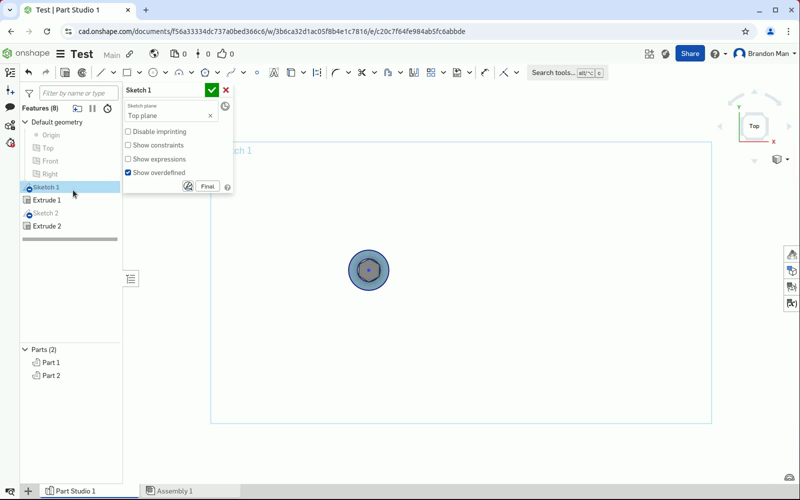
mouse_move(229, 92)
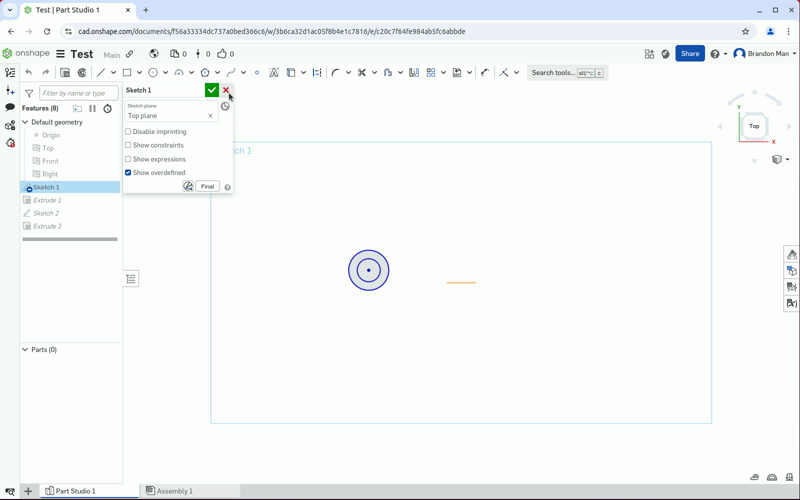
click(229, 92)
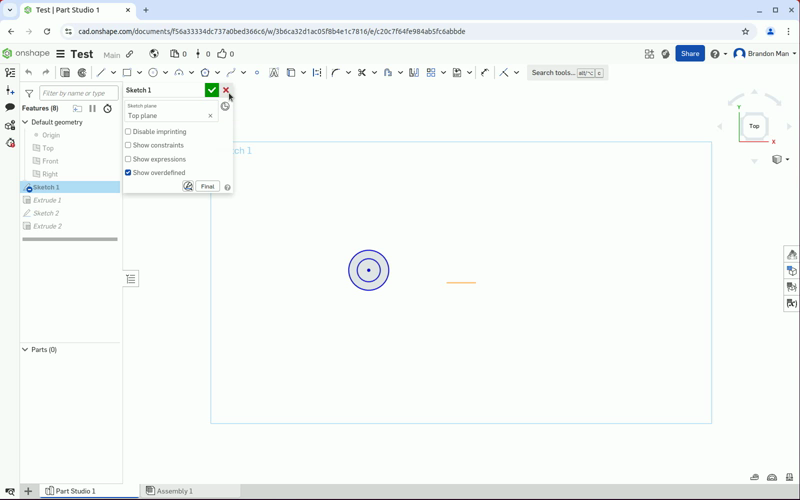
key(shift+s)
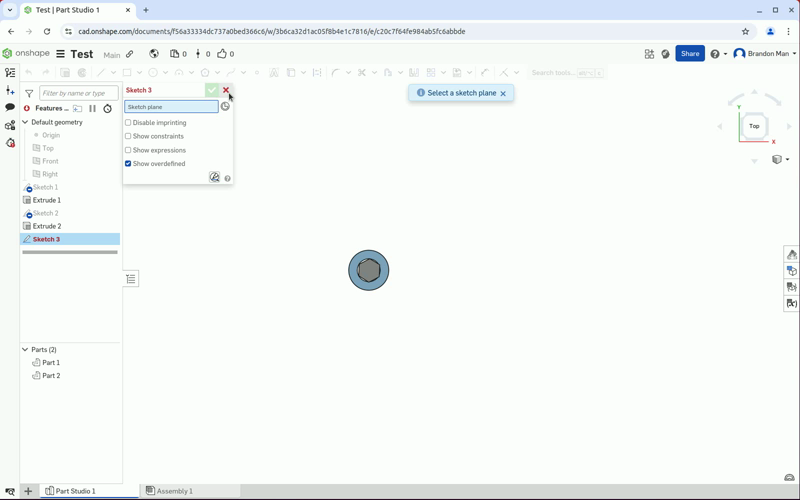
mouse_move(73, 150)
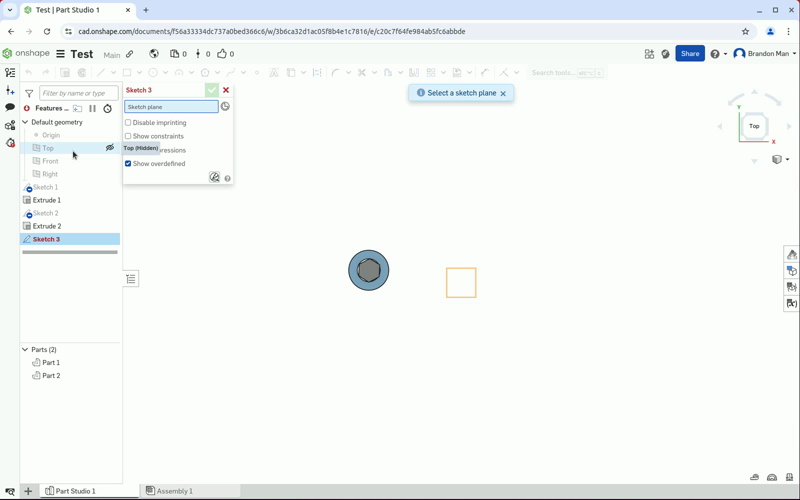
click(73, 150)
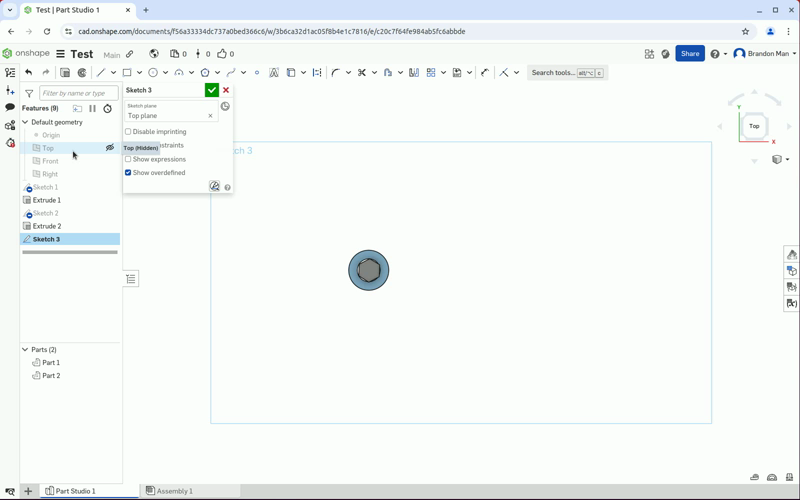
mouse_move(73, 352)
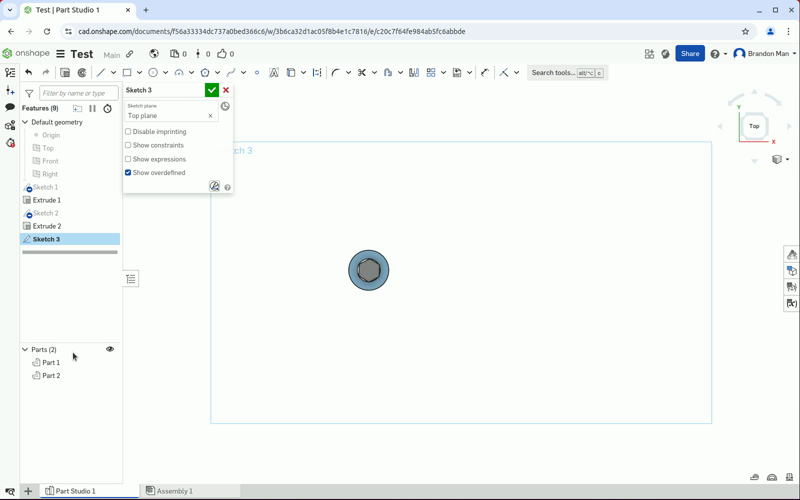
key(y)
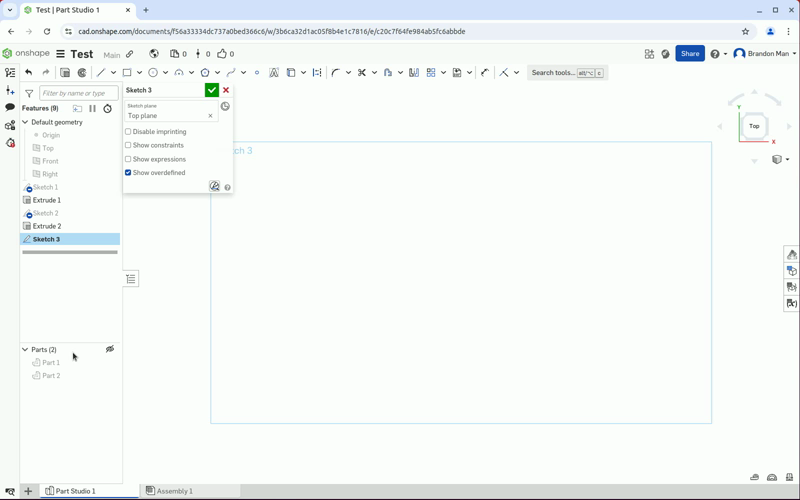
key(l)
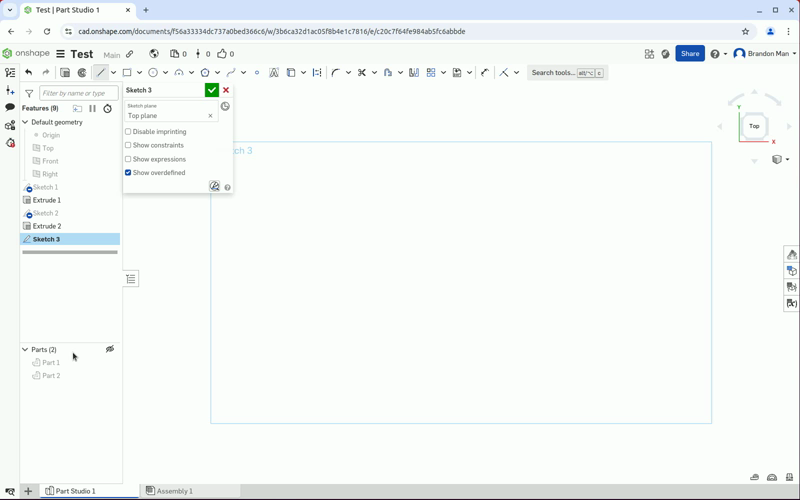
key_down(shift)
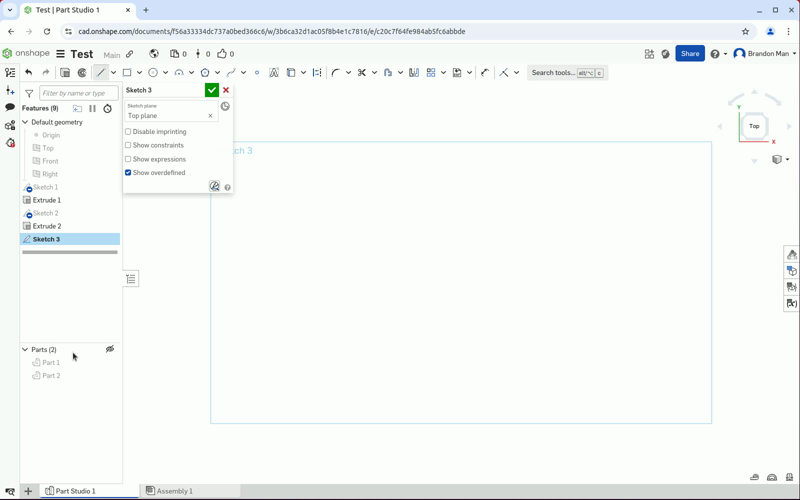
mouse_move(358, 274)
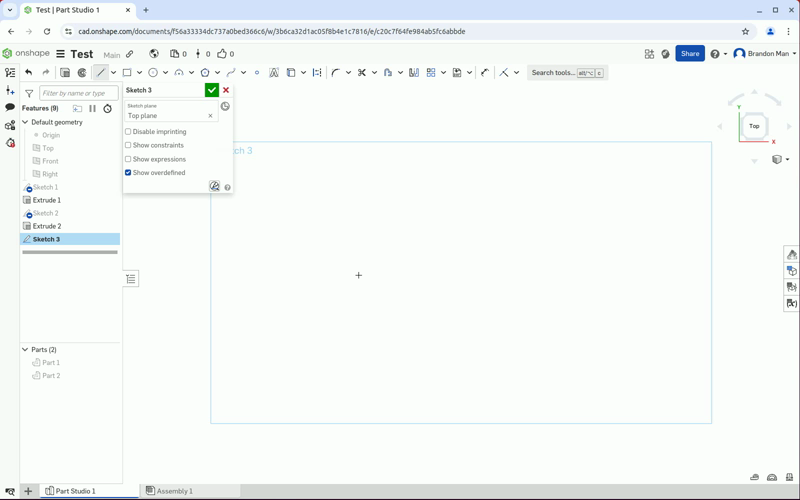
click(358, 274)
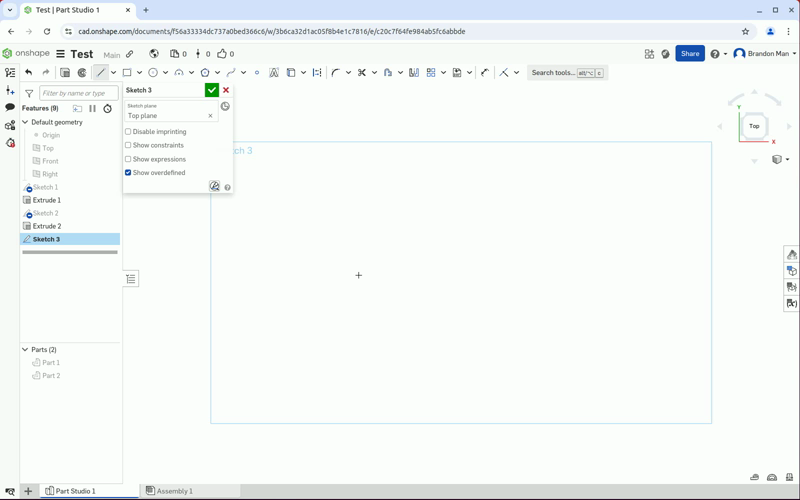
key_up(shift)
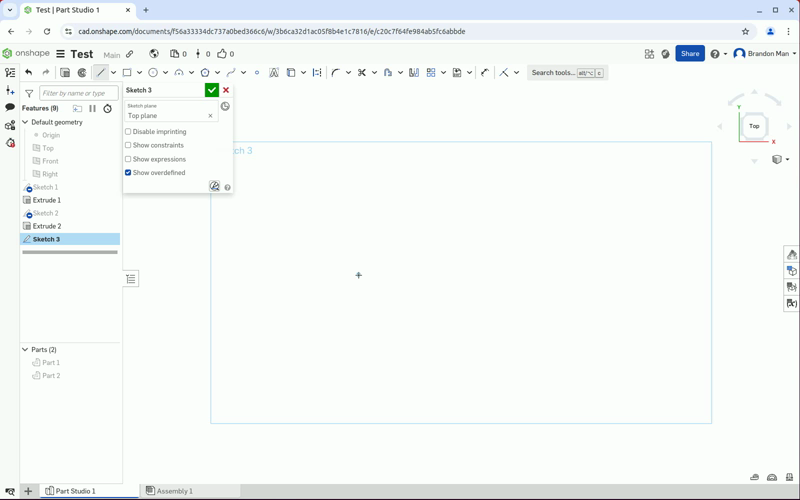
key_down(shift)
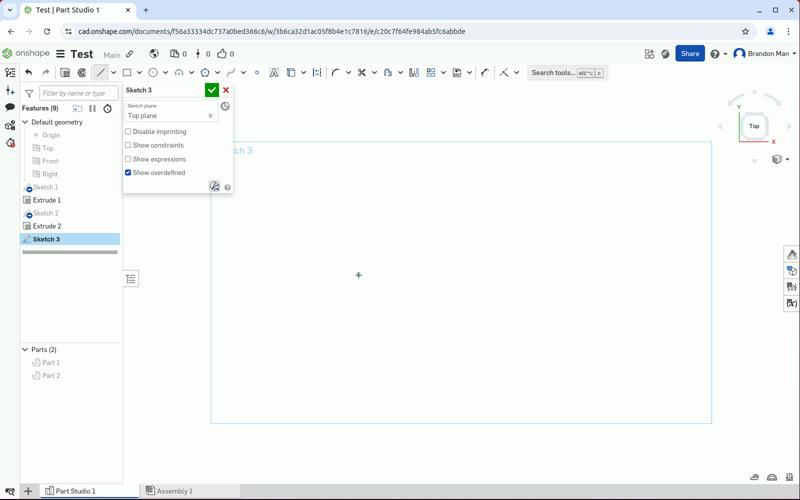
mouse_move(388, 274)
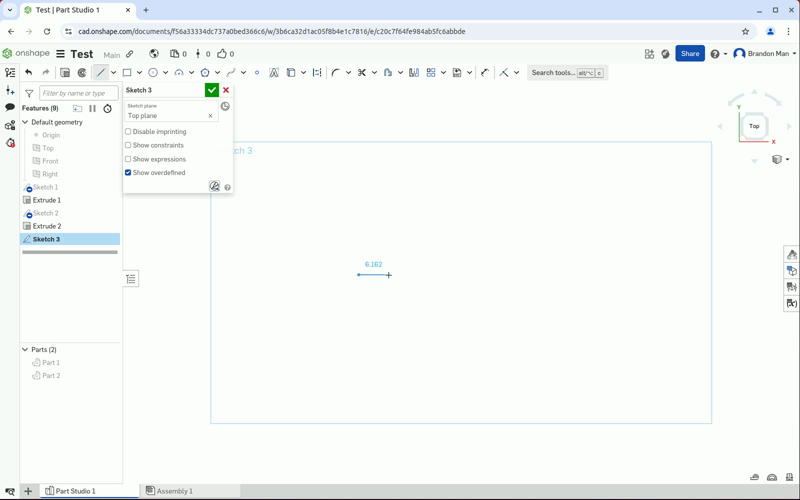
mouse_move(368, 280)
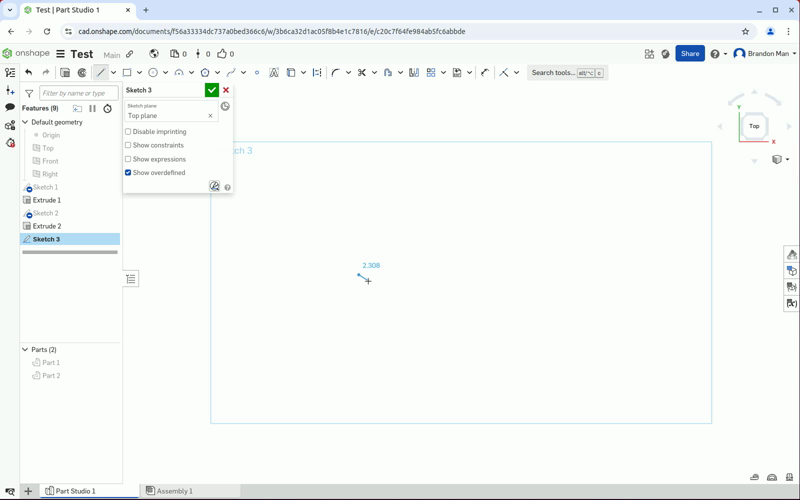
click(368, 280)
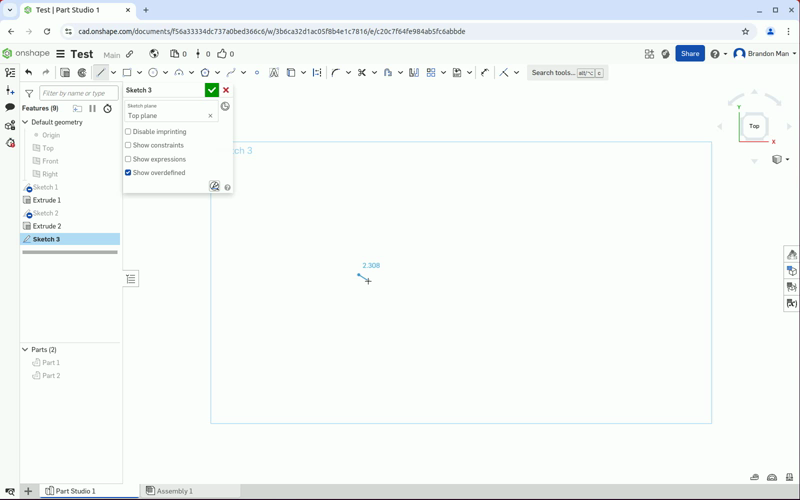
key_up(shift)
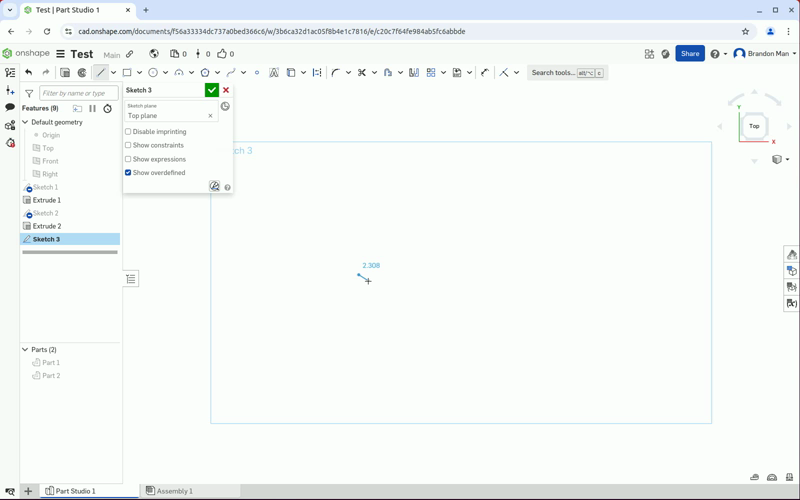
key_down(shift)
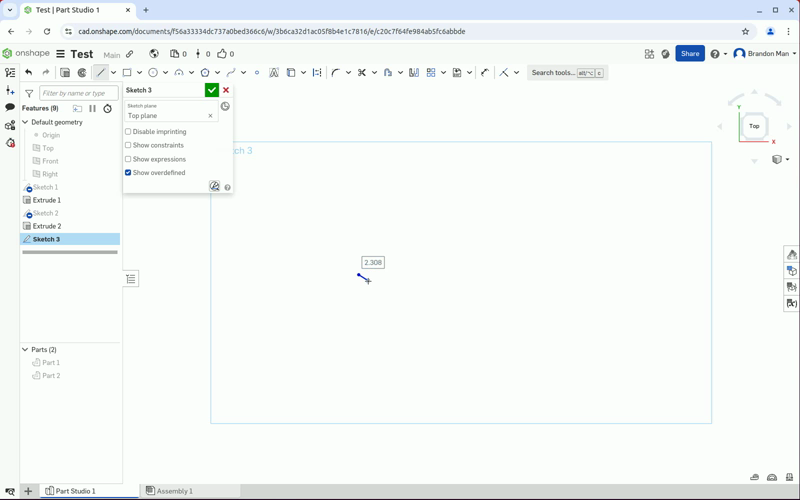
mouse_move(398, 280)
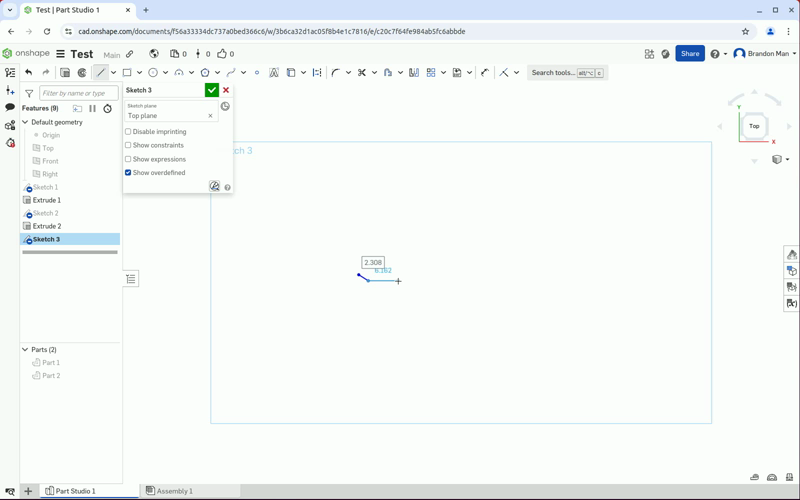
mouse_move(377, 275)
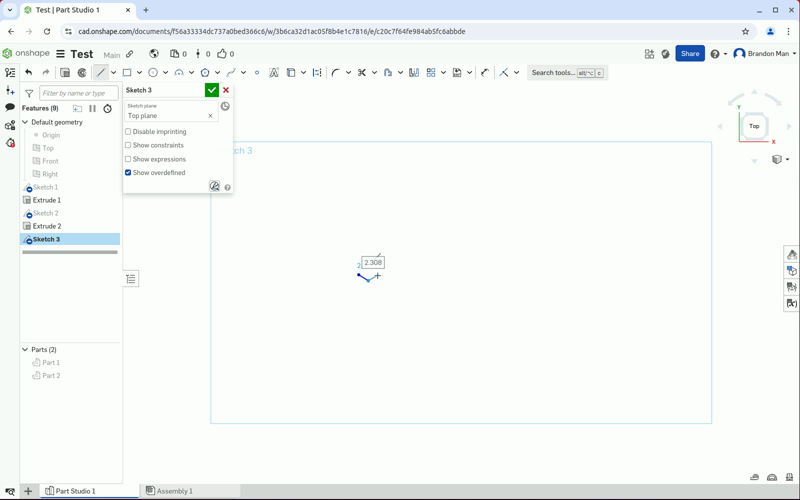
click(377, 275)
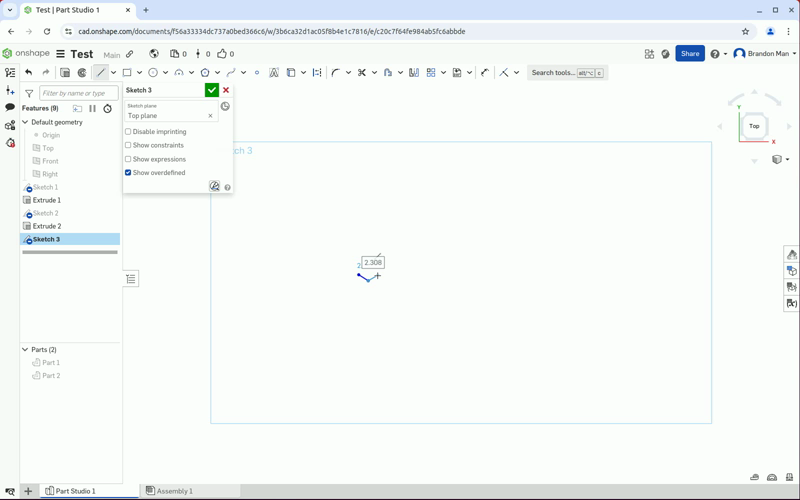
key_up(shift)
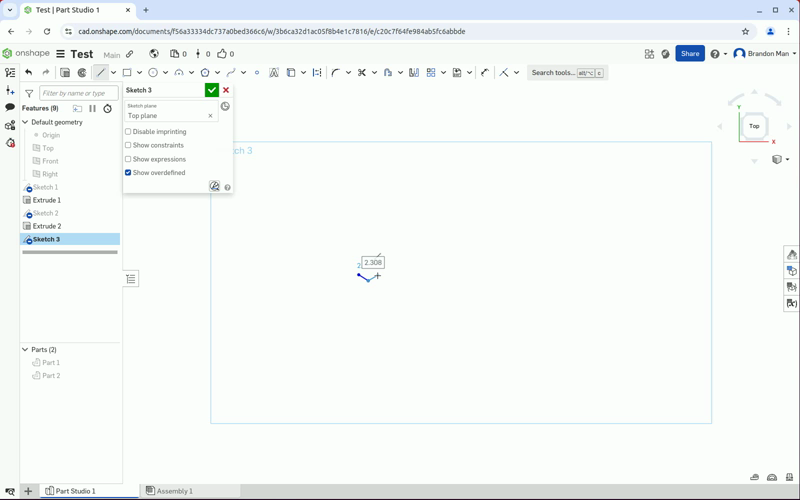
key_down(shift)
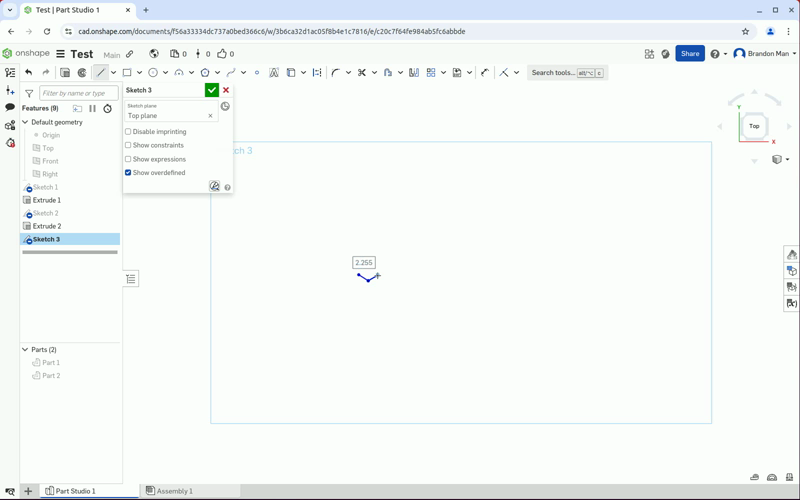
mouse_move(407, 275)
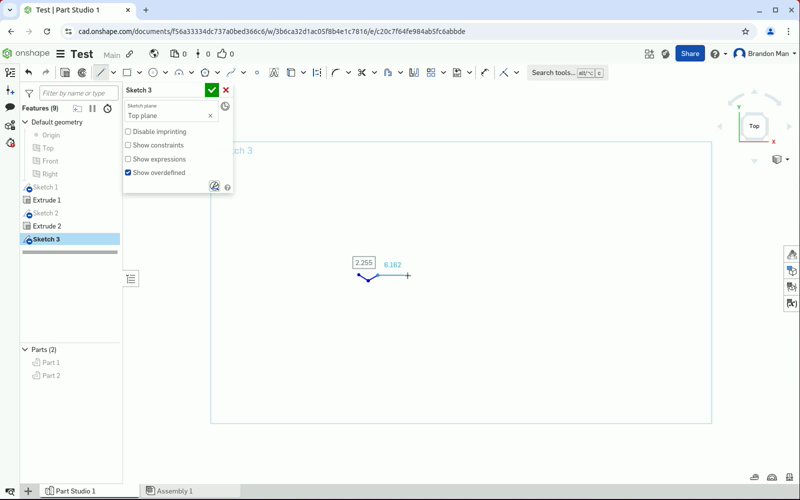
mouse_move(378, 264)
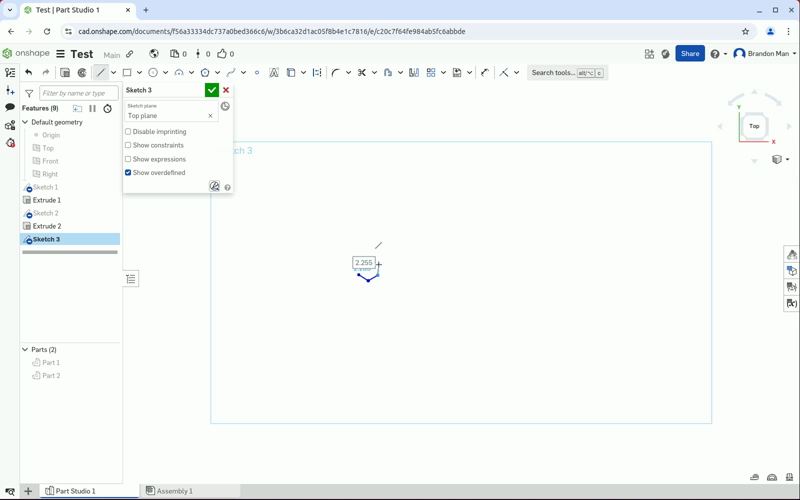
click(378, 264)
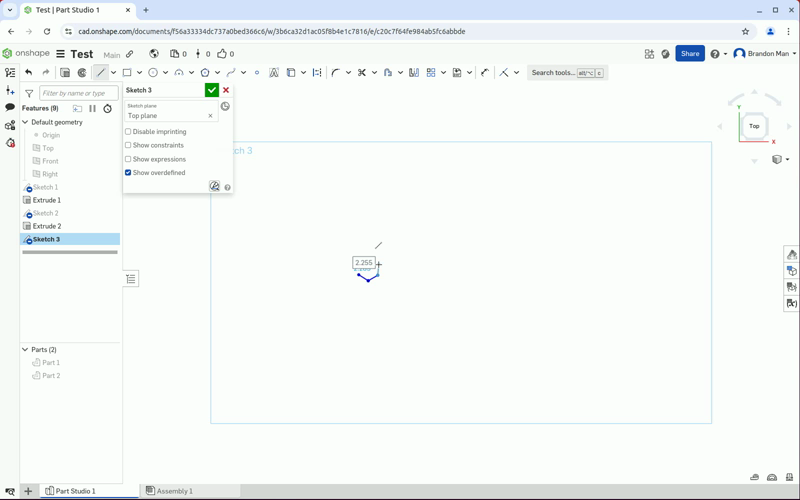
key_up(shift)
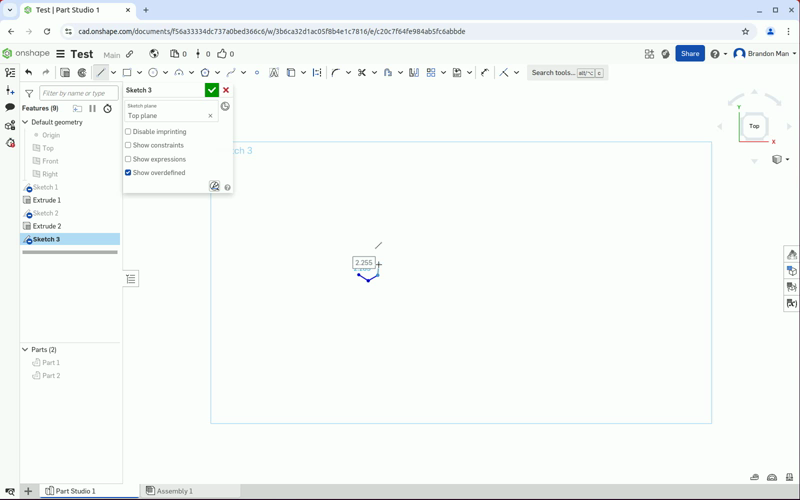
key_down(shift)
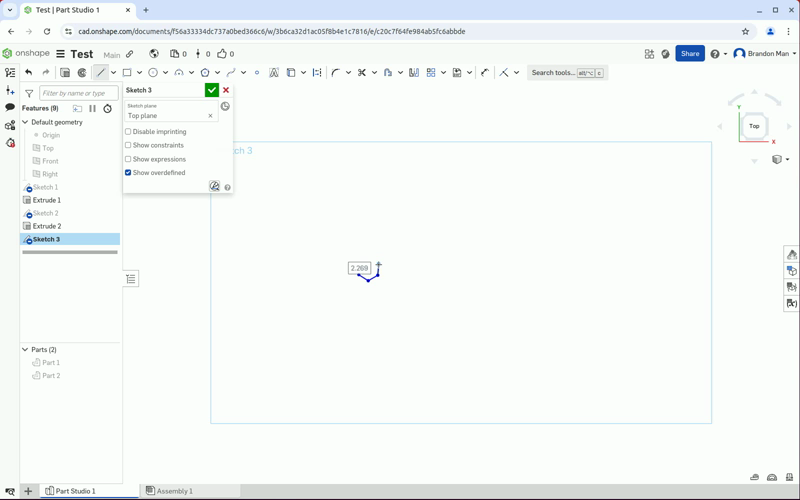
mouse_move(408, 264)
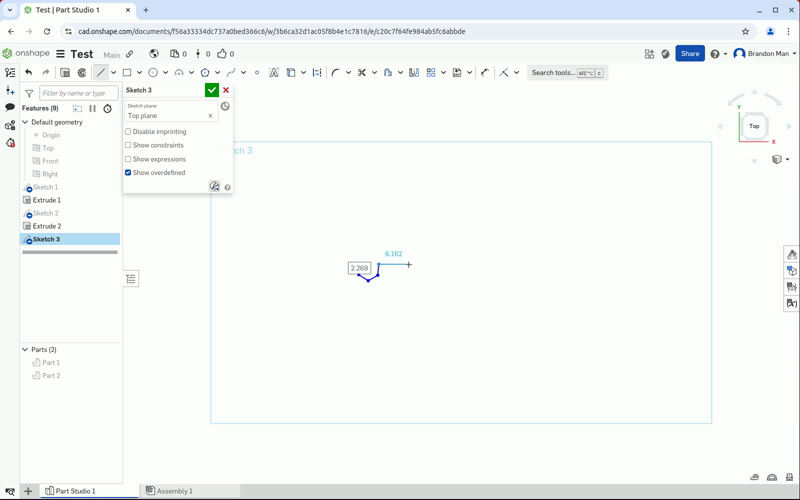
mouse_move(368, 258)
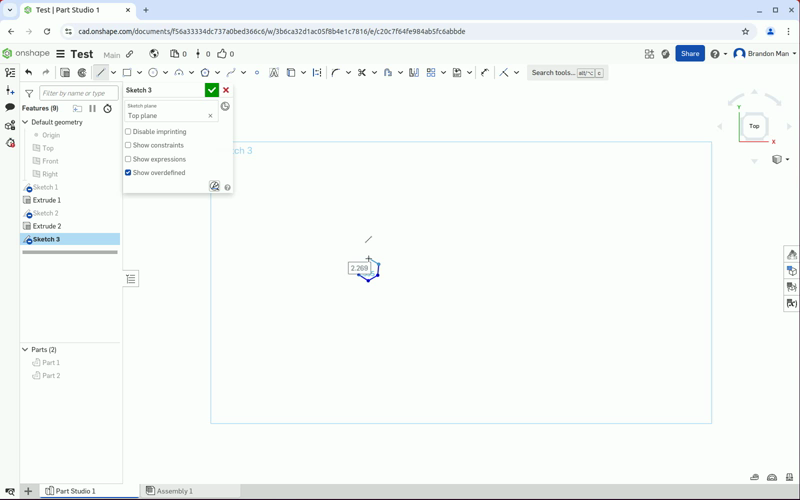
click(368, 258)
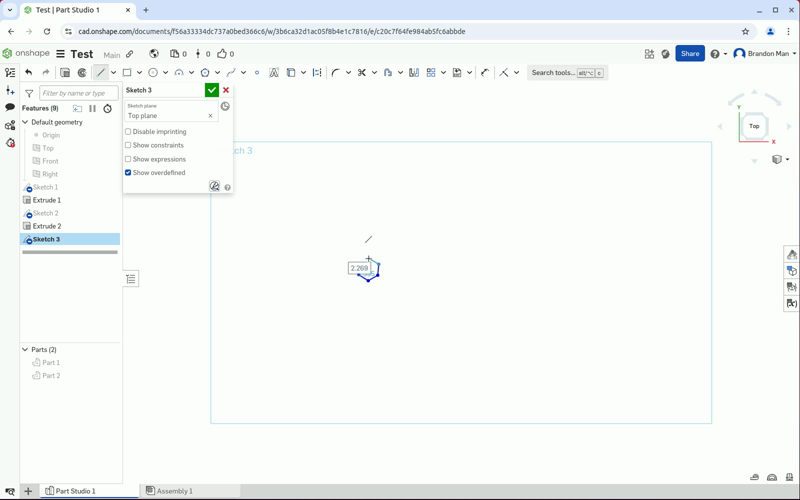
key_up(shift)
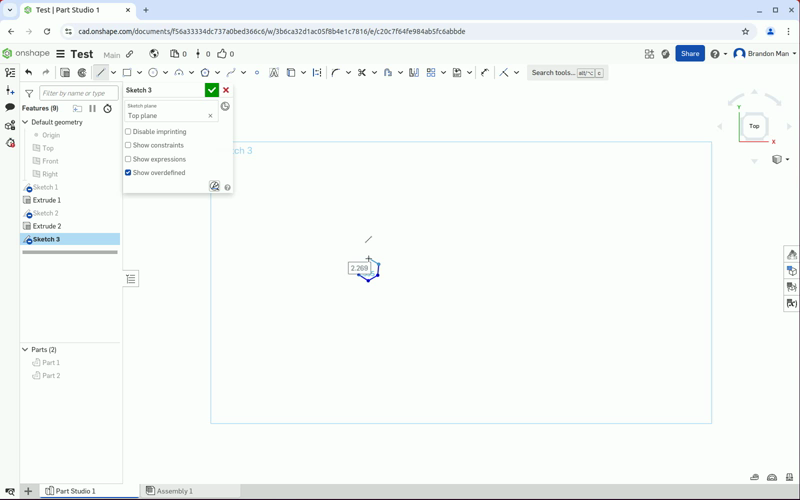
key_down(shift)
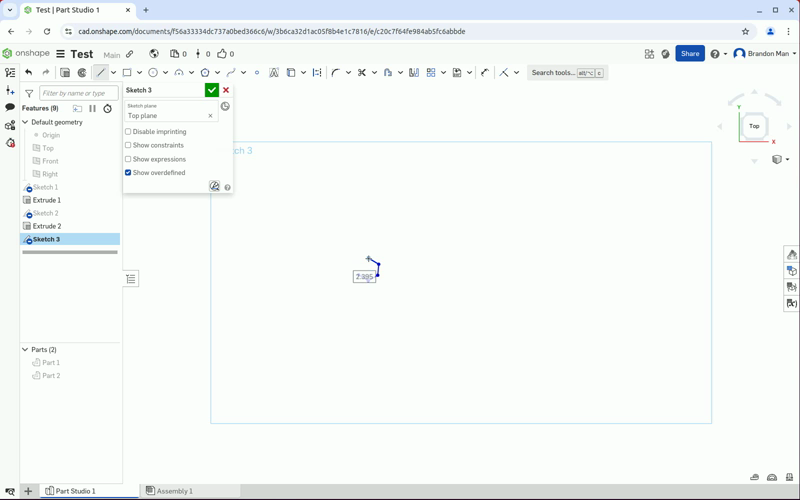
mouse_move(398, 258)
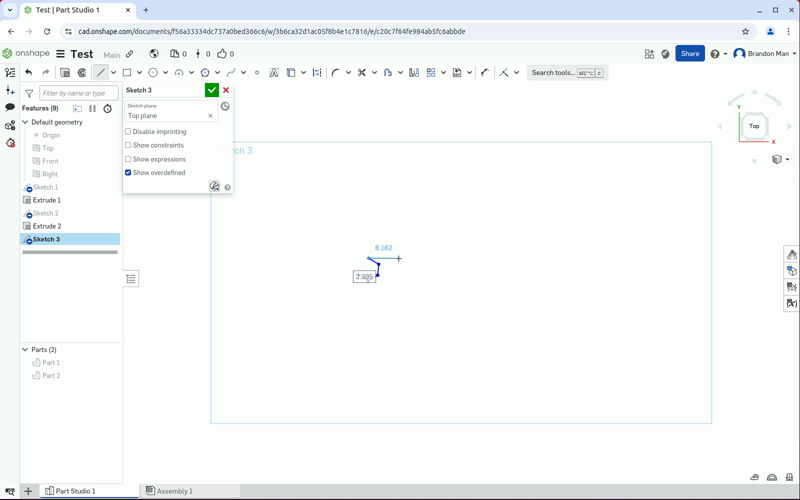
mouse_move(359, 263)
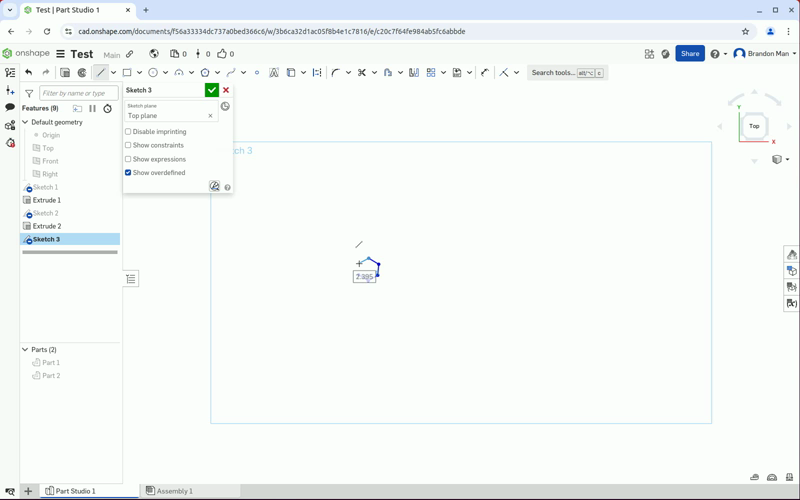
click(359, 263)
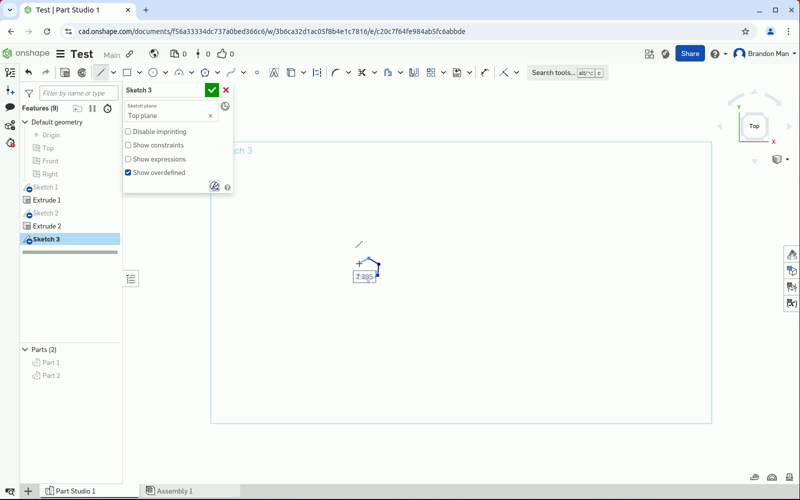
key_up(shift)
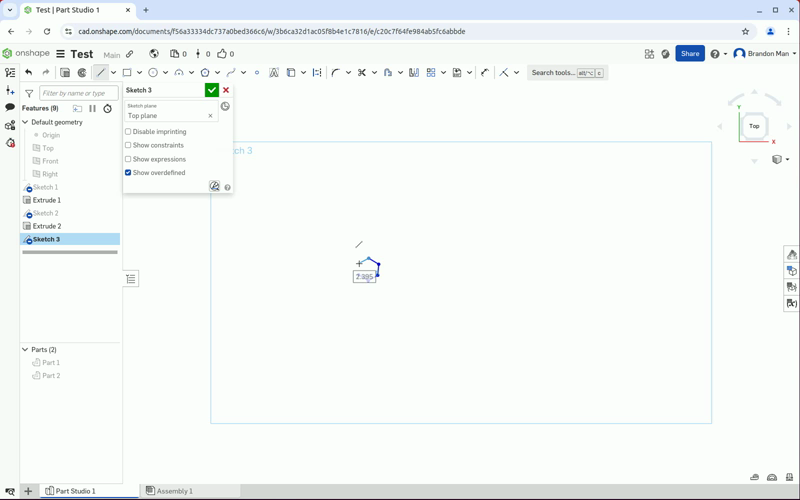
mouse_move(389, 263)
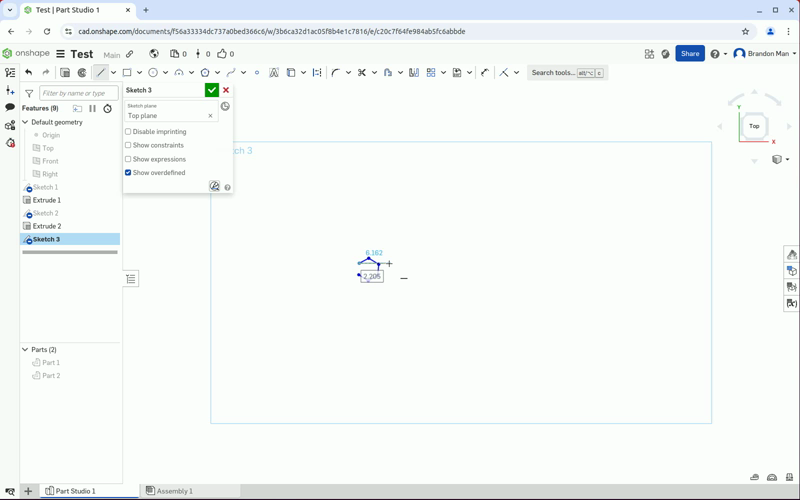
key_down(shift)
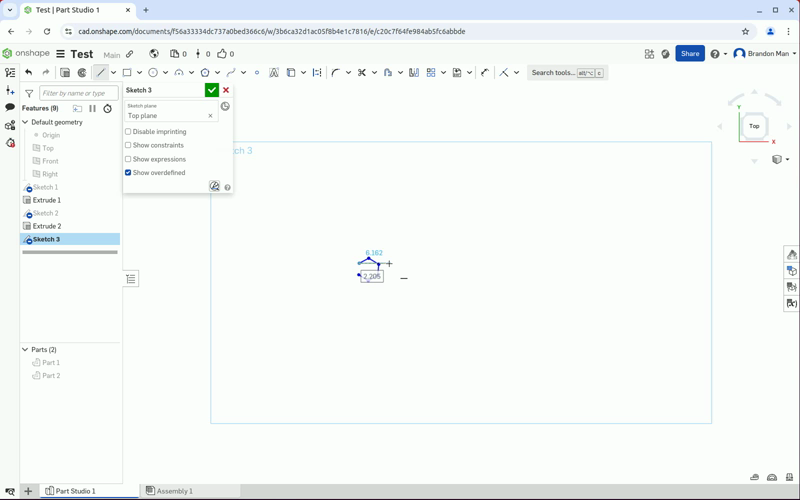
mouse_move(358, 274)
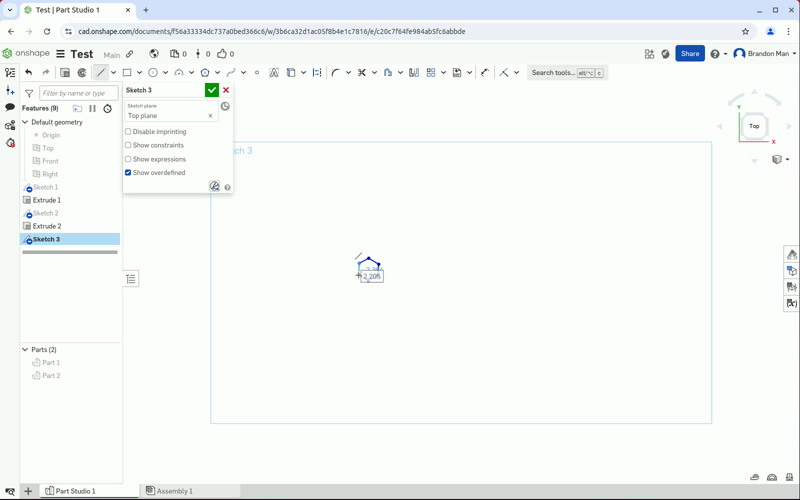
key_up(shift)
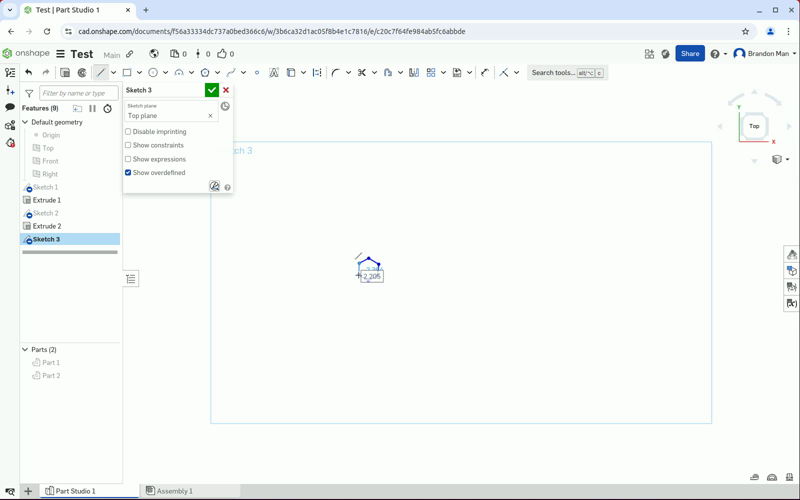
click(358, 274)
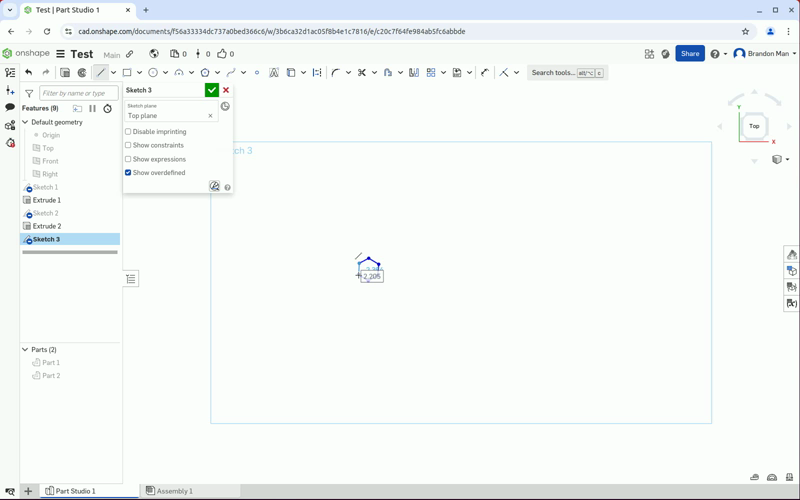
key(esc)
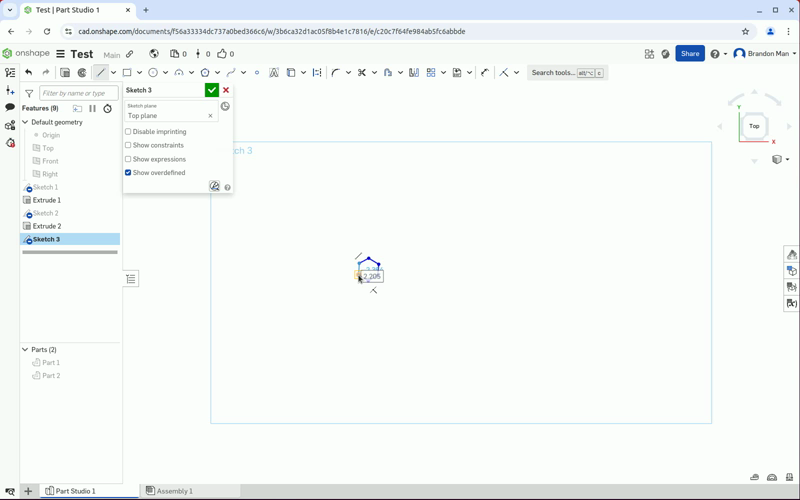
key(c)
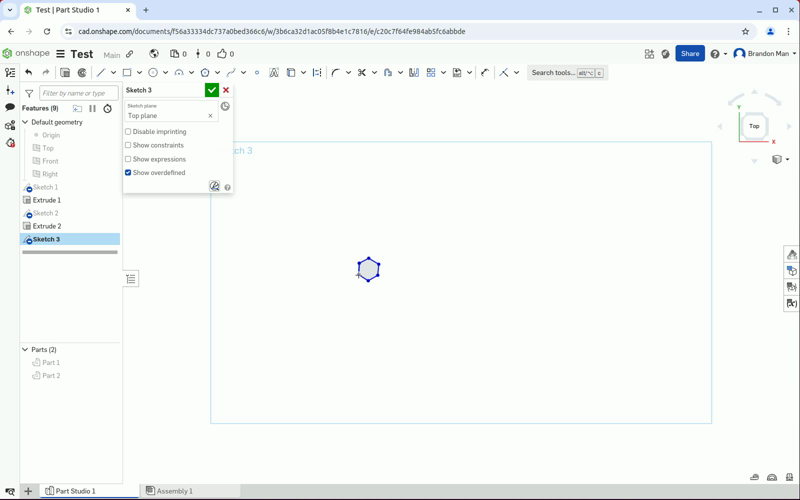
key_down(shift)
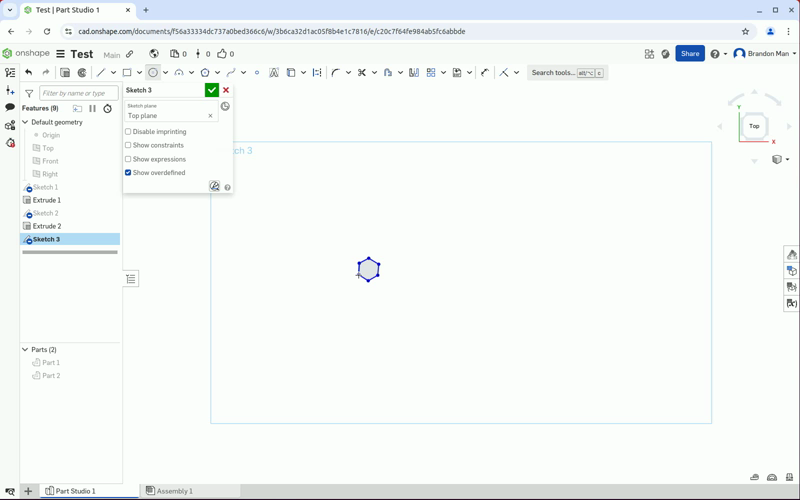
mouse_move(368, 269)
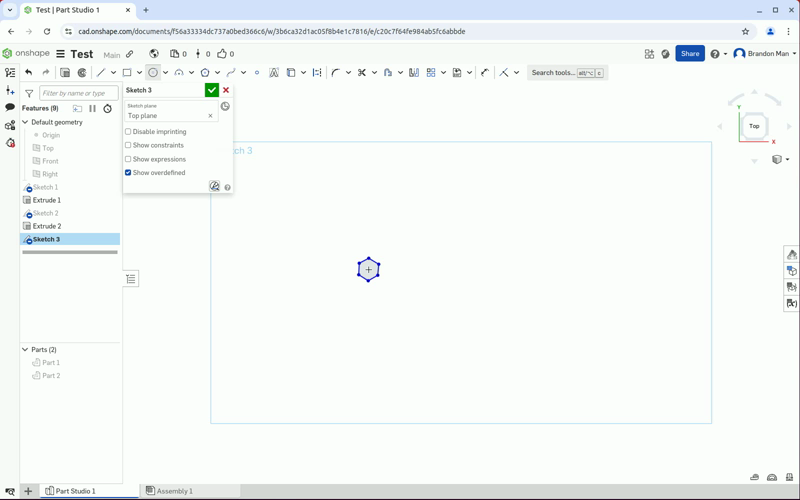
click(368, 269)
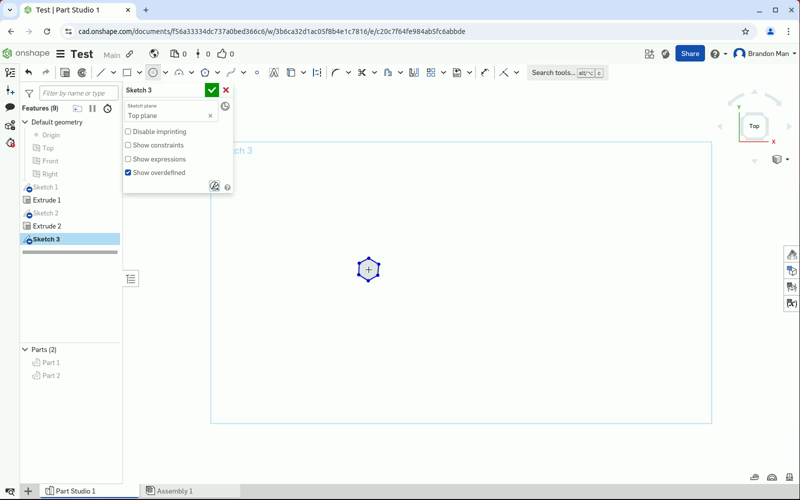
key_up(shift)
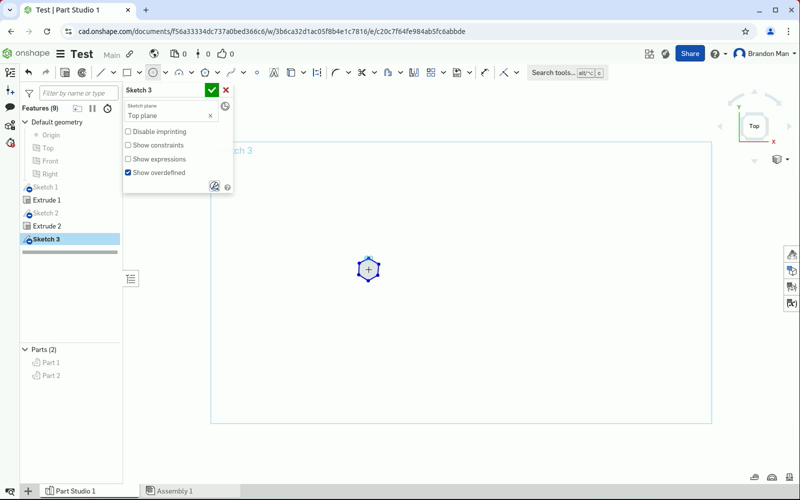
mouse_move(372, 269)
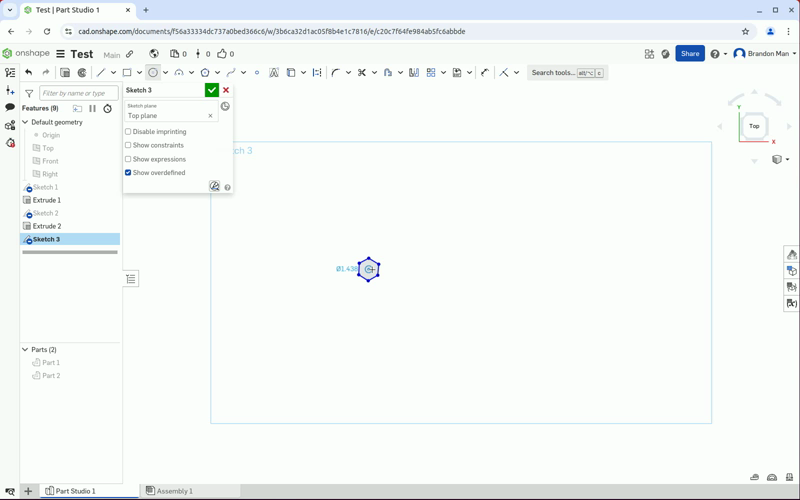
click(372, 269)
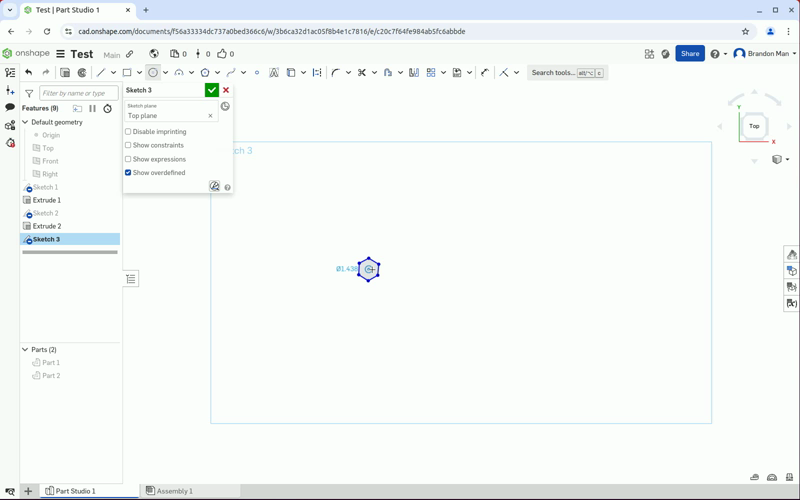
key(esc)
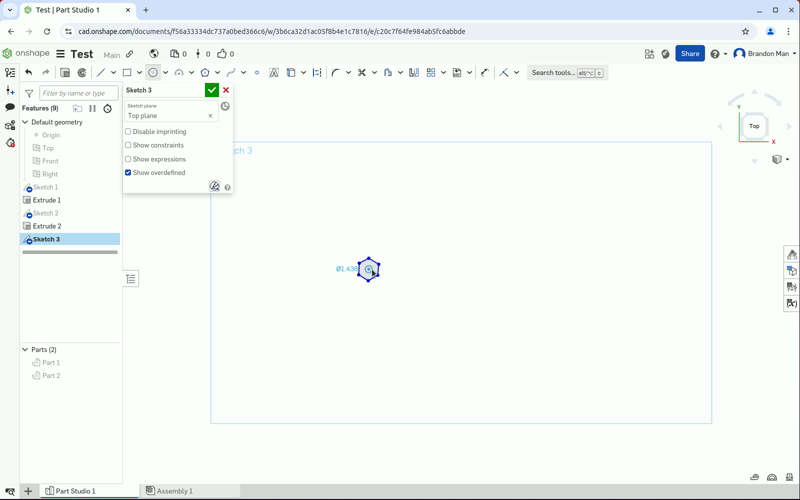
mouse_move(365, 266)
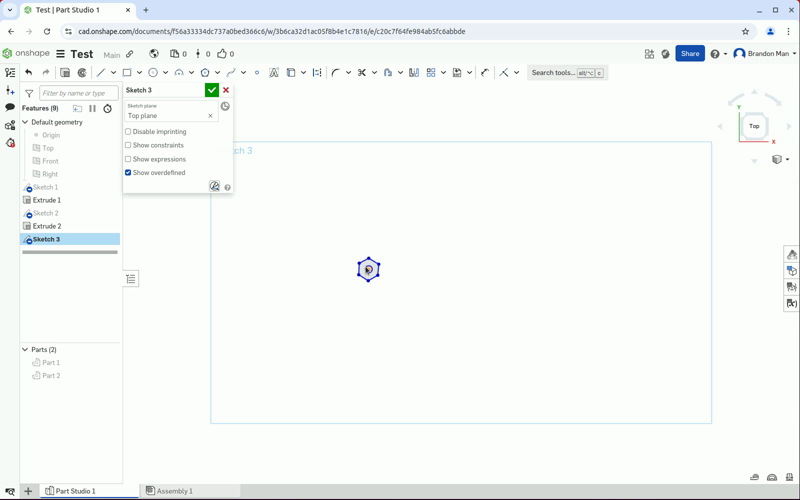
scroll(6)
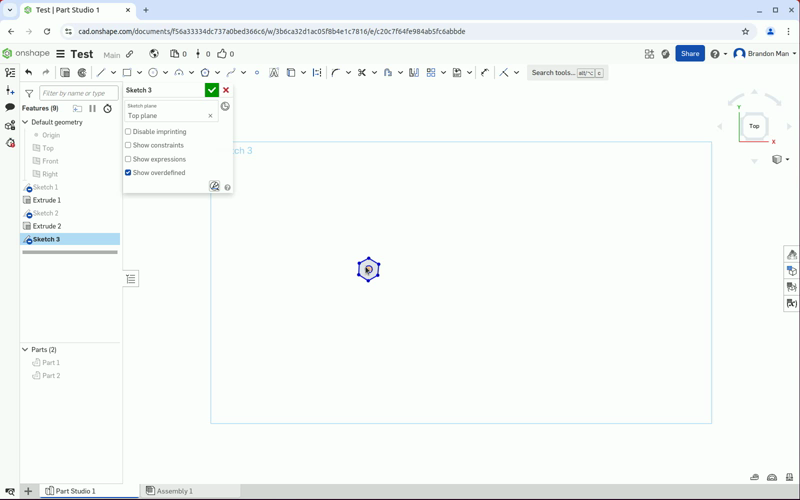
scroll(6)
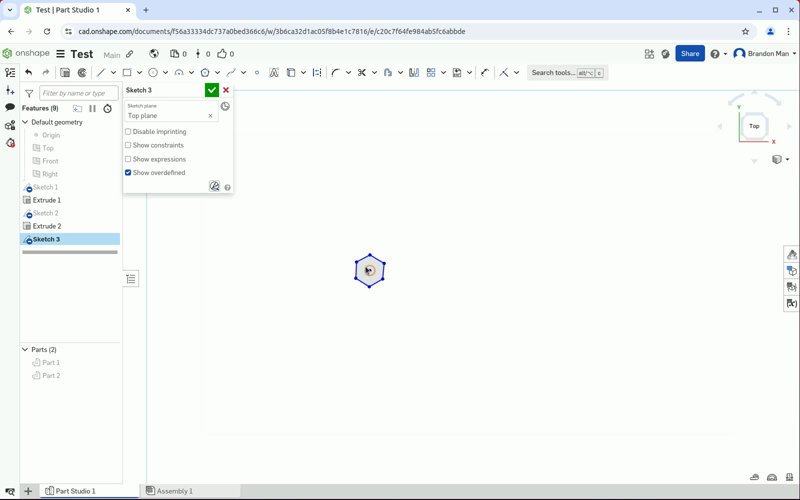
scroll(6)
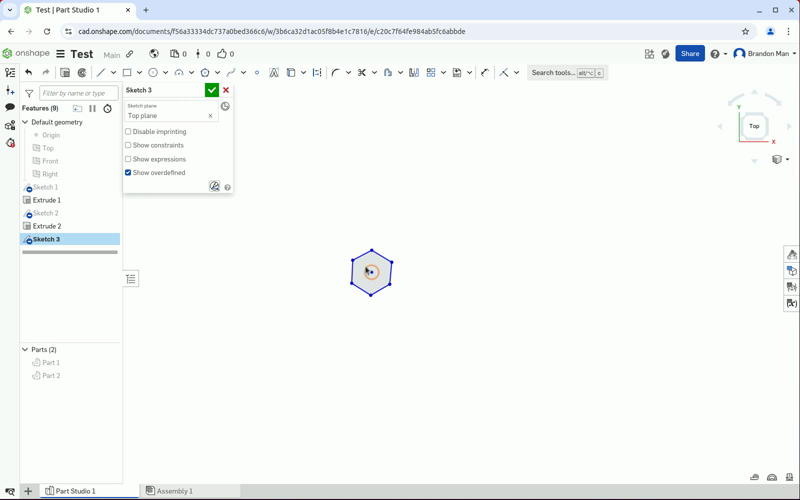
scroll(6)
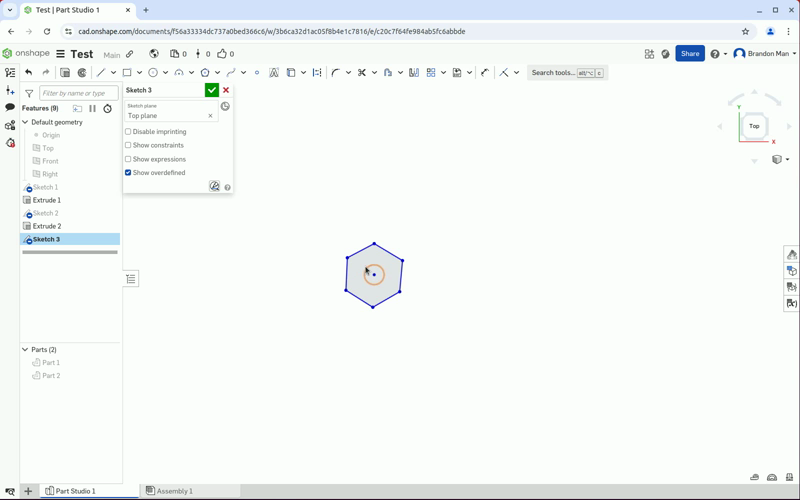
scroll(6)
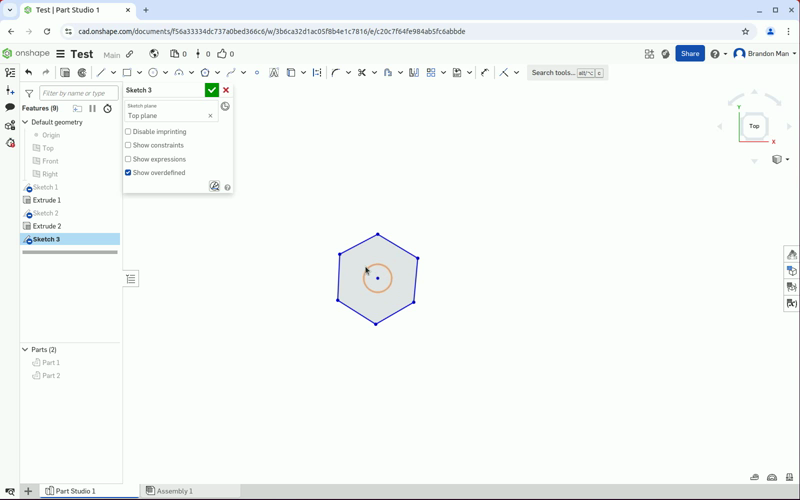
scroll(6)
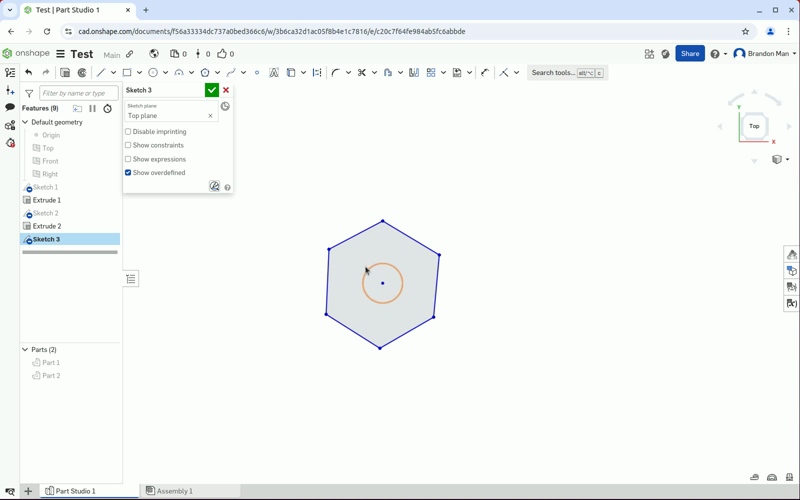
scroll(6)
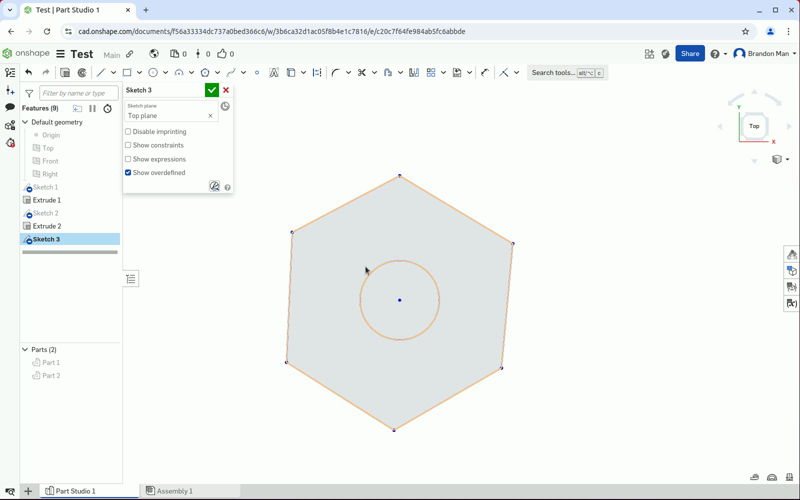
click(365, 266)
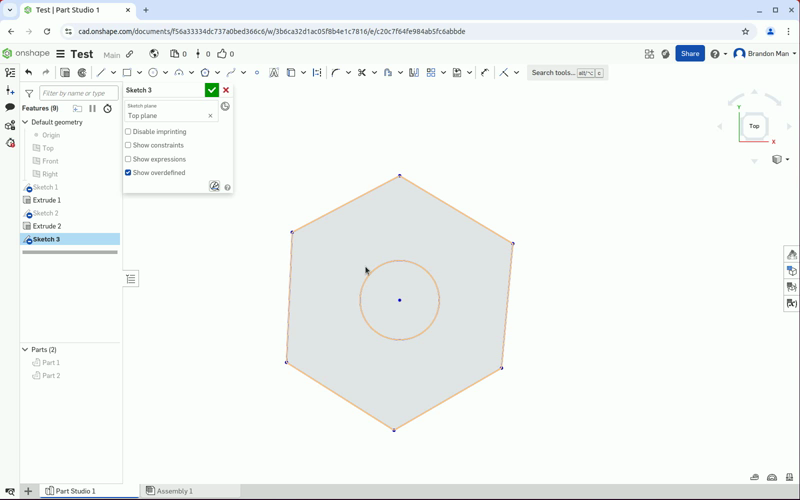
scroll(-6)
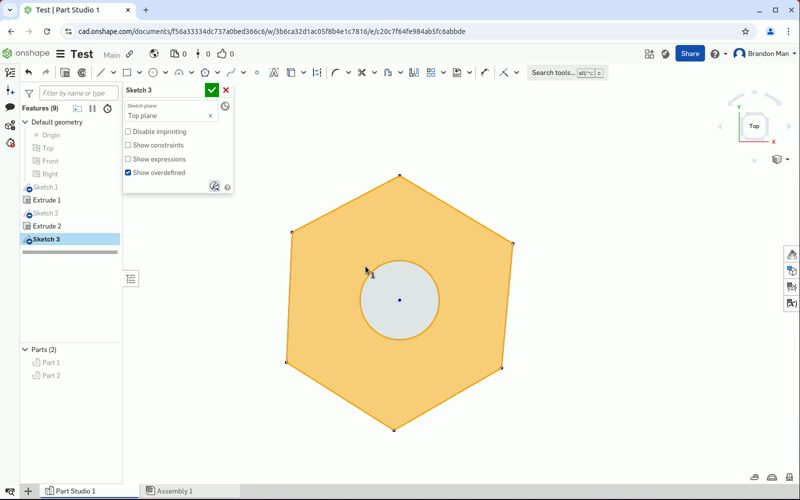
scroll(-6)
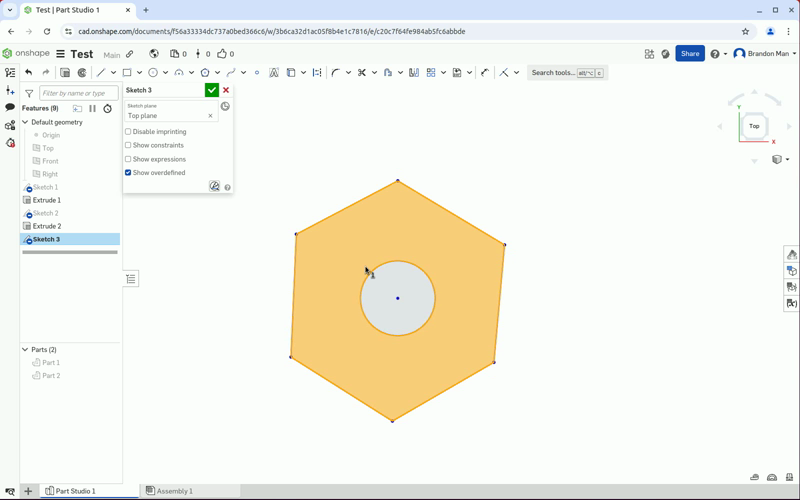
scroll(-6)
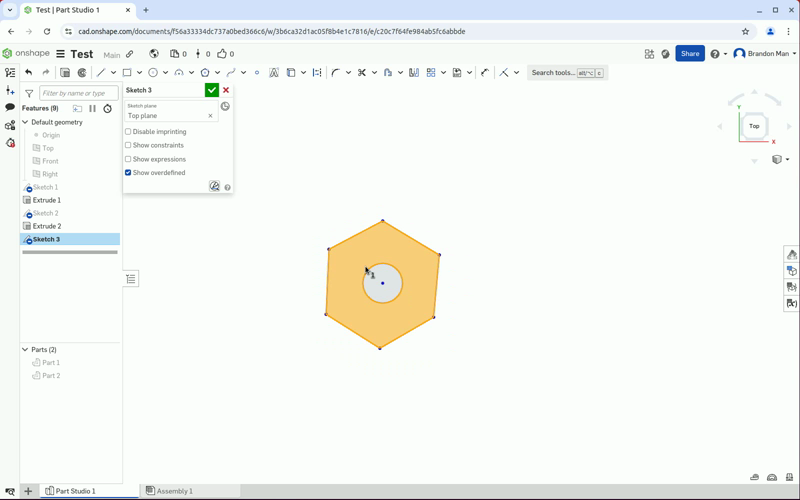
scroll(-6)
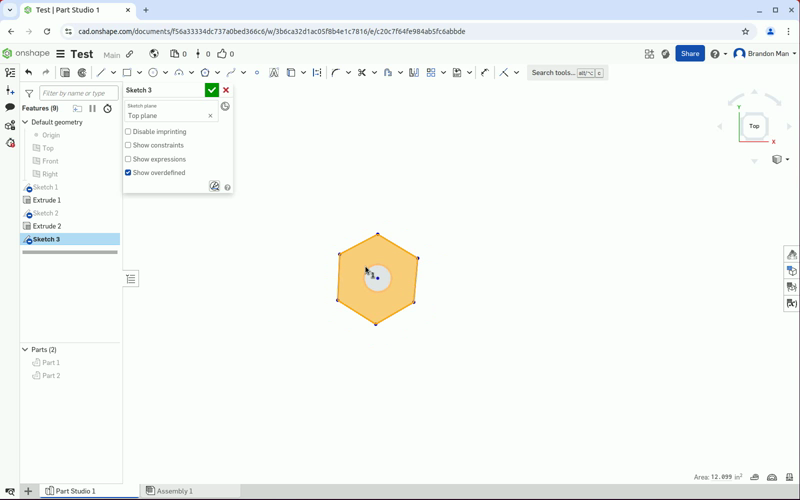
scroll(-6)
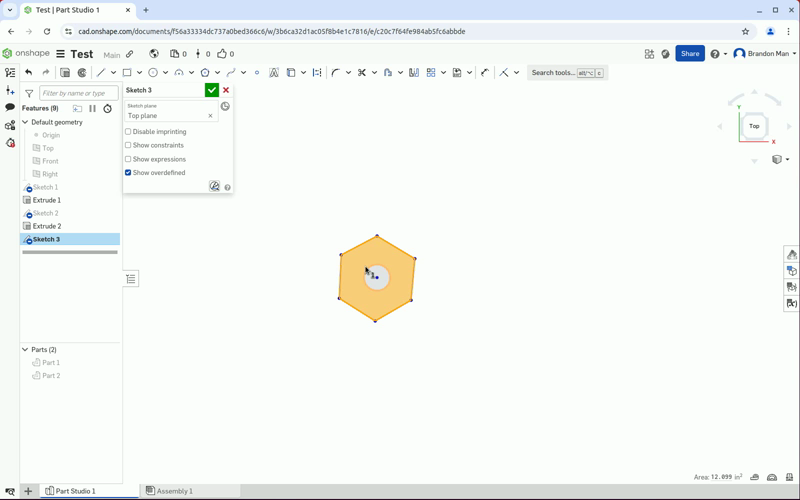
scroll(-6)
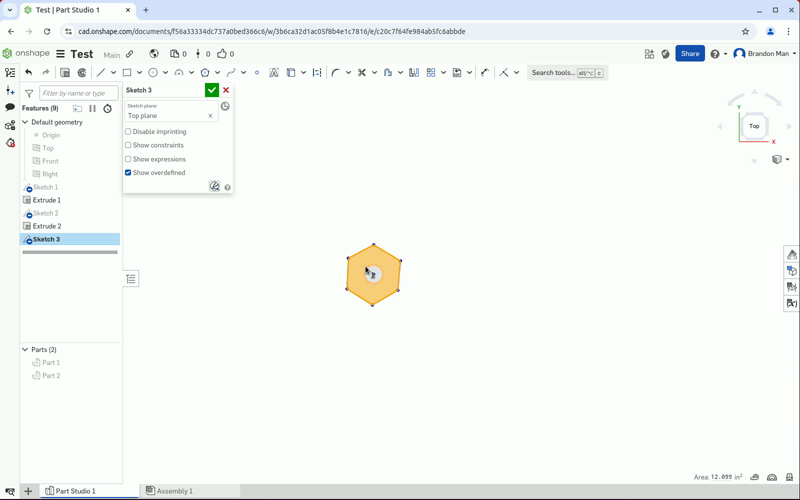
scroll(-6)
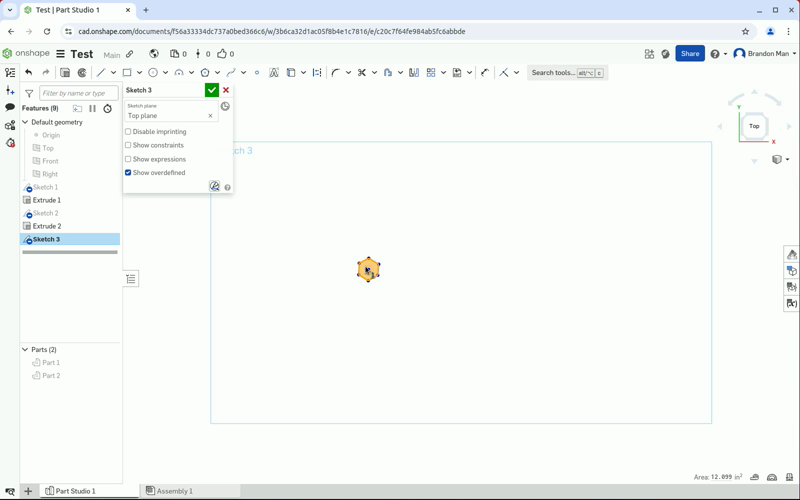
mouse_move(73, 352)
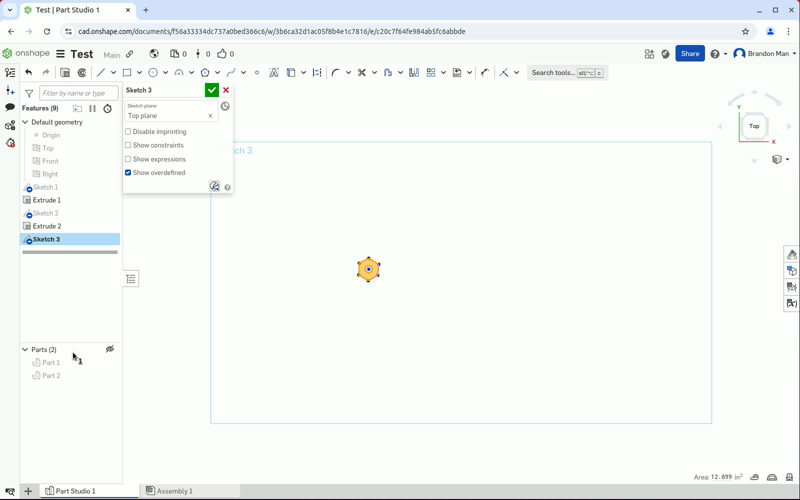
key(shift+y)
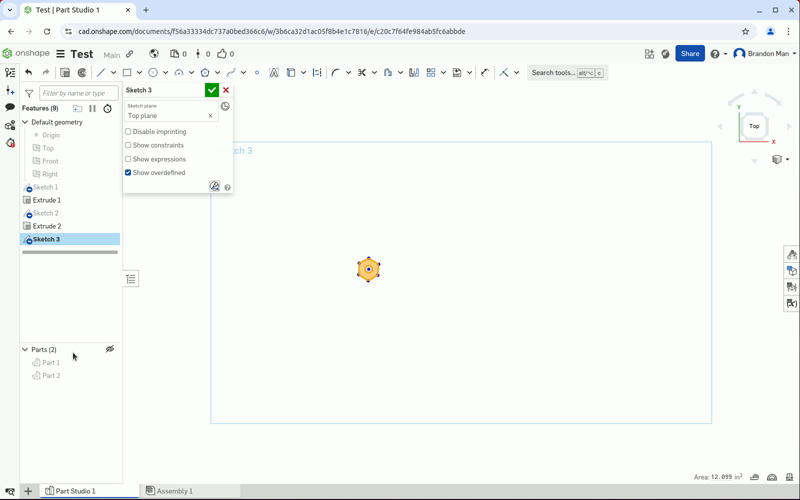
key(shift+e)
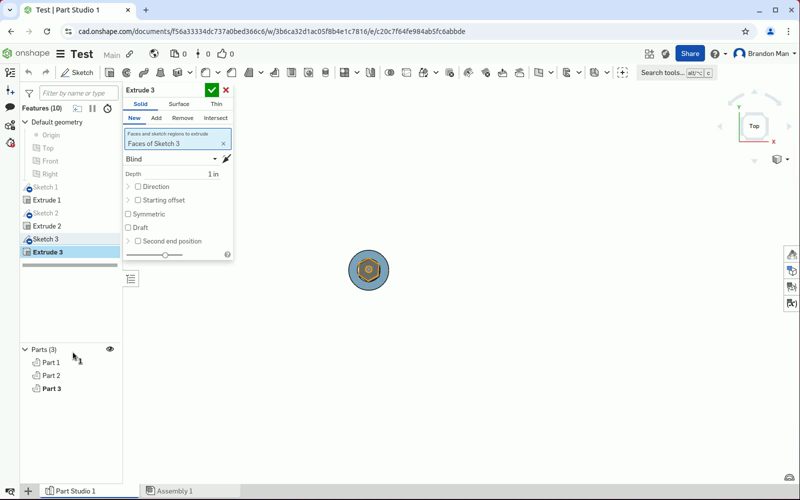
mouse_move(143, 106)
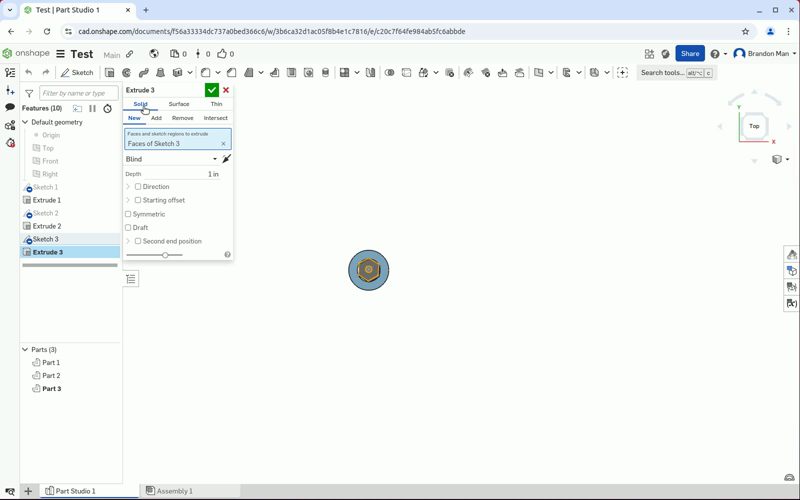
click(143, 106)
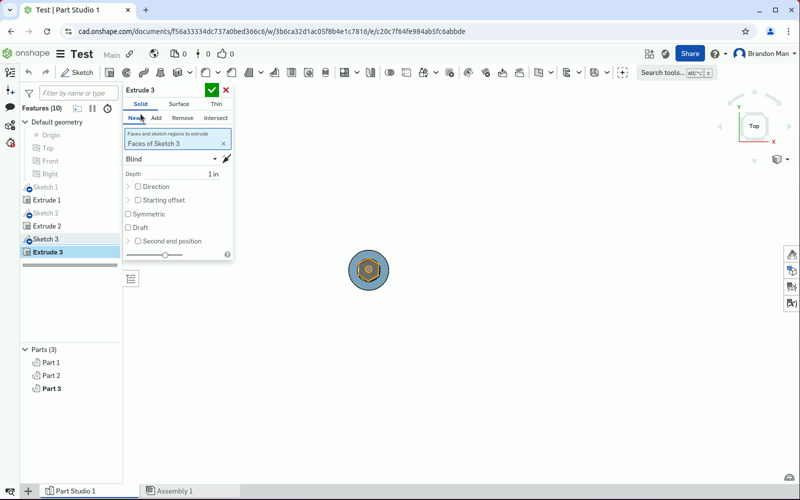
mouse_move(137, 120)
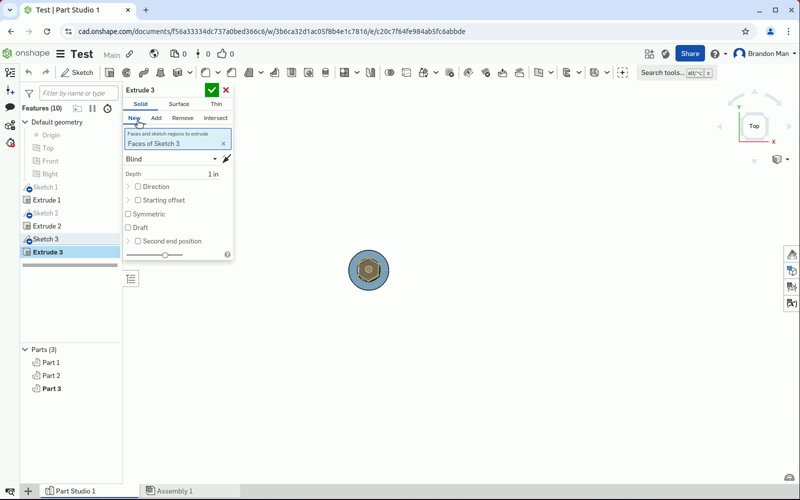
click(137, 120)
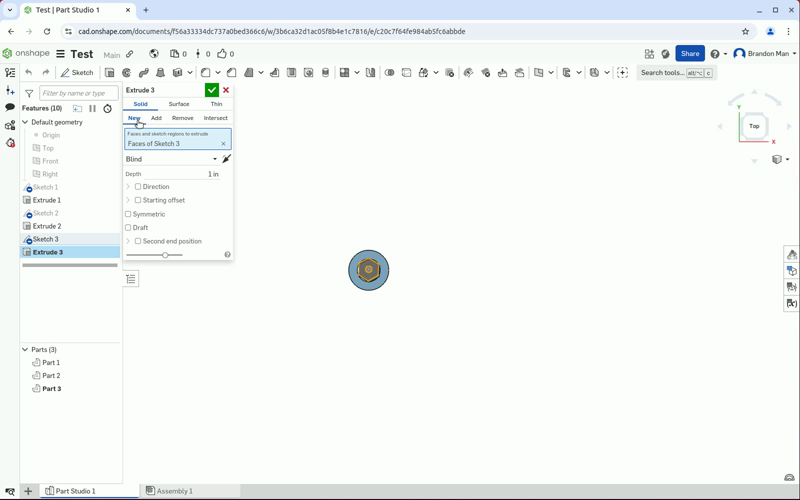
key(tab, 4)
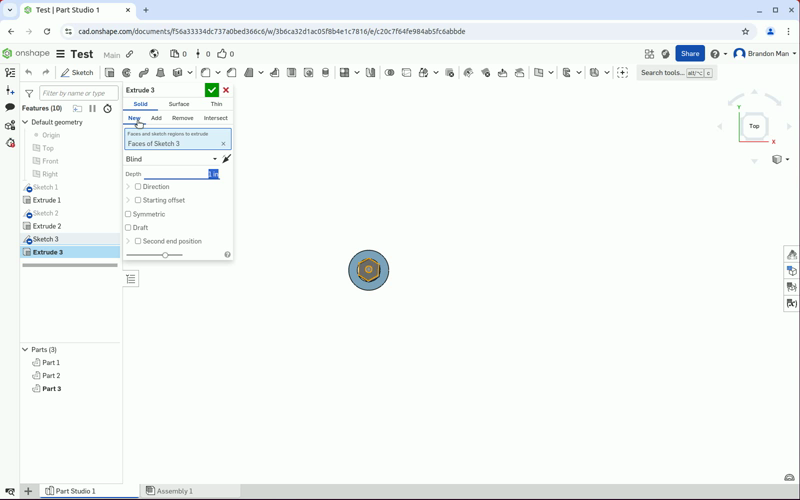
text(1.444)
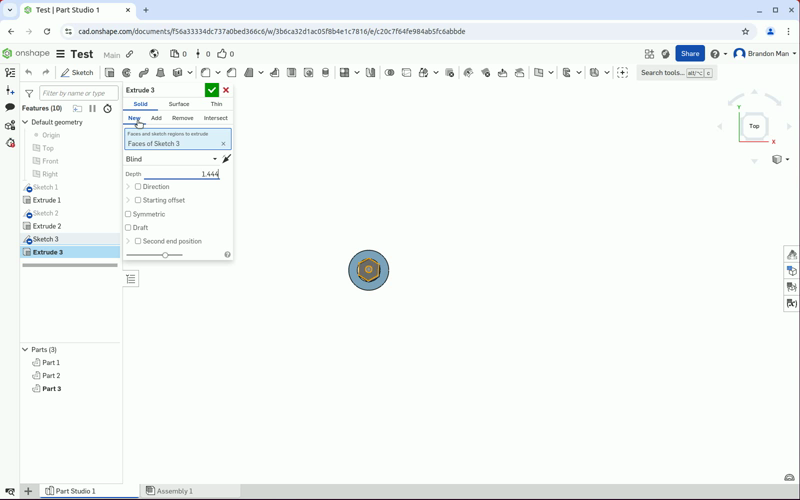
key(enter)
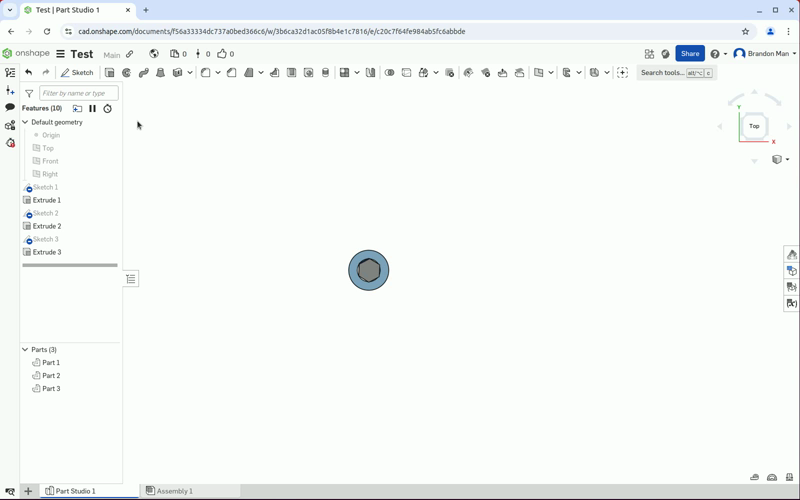
key(shift+h)
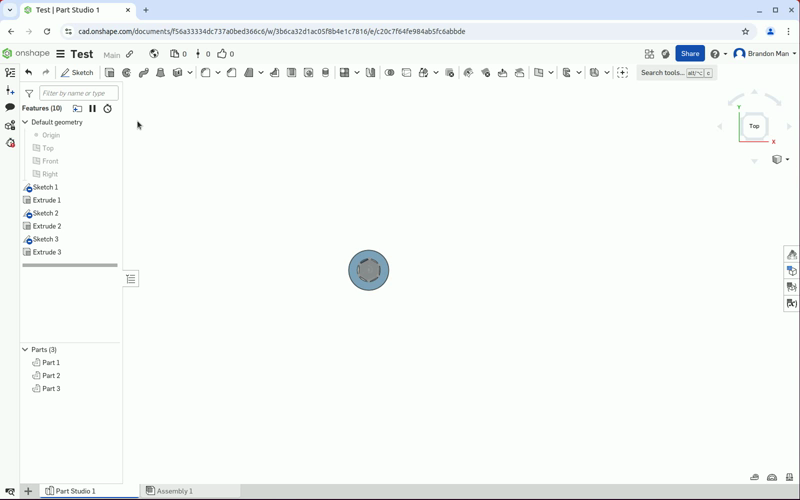
key(shift+h)
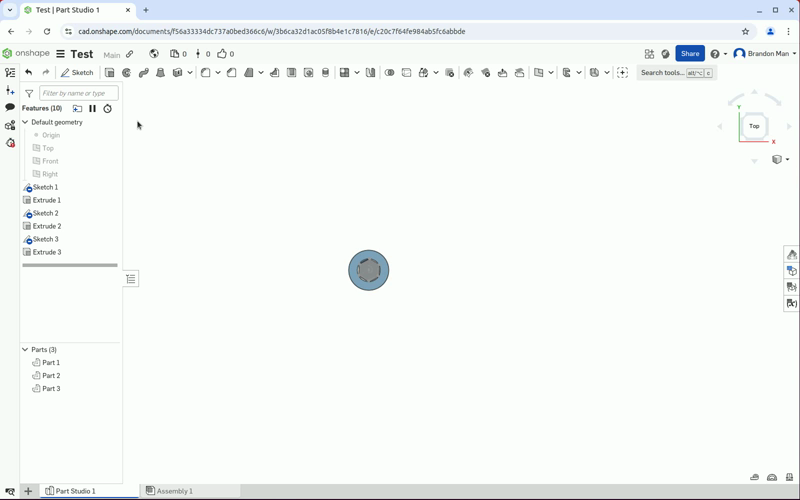
key(shift+7)
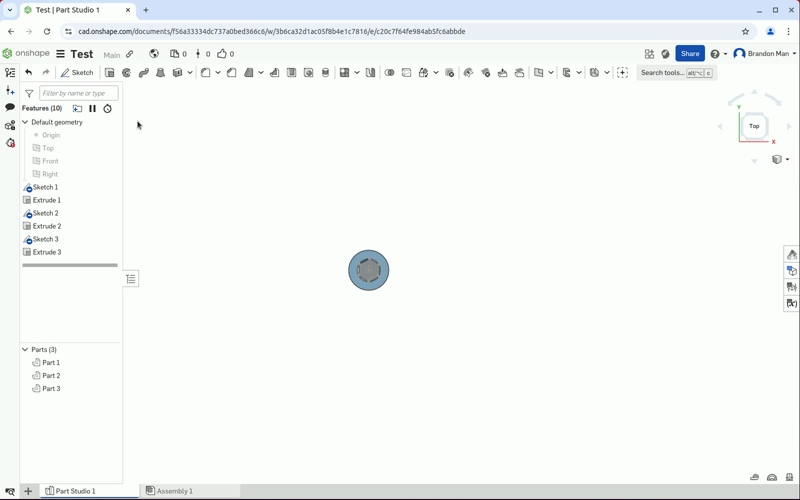
key(up, 3)
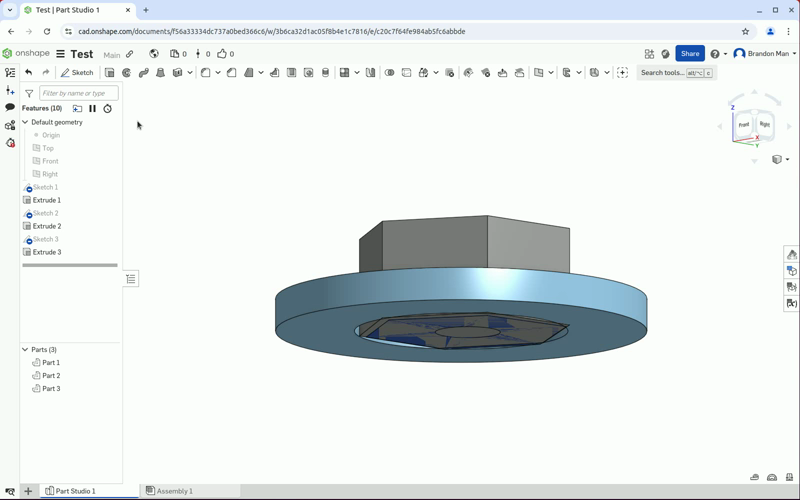
key(left, 3)
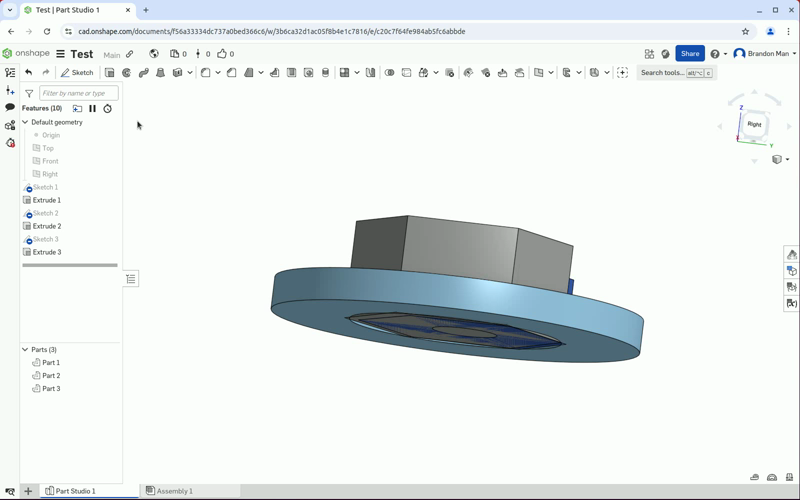
key(right, 3)
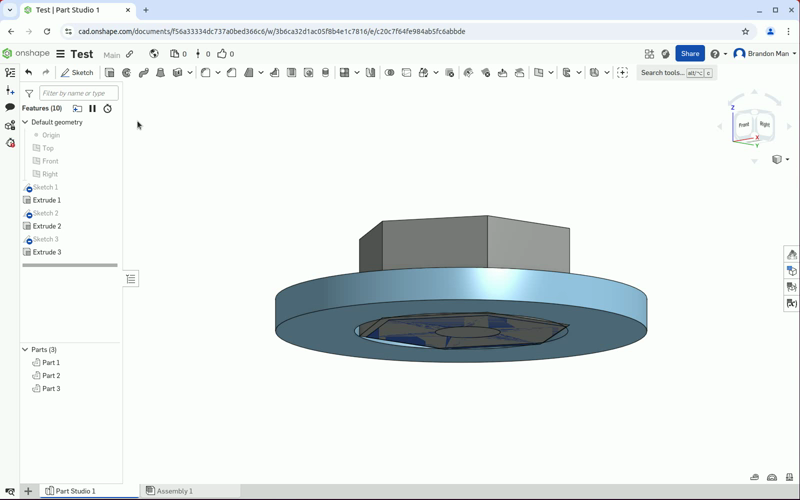
key(down, 3)
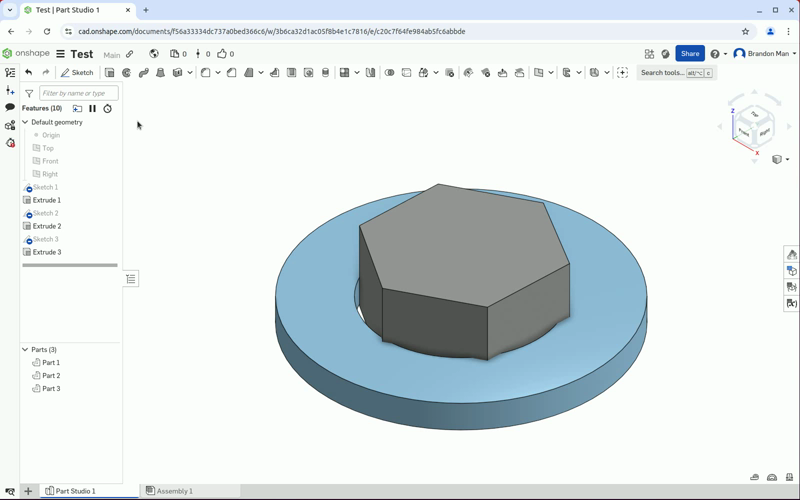
mouse_move(73, 189)
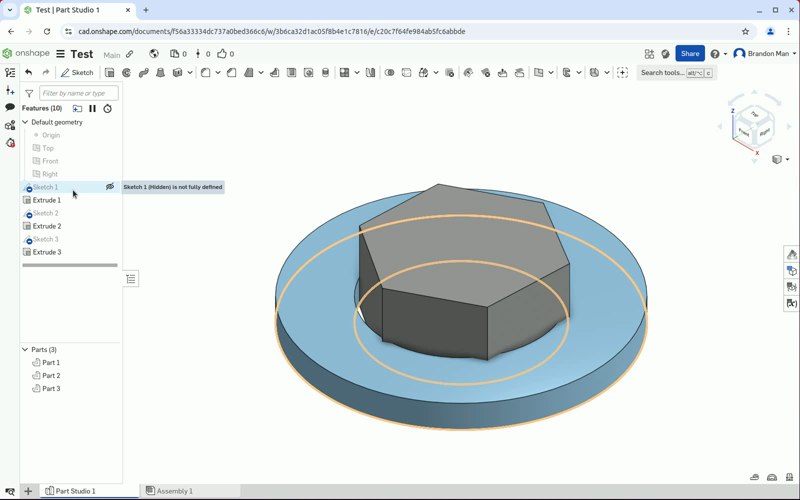
click(73, 189)